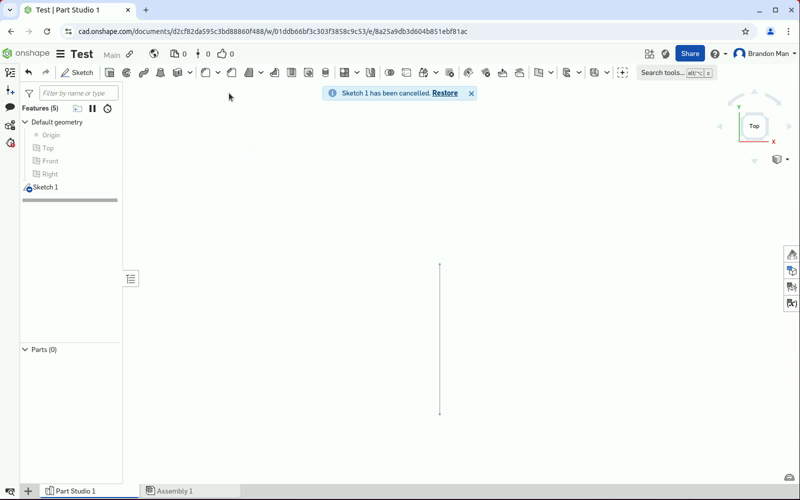
key(shift+h)
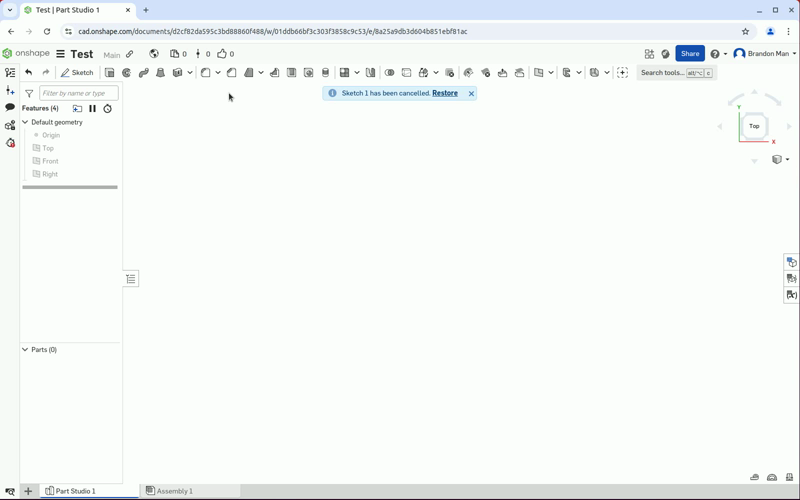
mouse_move(73, 352)
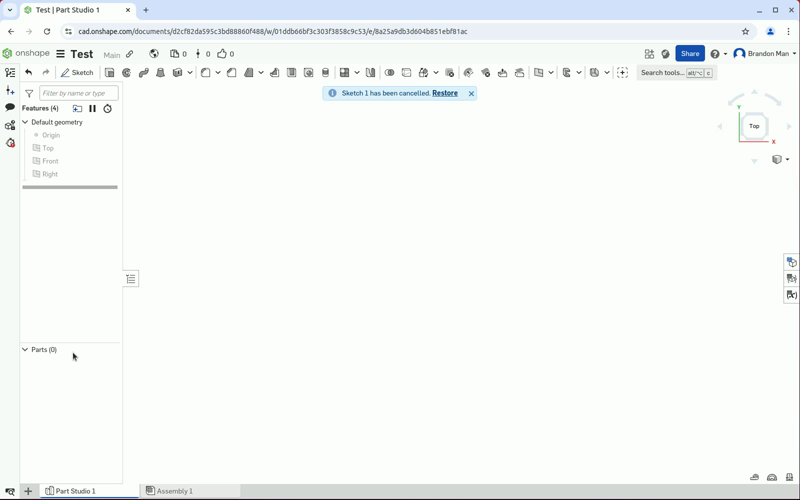
key(y)
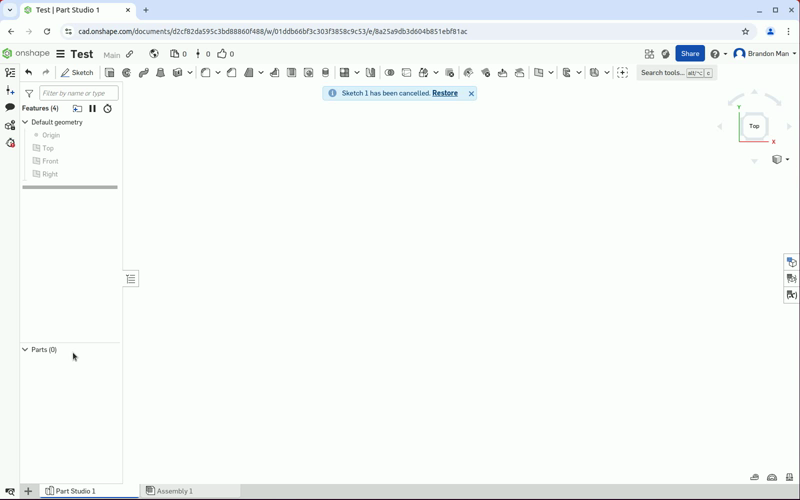
key(shift+p)
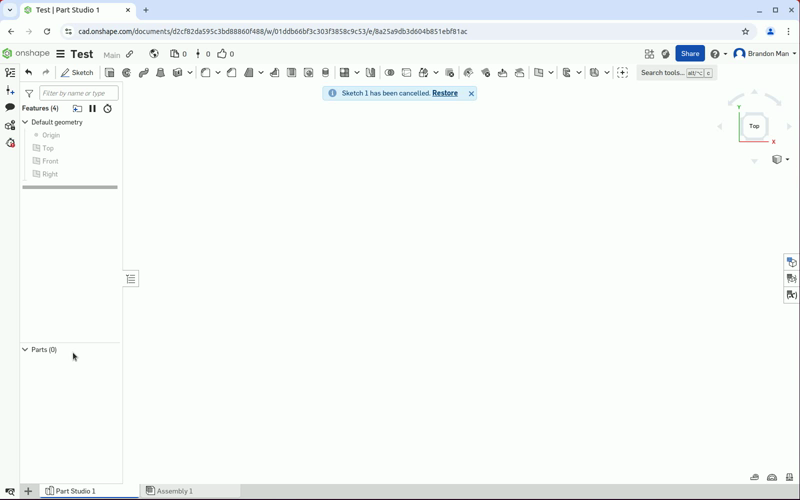
key(space)
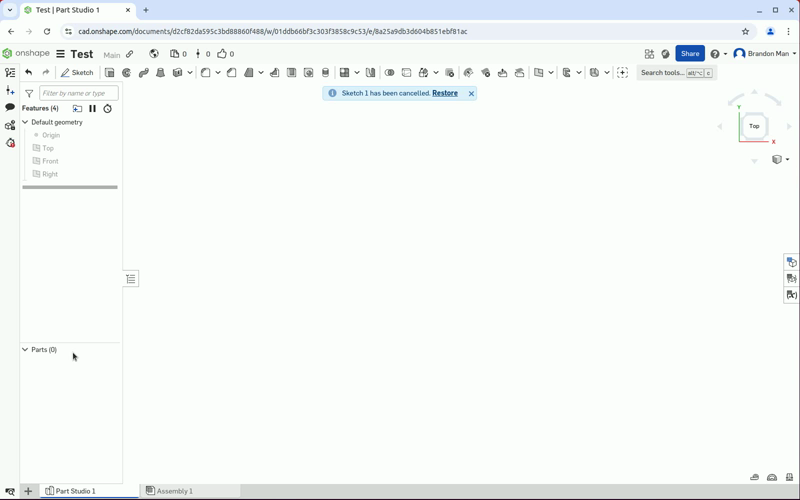
key_down(shift)
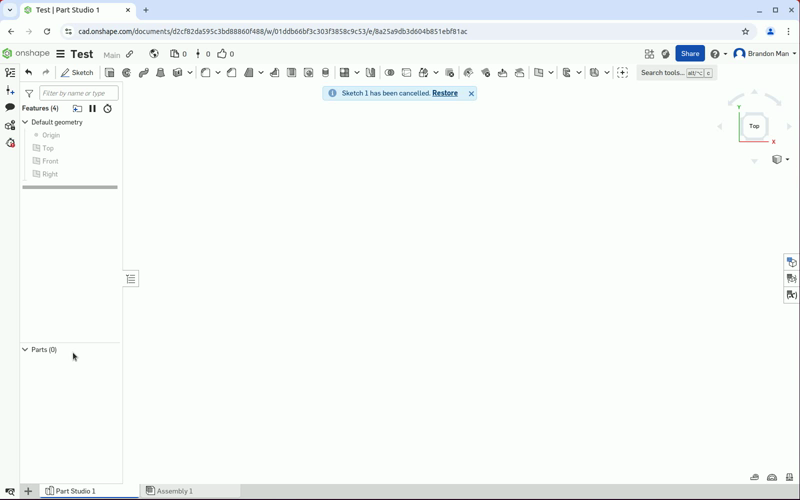
key(up)
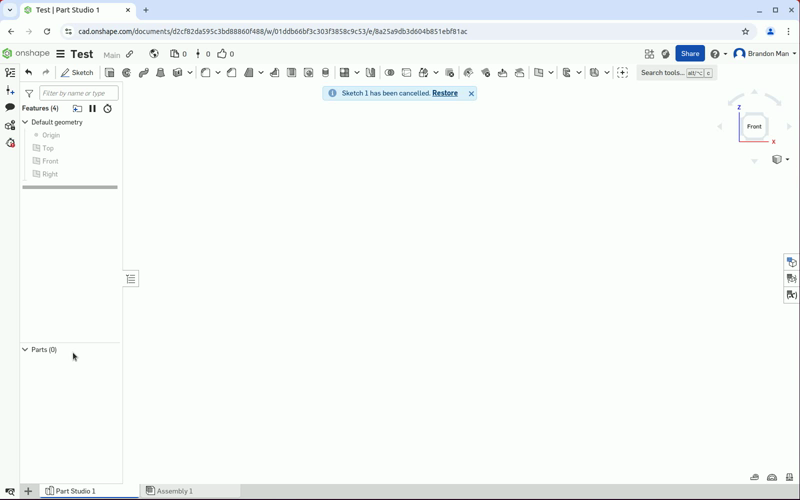
key_up(shift)
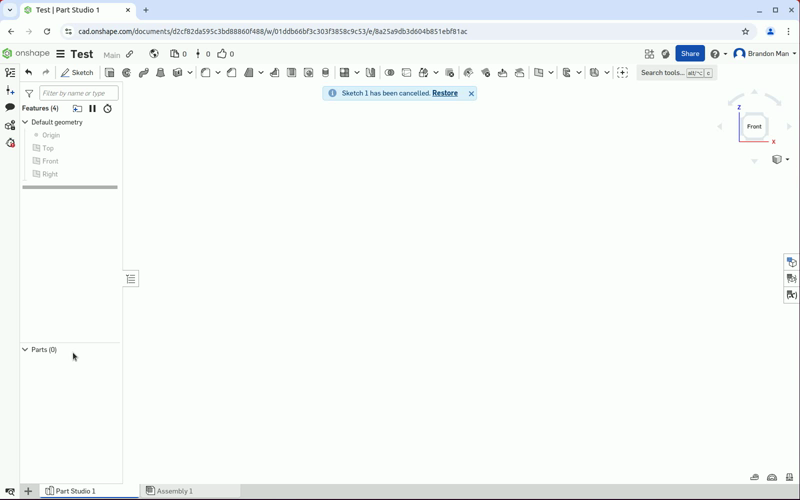
mouse_move(73, 352)
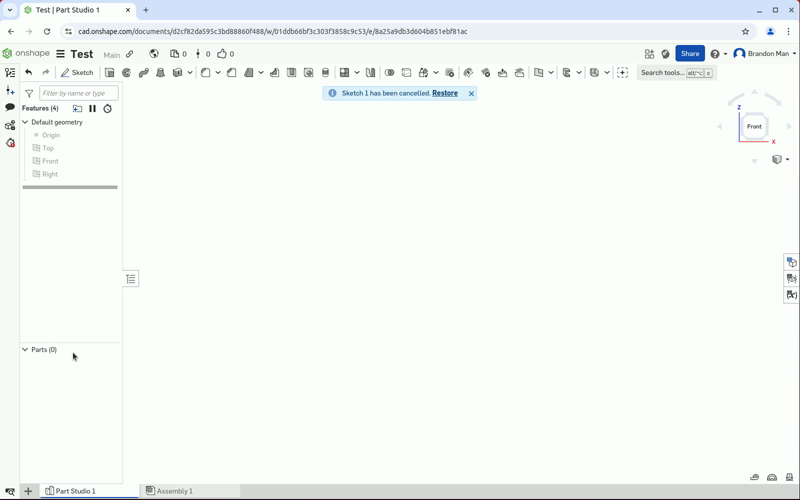
key(shift+y)
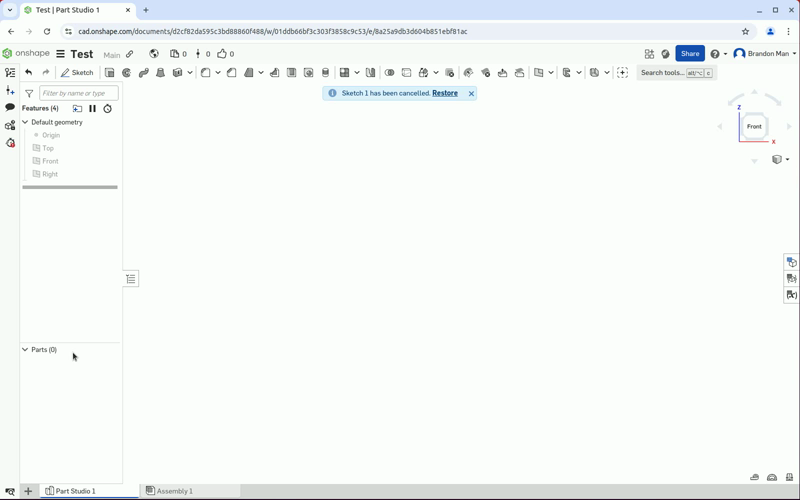
key(shift+s)
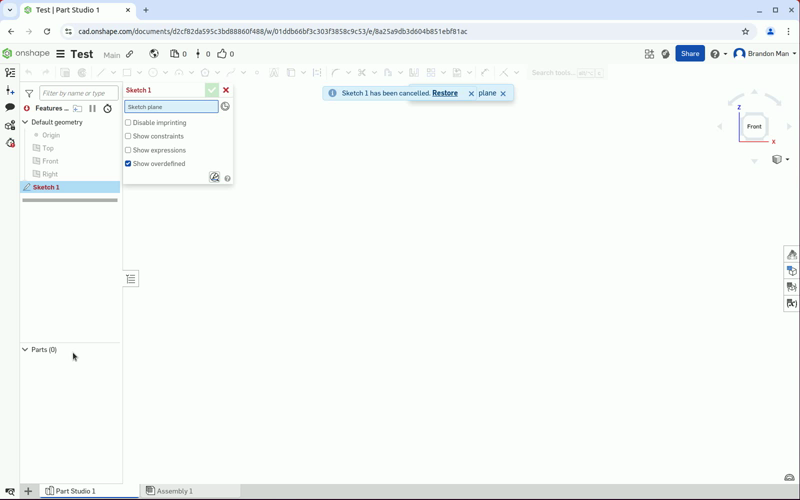
mouse_move(73, 163)
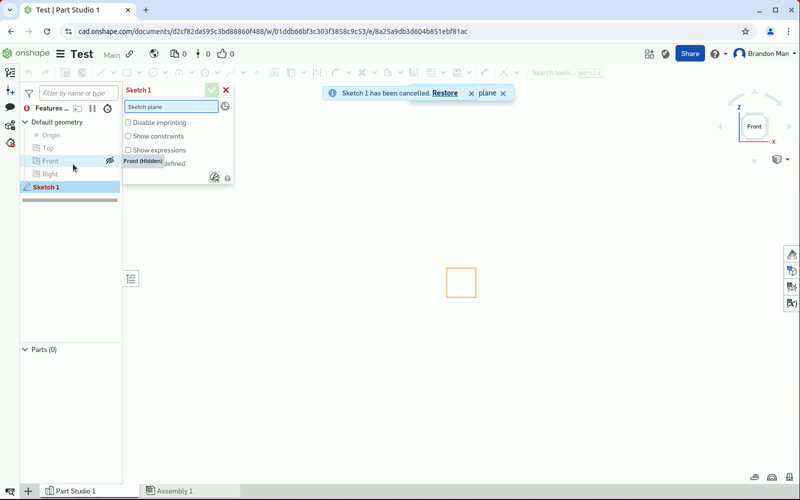
click(73, 163)
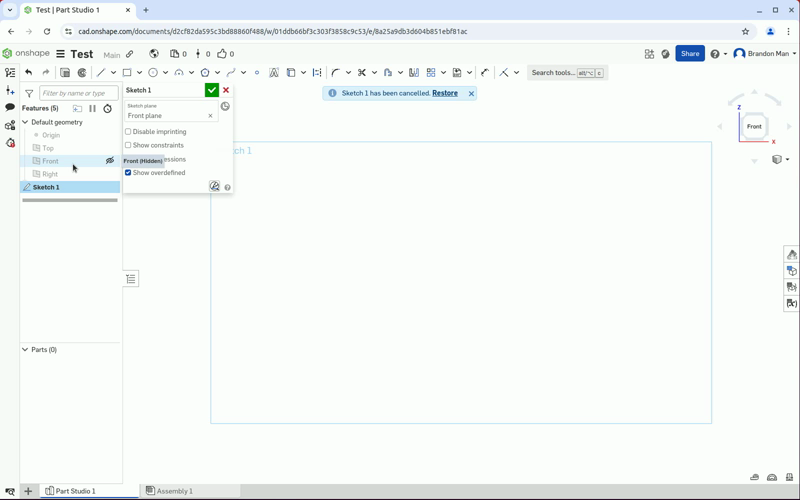
mouse_move(73, 352)
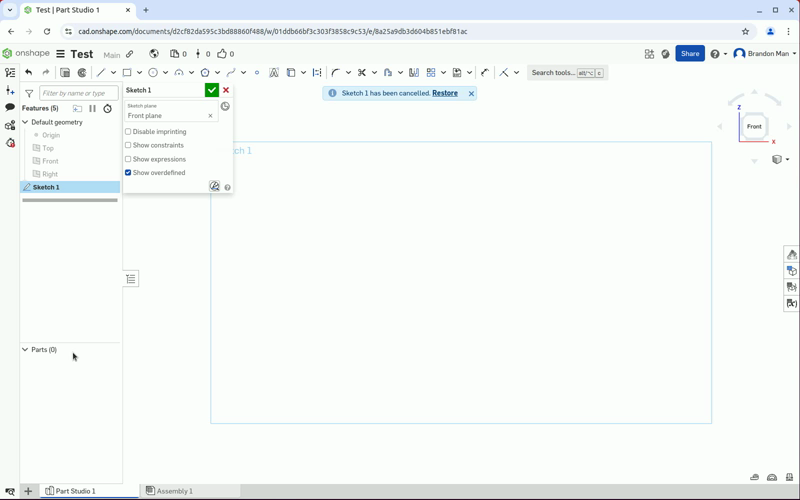
key(y)
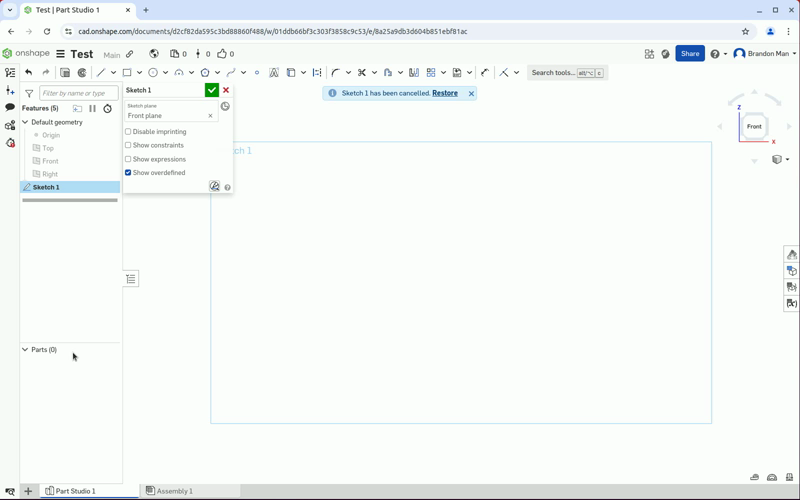
key(l)
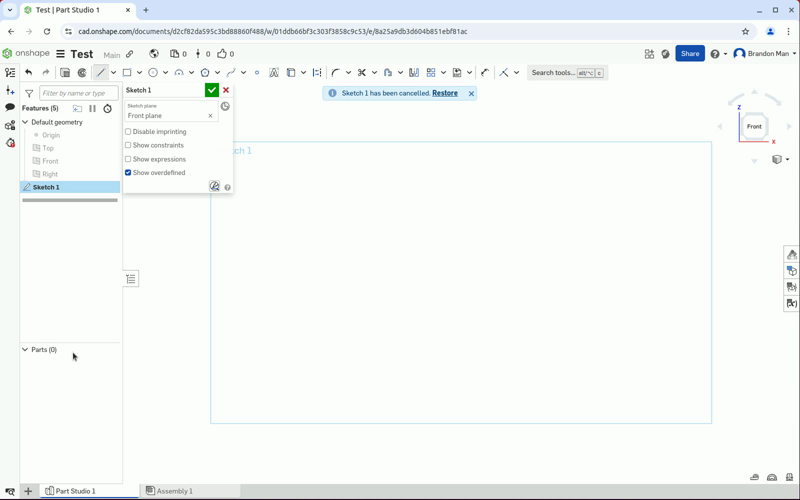
key_down(shift)
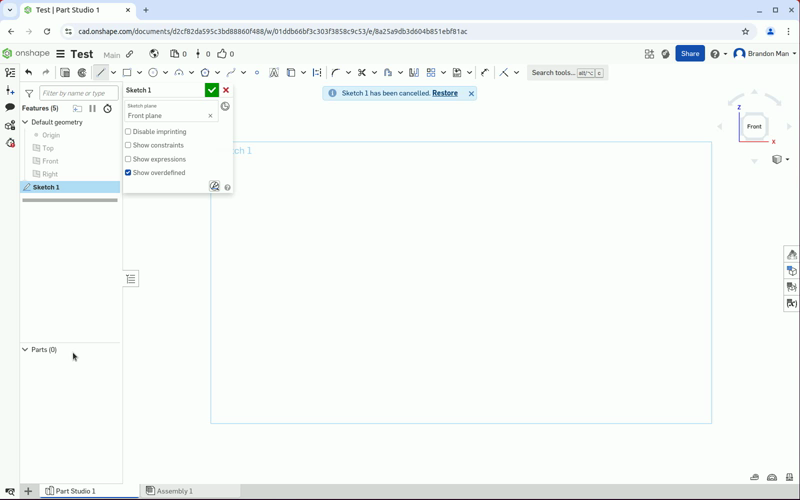
mouse_move(411, 395)
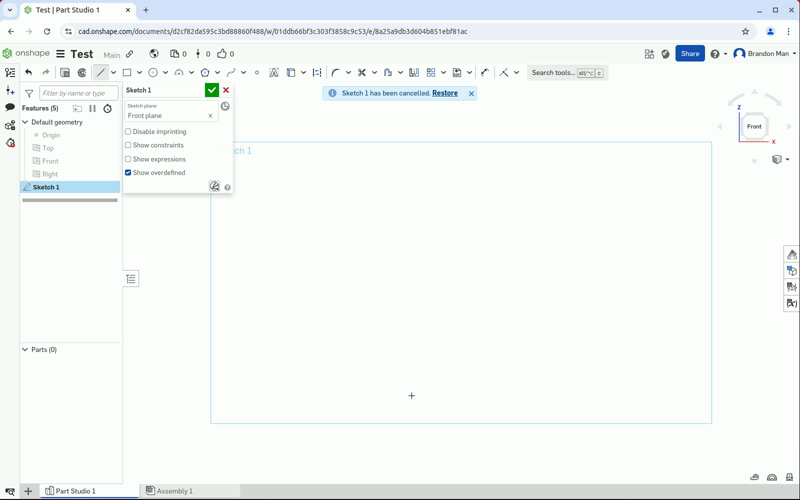
click(411, 395)
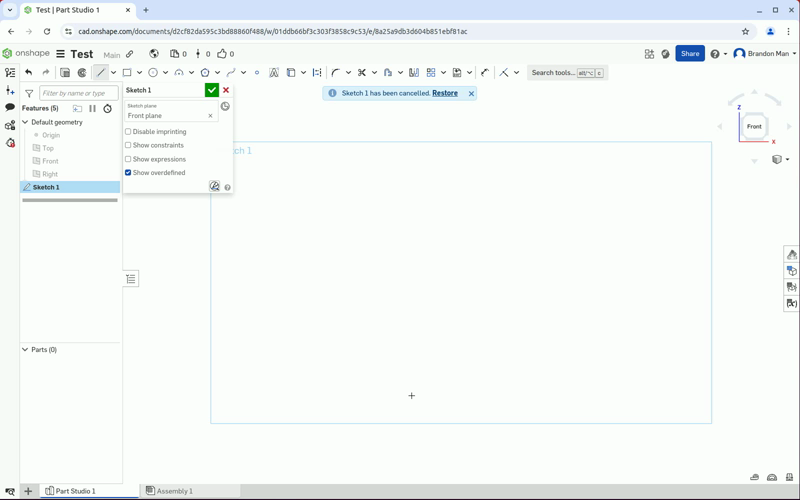
key_up(shift)
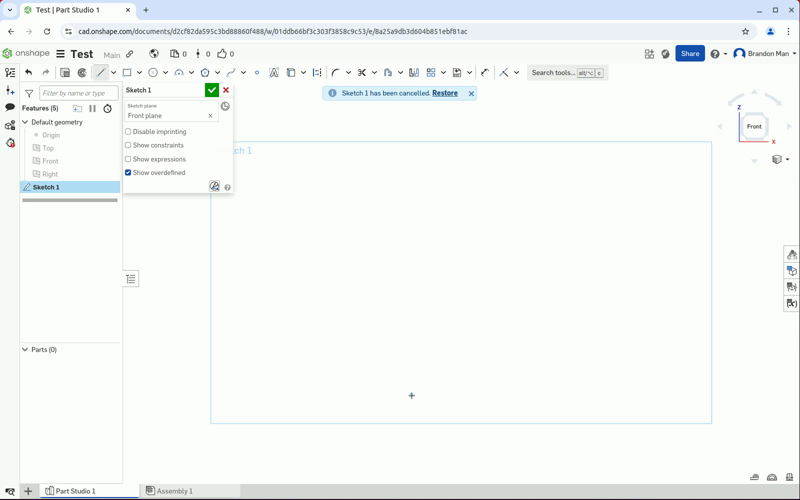
key_down(shift)
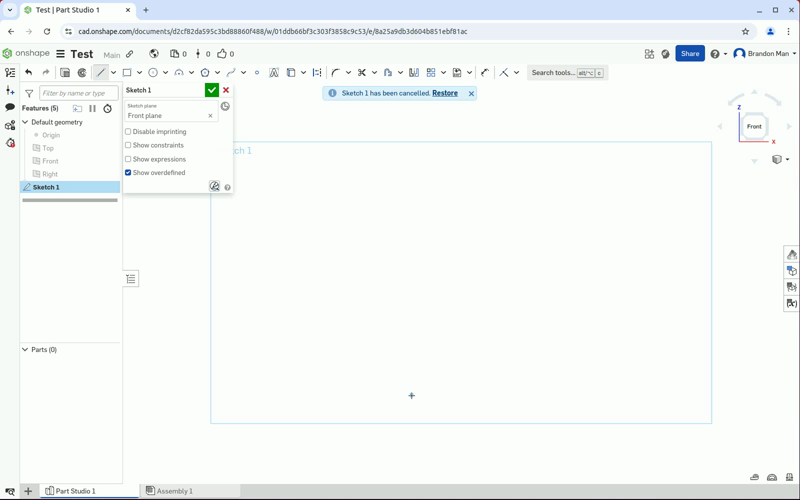
mouse_move(496, 395)
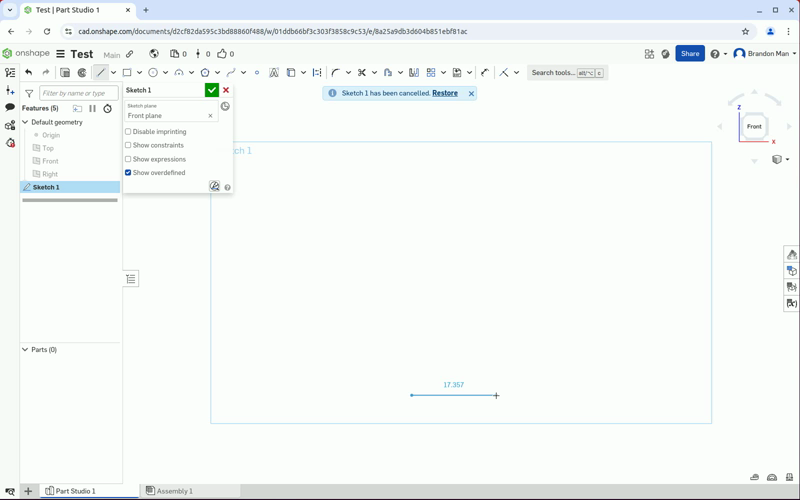
click(496, 395)
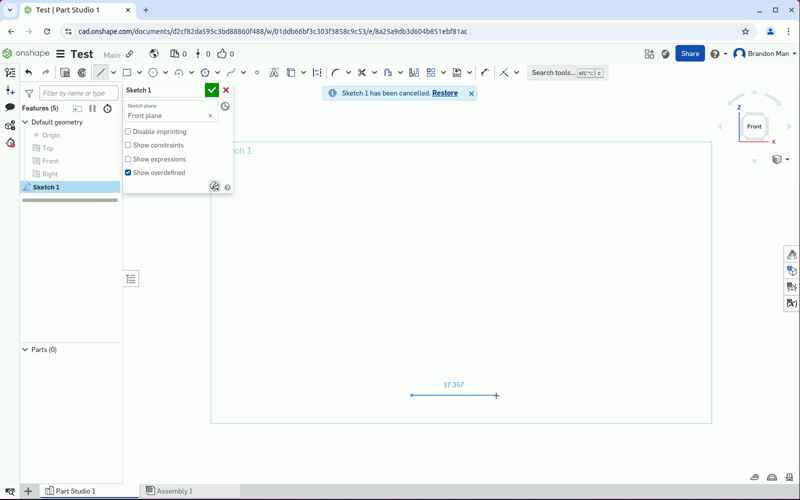
key_up(shift)
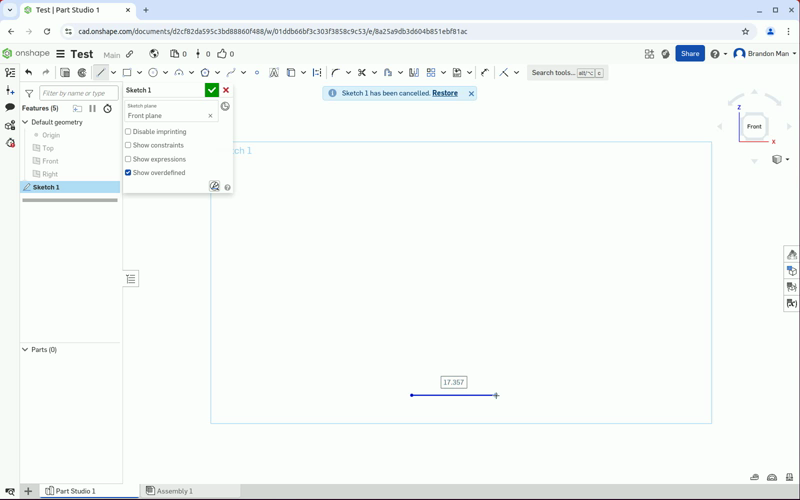
key_down(shift)
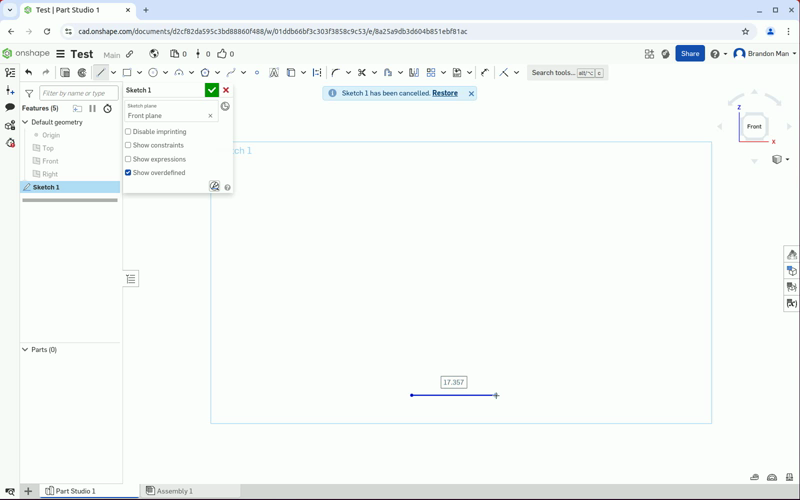
mouse_move(526, 395)
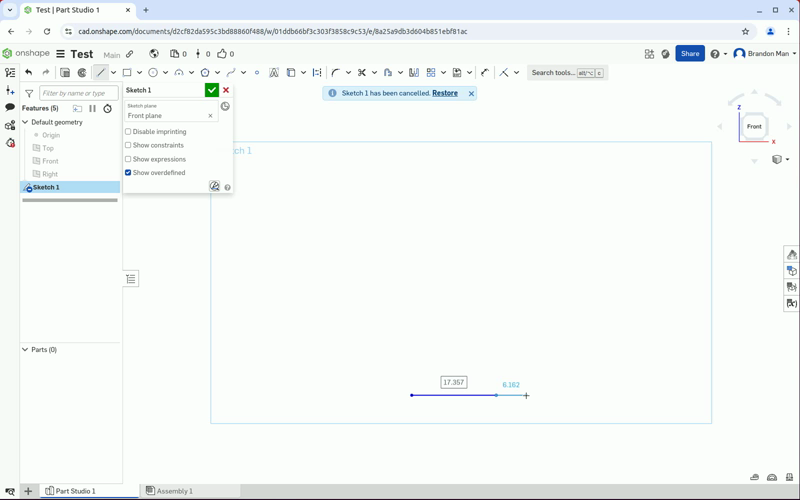
mouse_move(496, 388)
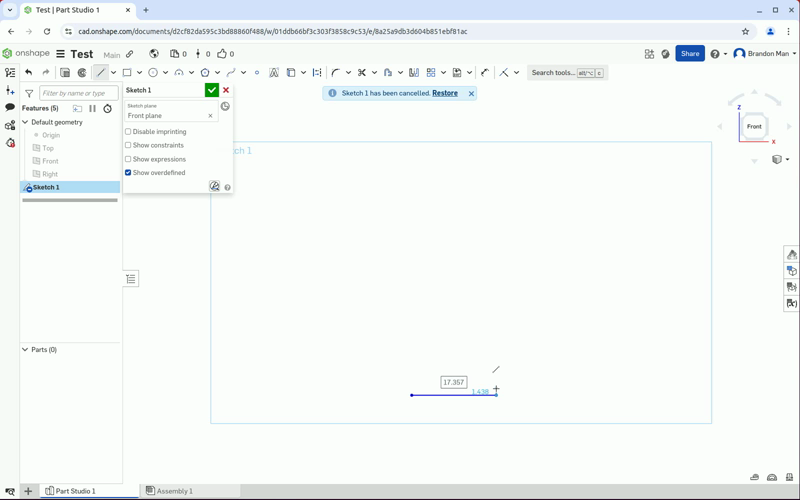
scroll(6)
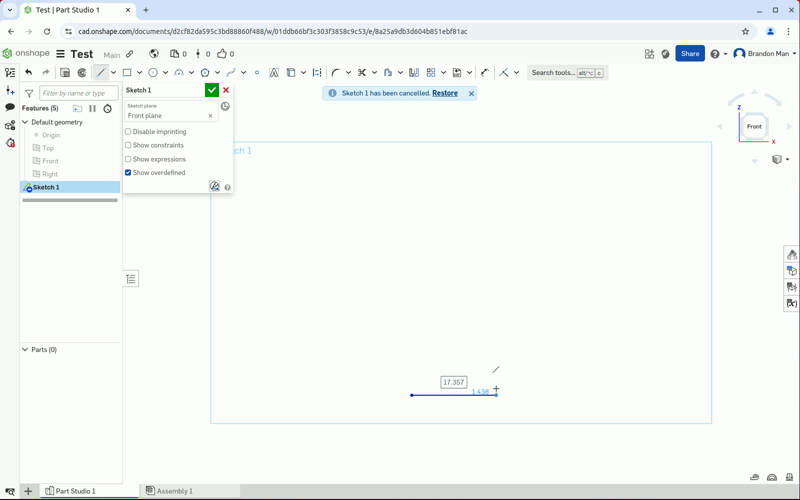
scroll(6)
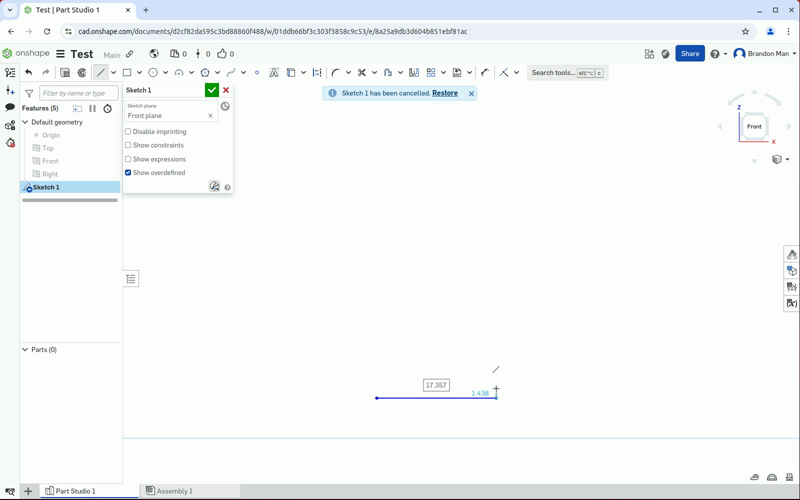
scroll(6)
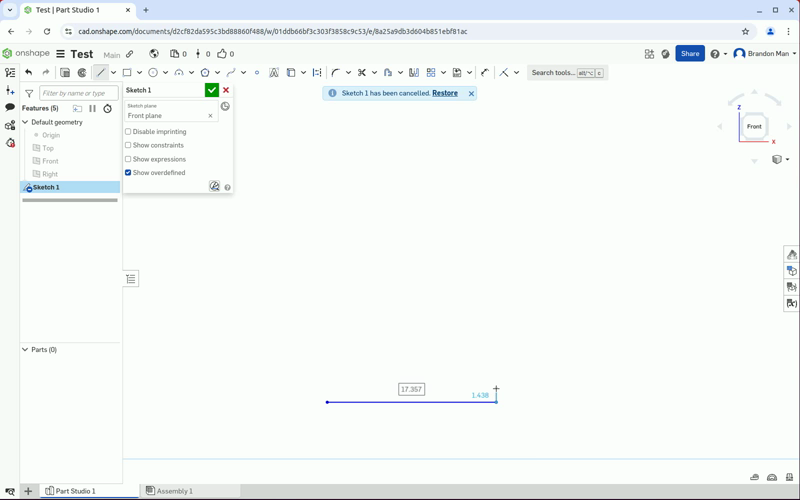
scroll(6)
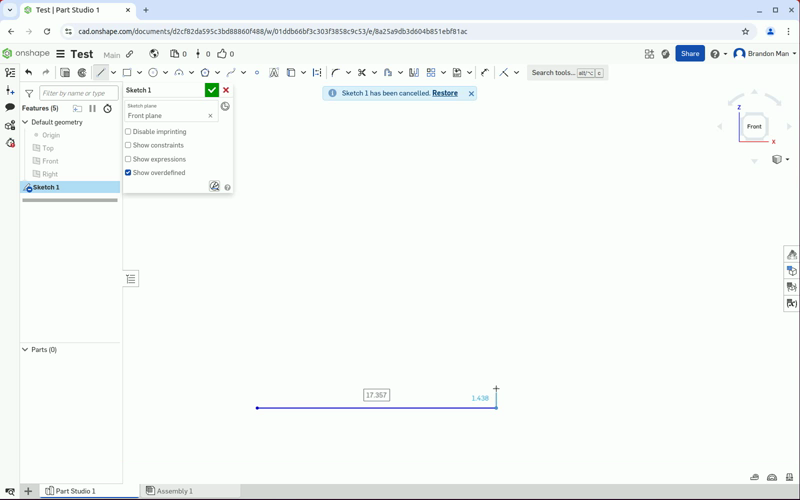
scroll(6)
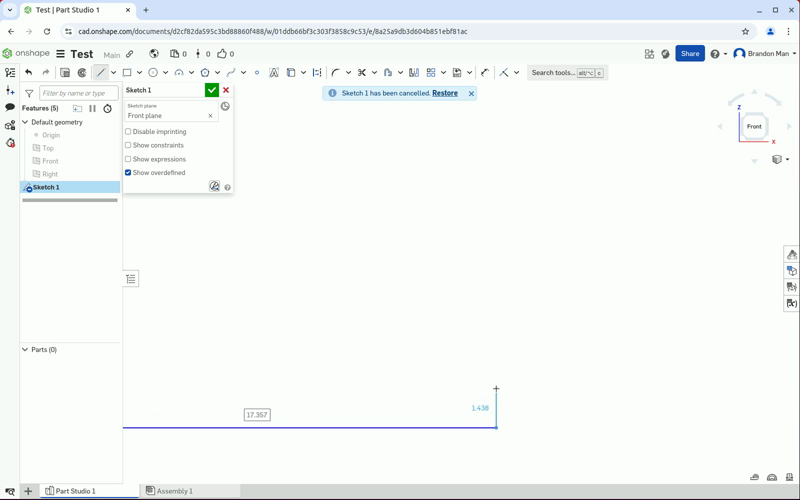
scroll(6)
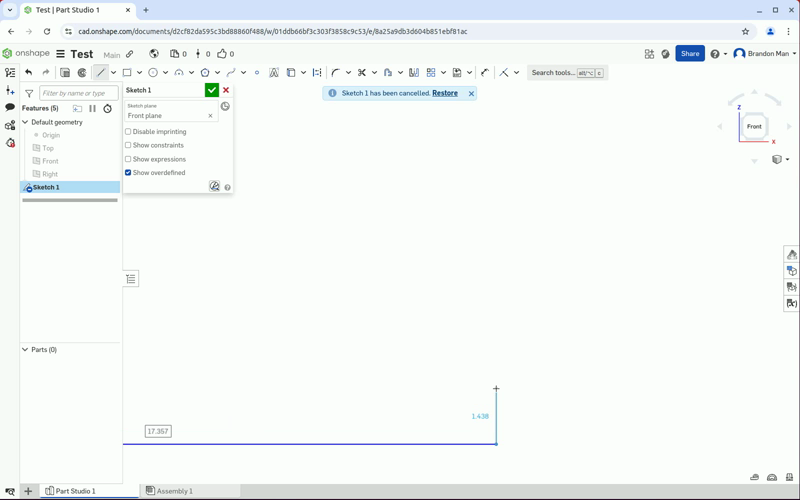
scroll(6)
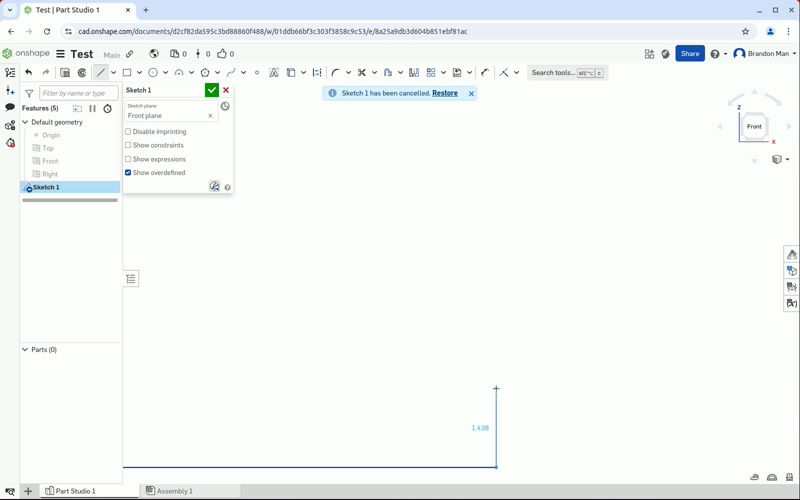
click(496, 388)
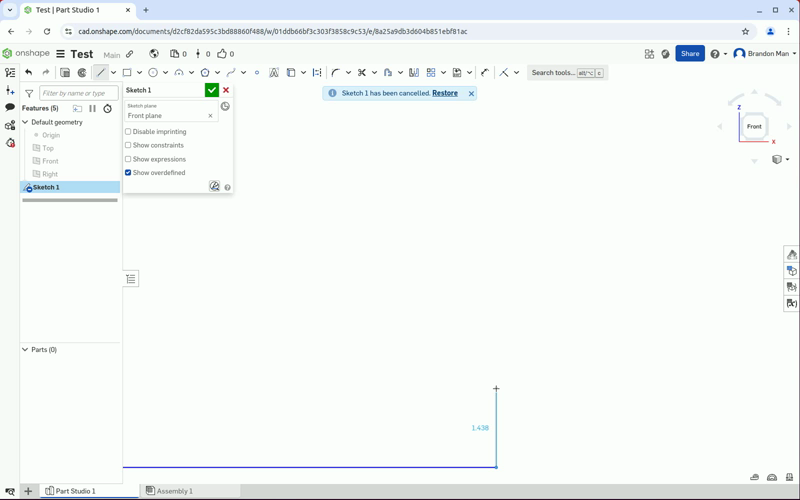
scroll(-6)
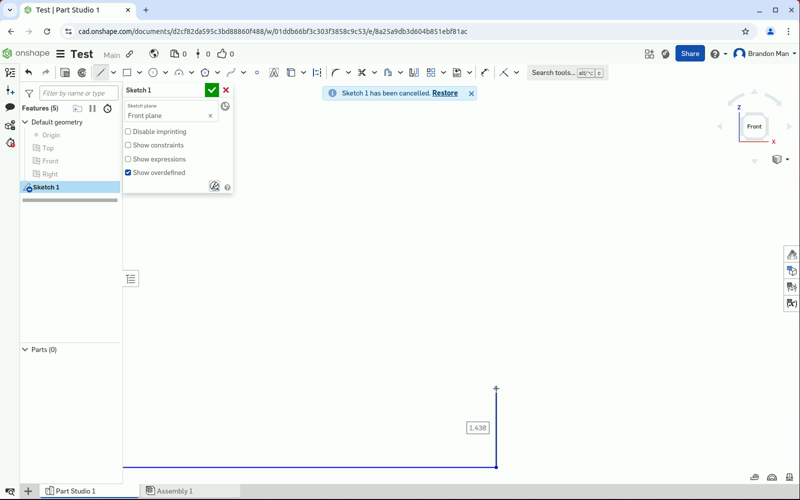
scroll(-6)
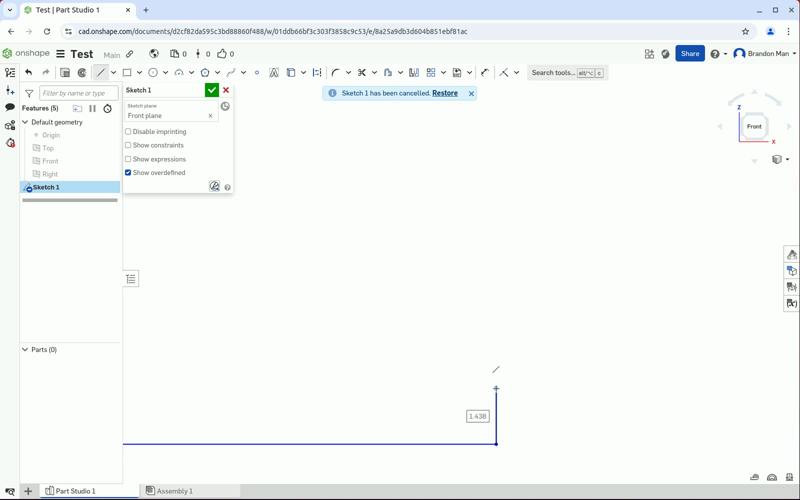
scroll(-6)
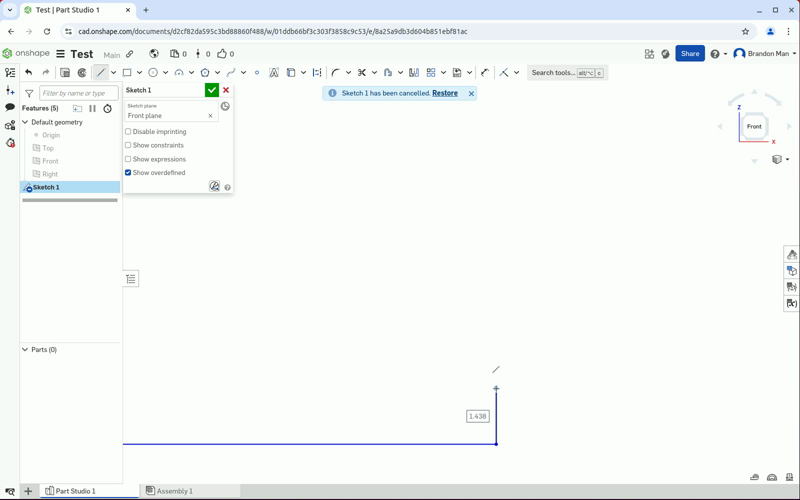
scroll(-6)
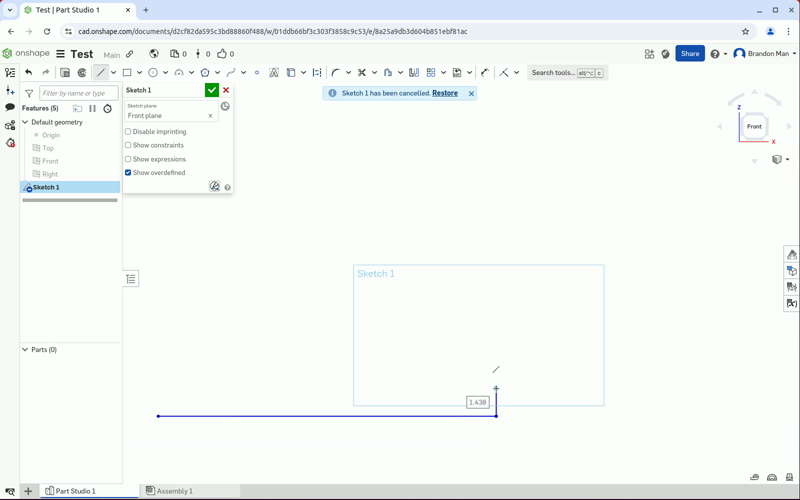
scroll(-6)
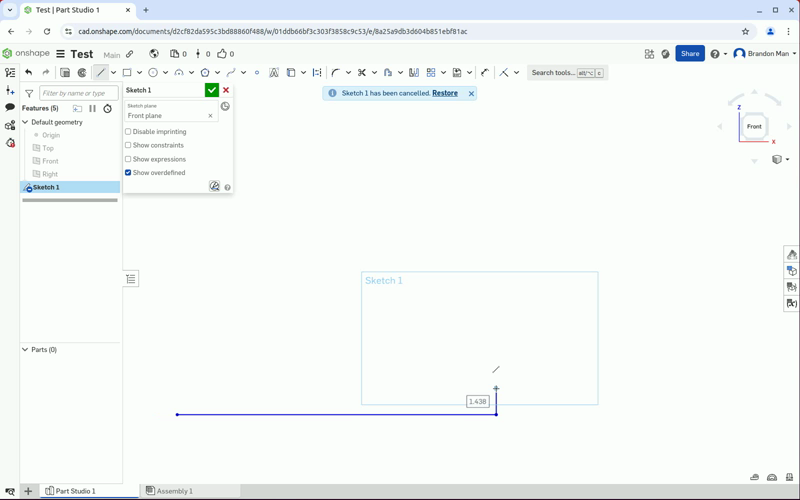
scroll(-6)
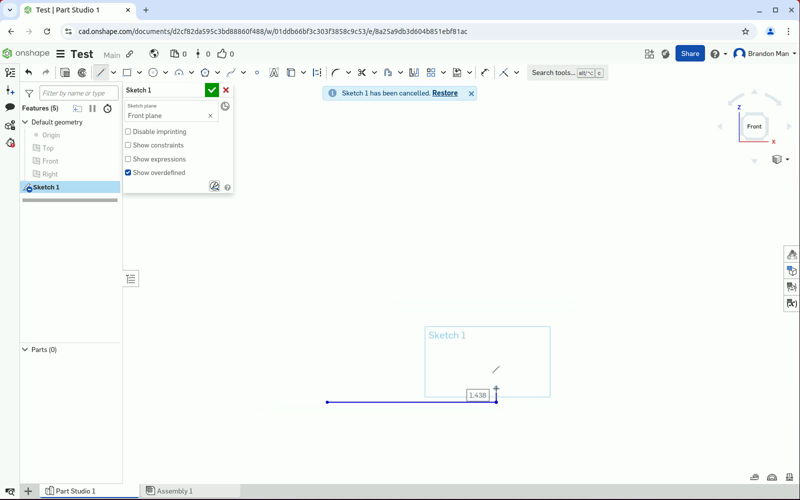
scroll(-6)
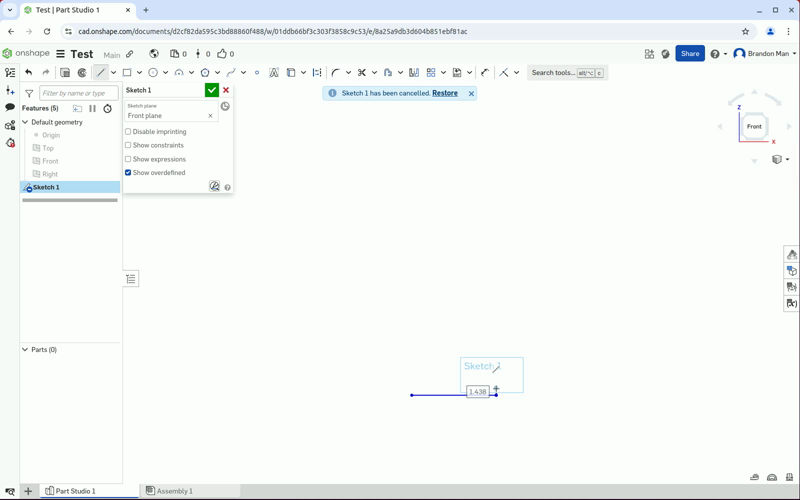
key_up(shift)
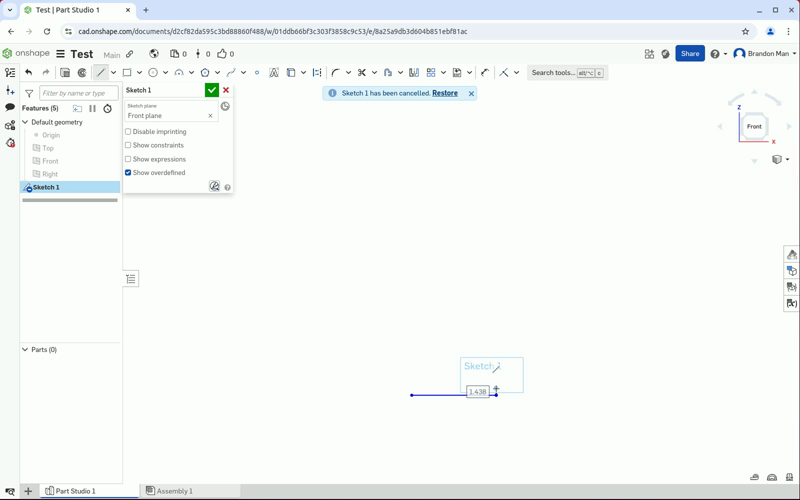
key_down(shift)
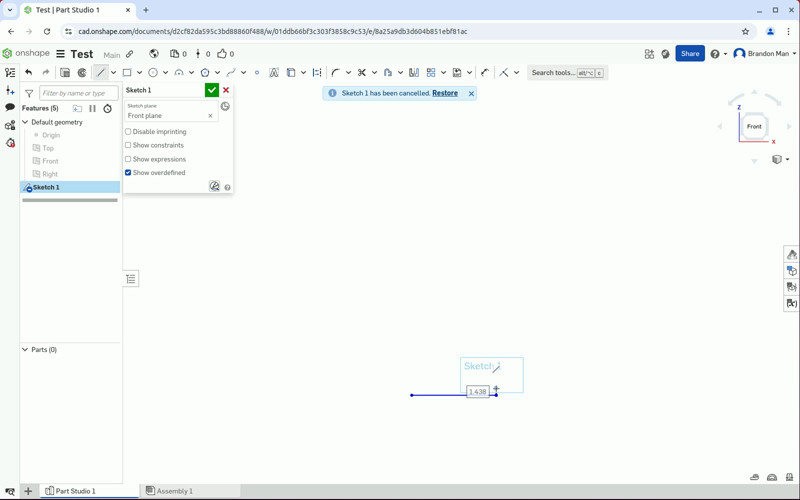
mouse_move(411, 388)
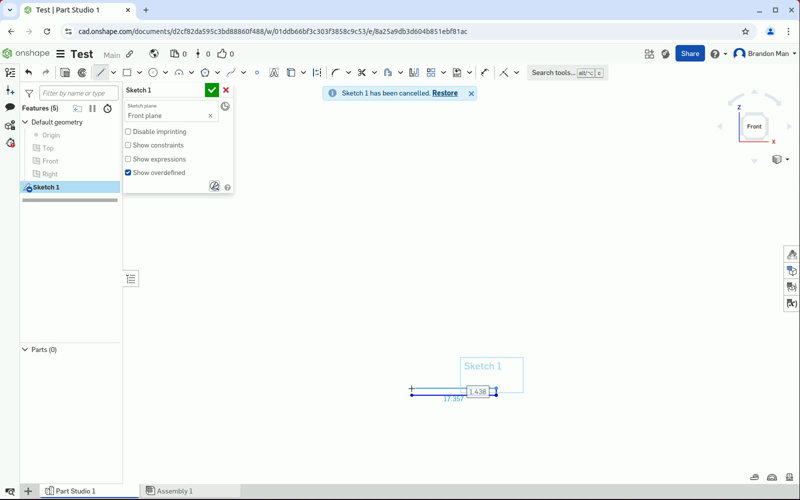
click(411, 388)
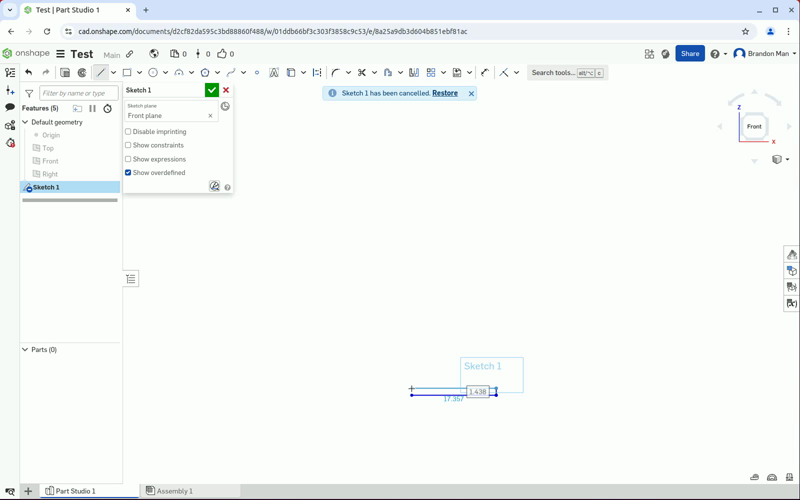
key_up(shift)
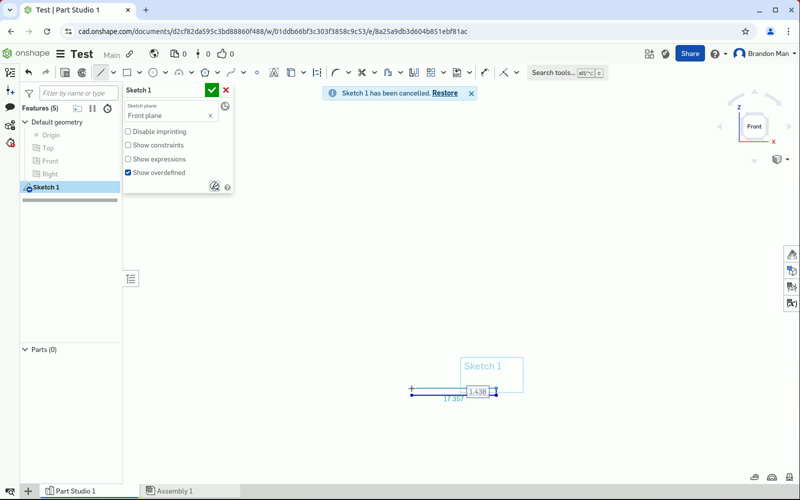
mouse_move(441, 388)
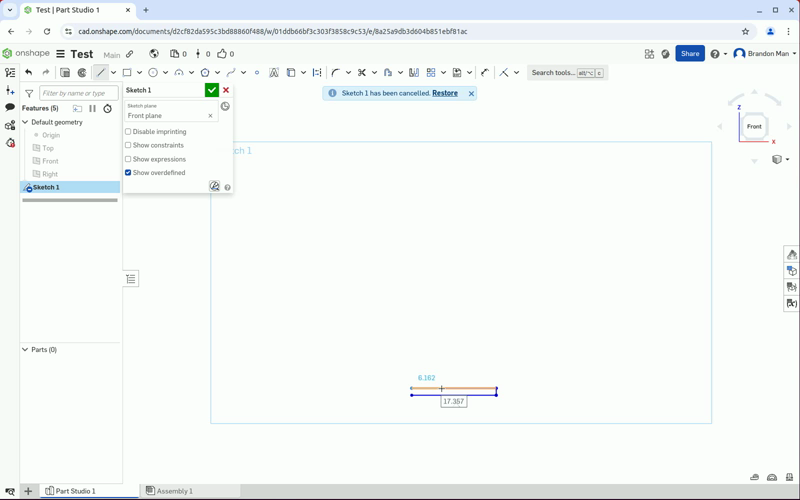
key_down(shift)
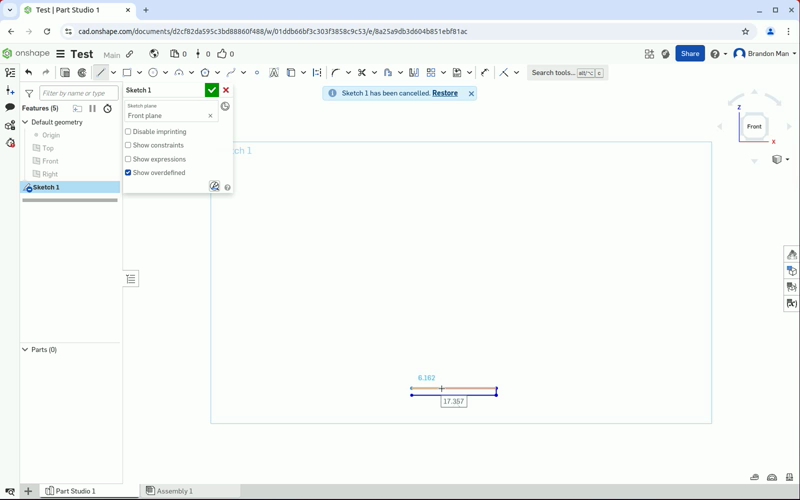
mouse_move(411, 395)
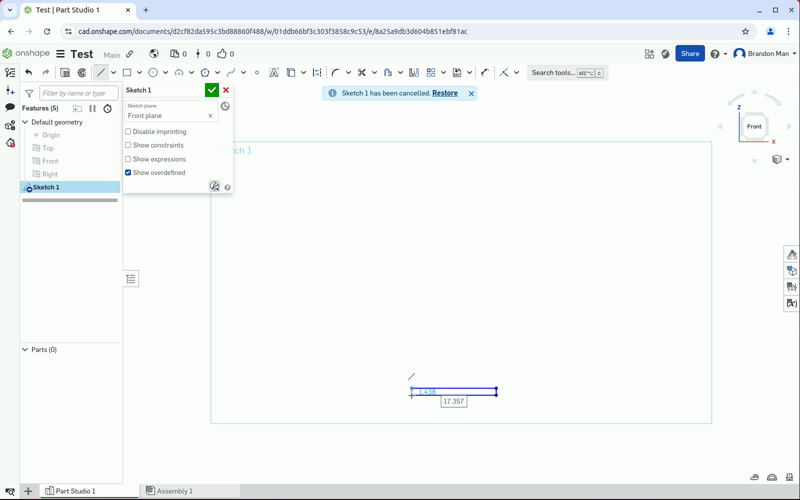
scroll(6)
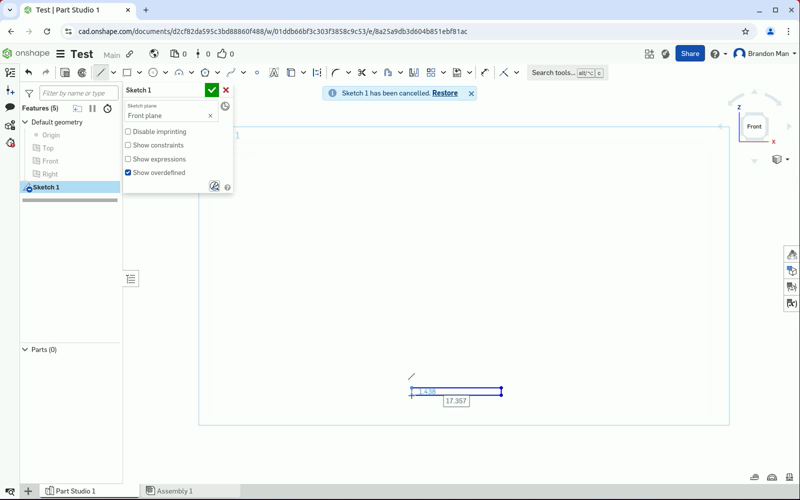
scroll(6)
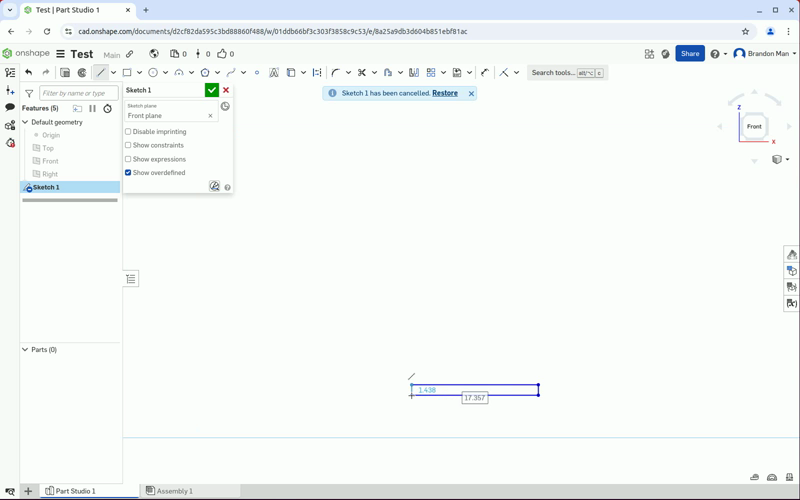
scroll(6)
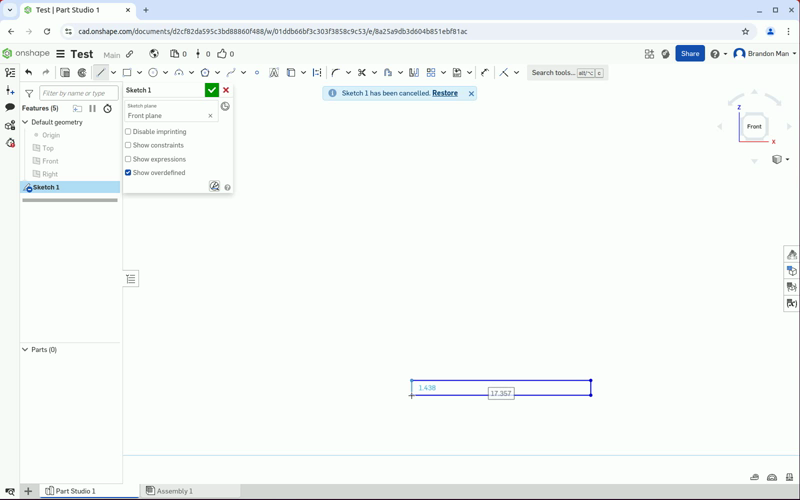
scroll(6)
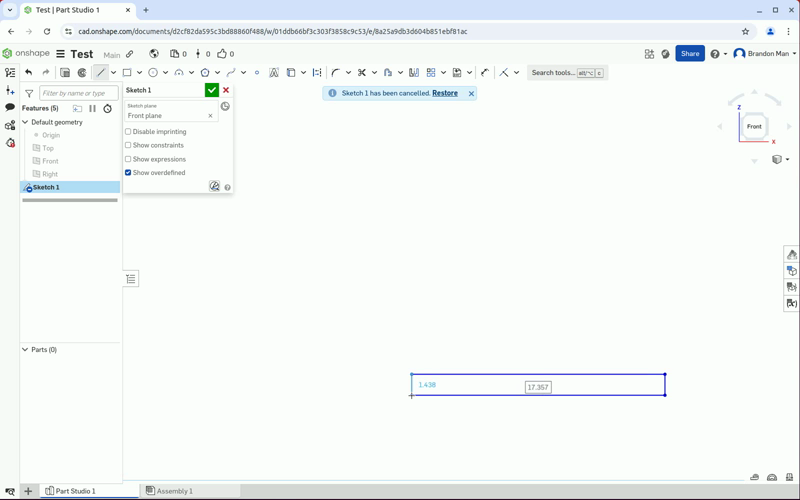
scroll(6)
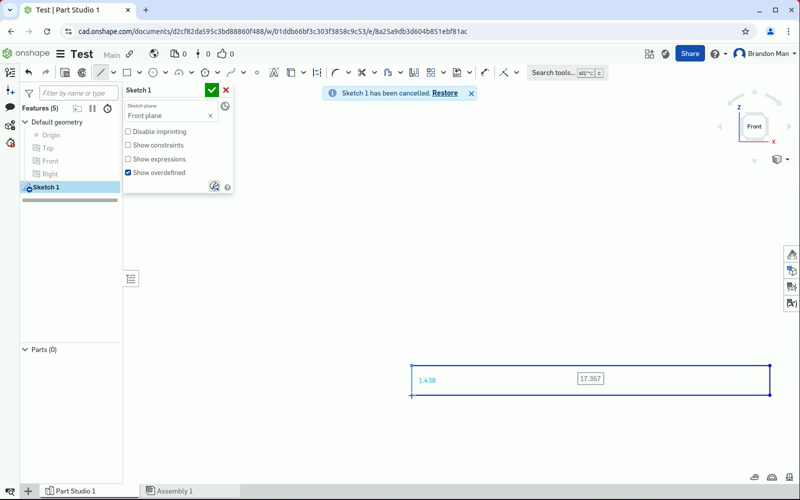
scroll(6)
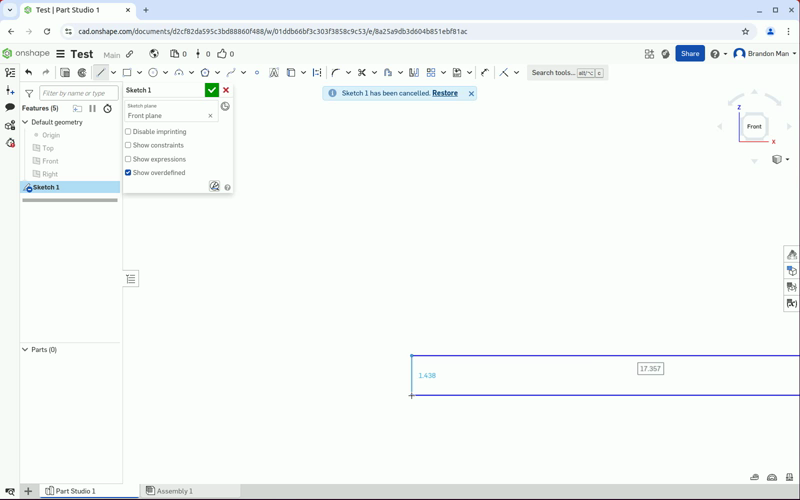
scroll(6)
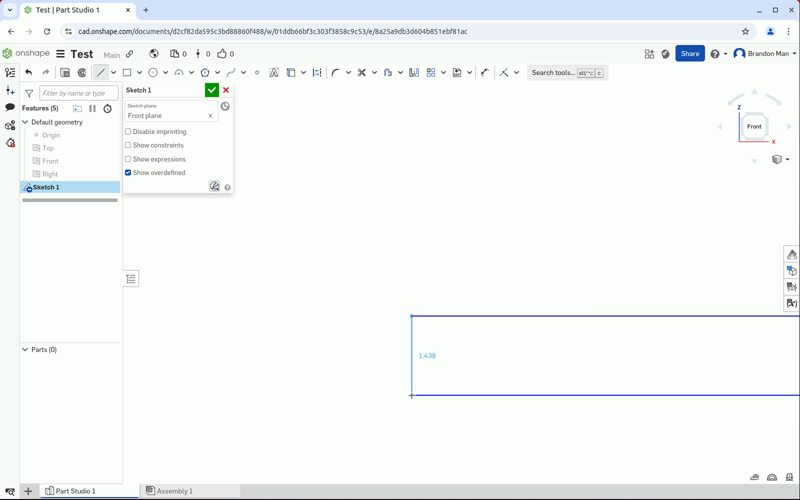
key_up(shift)
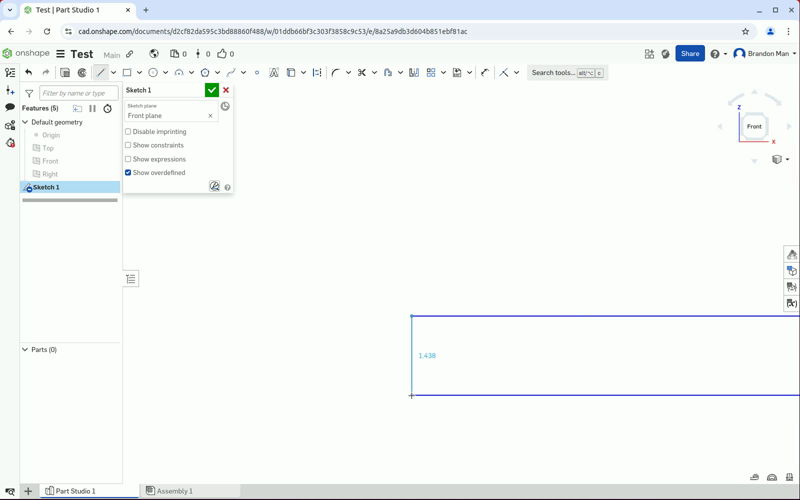
click(411, 395)
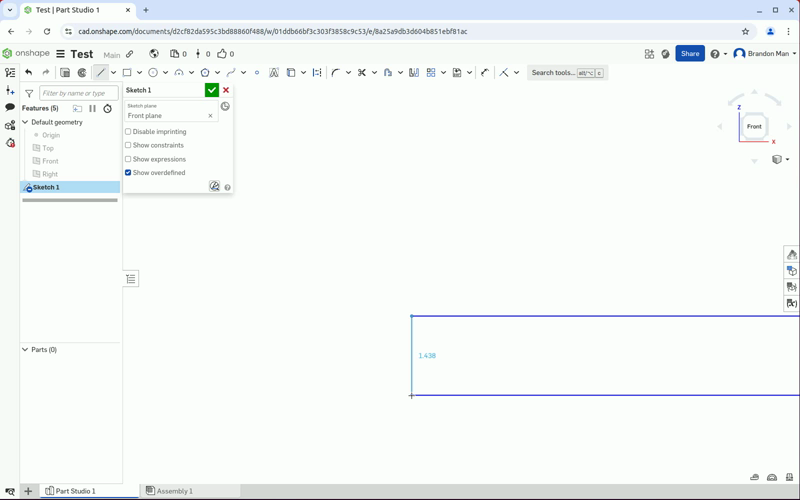
scroll(-6)
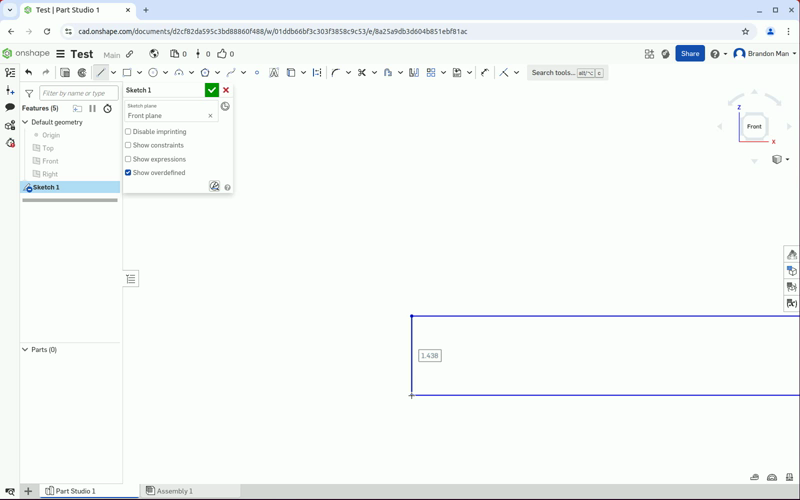
scroll(-6)
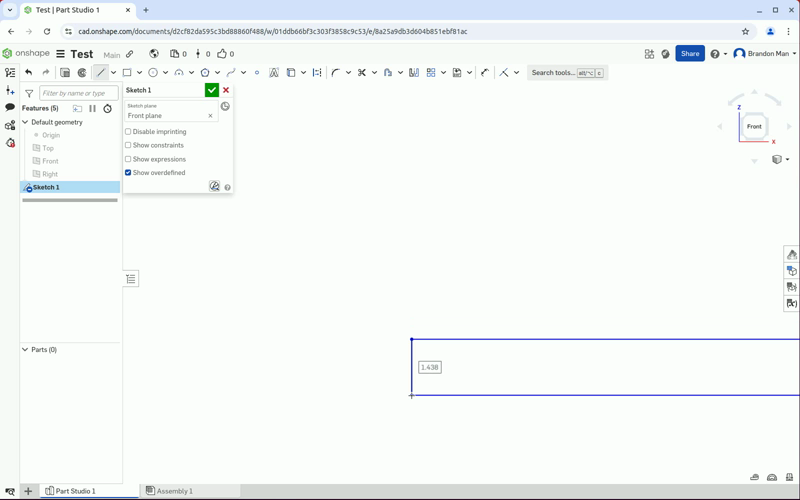
scroll(-6)
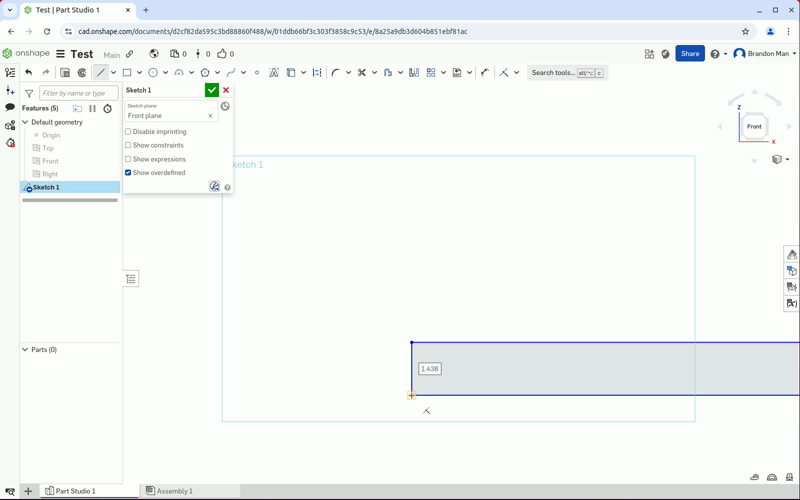
scroll(-6)
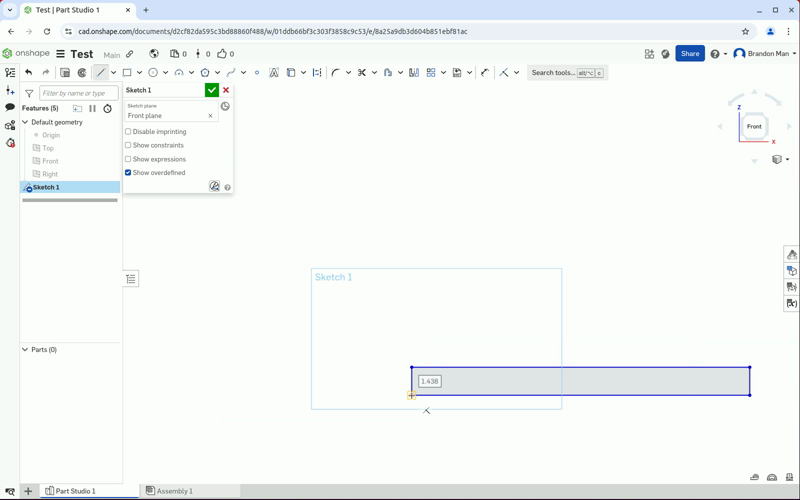
scroll(-6)
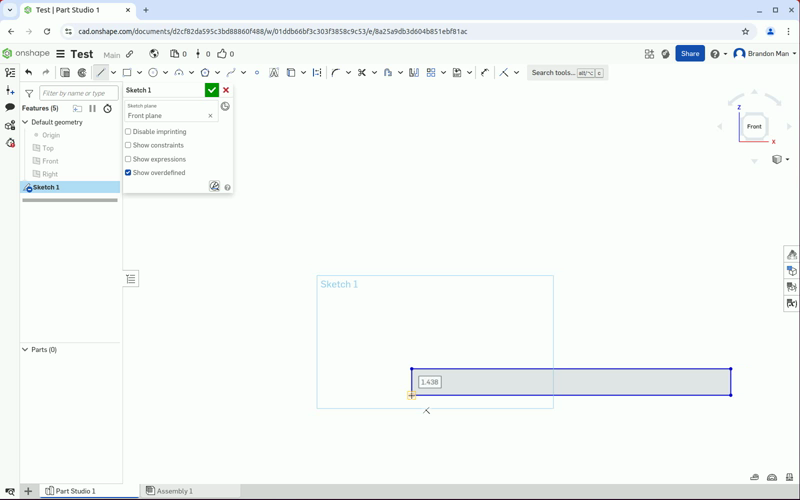
scroll(-6)
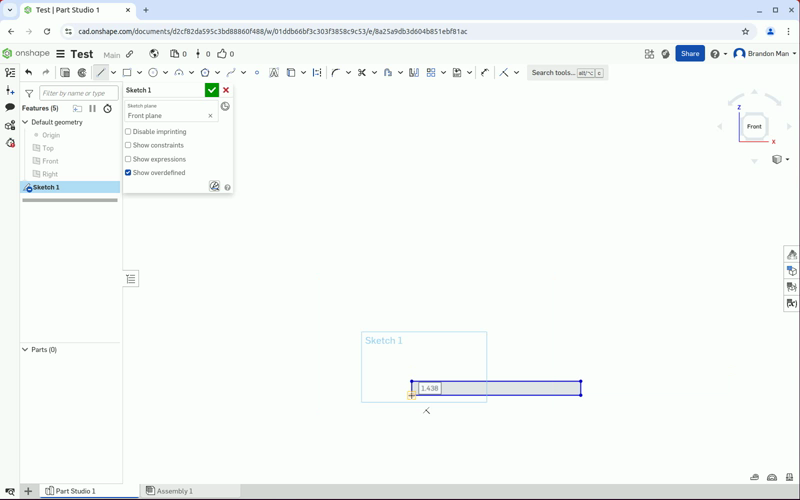
scroll(-6)
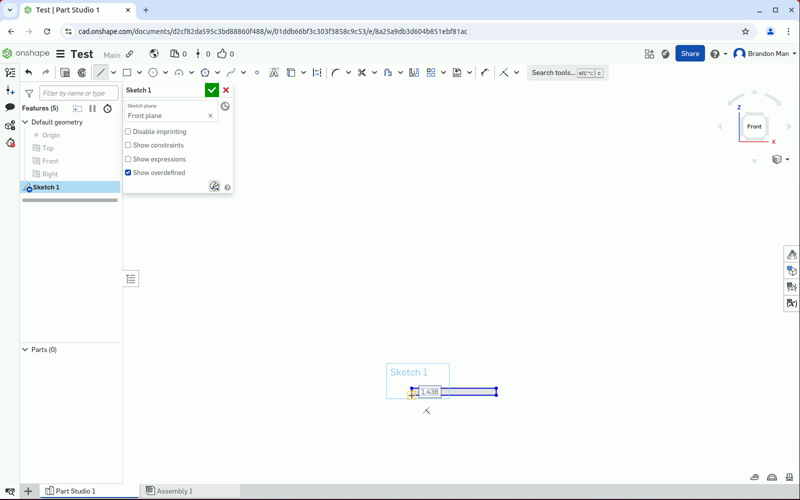
key(esc)
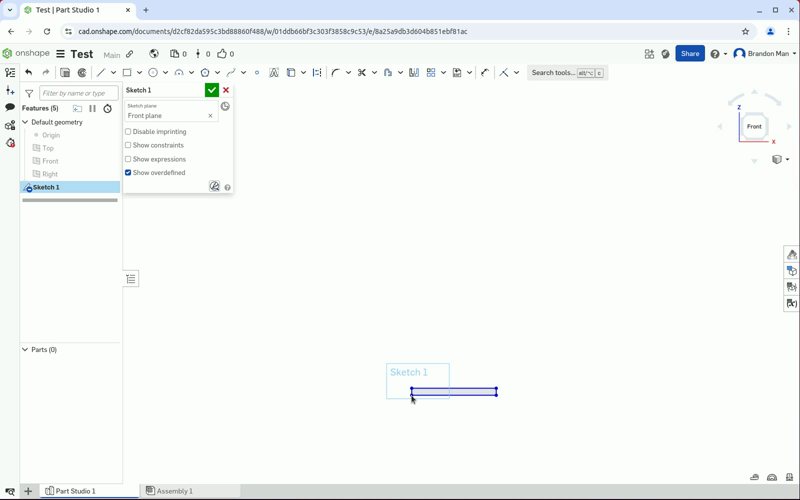
mouse_move(463, 389)
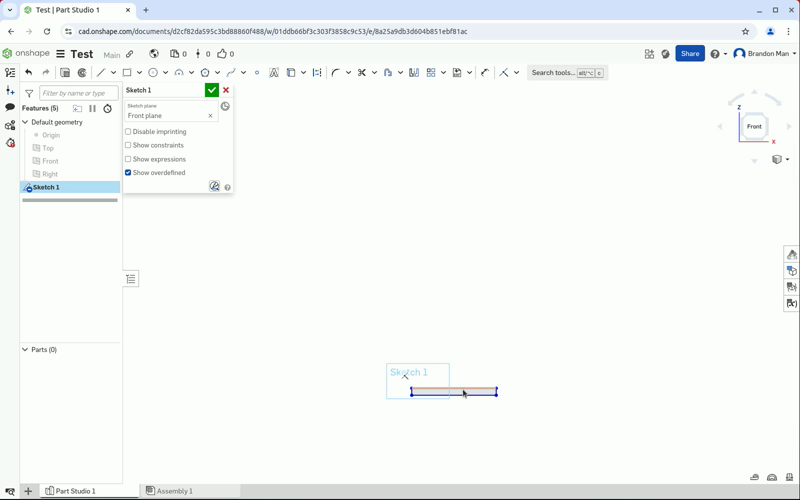
scroll(6)
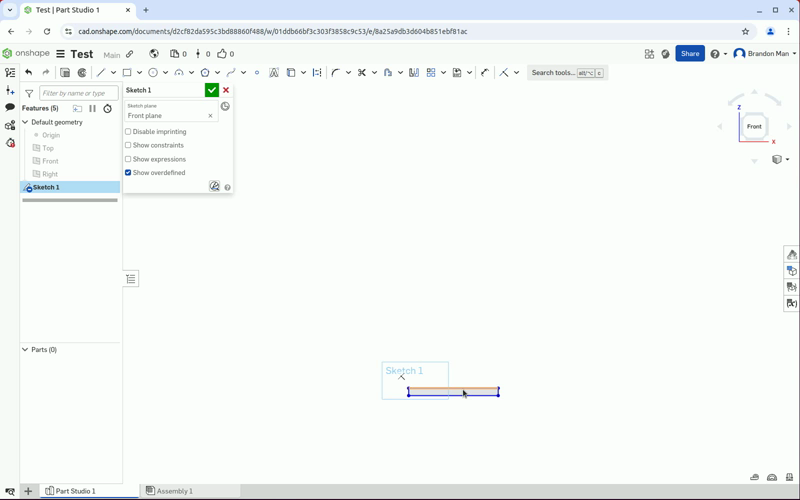
scroll(6)
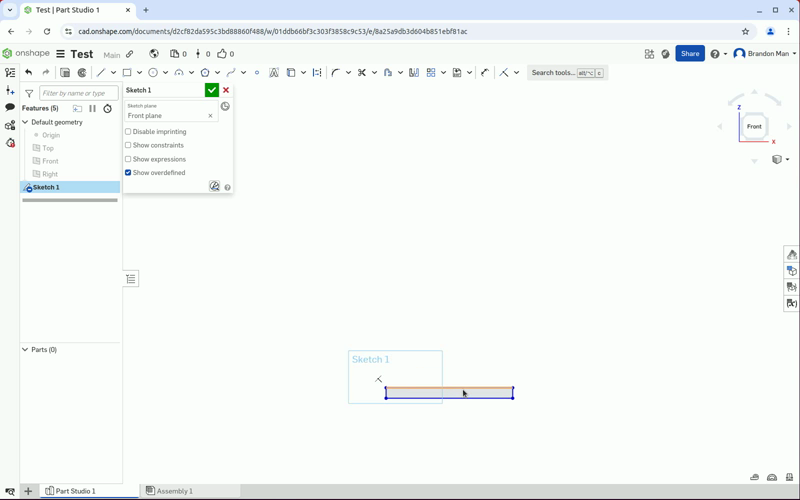
scroll(6)
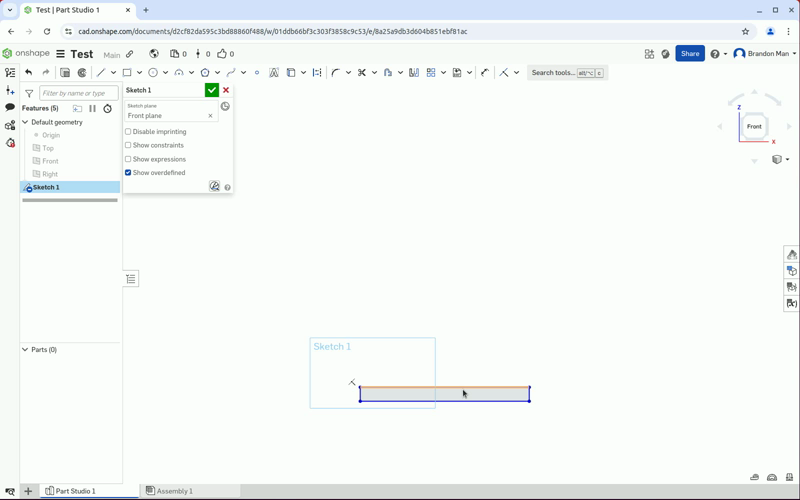
scroll(6)
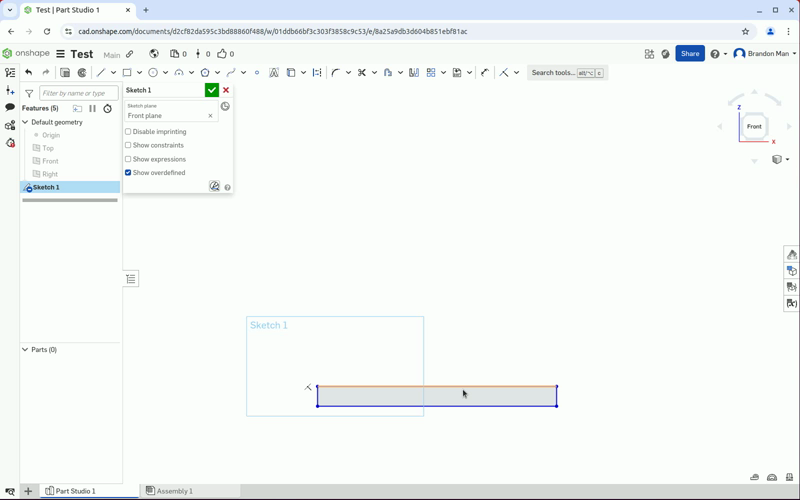
scroll(6)
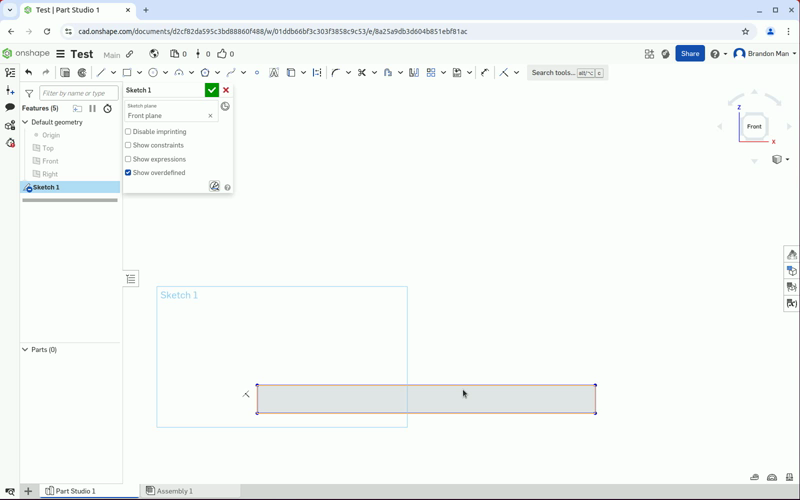
scroll(6)
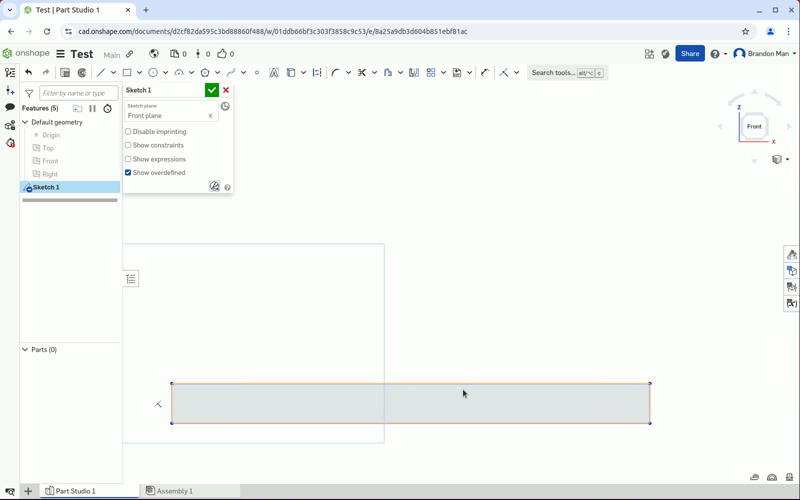
scroll(6)
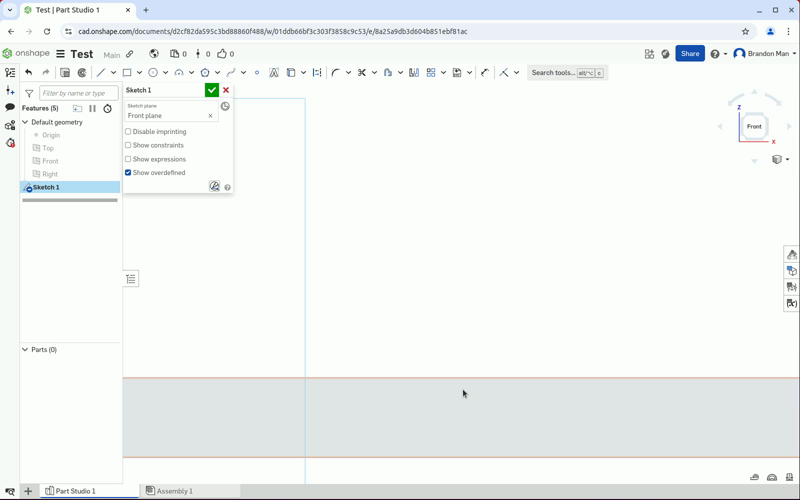
click(463, 389)
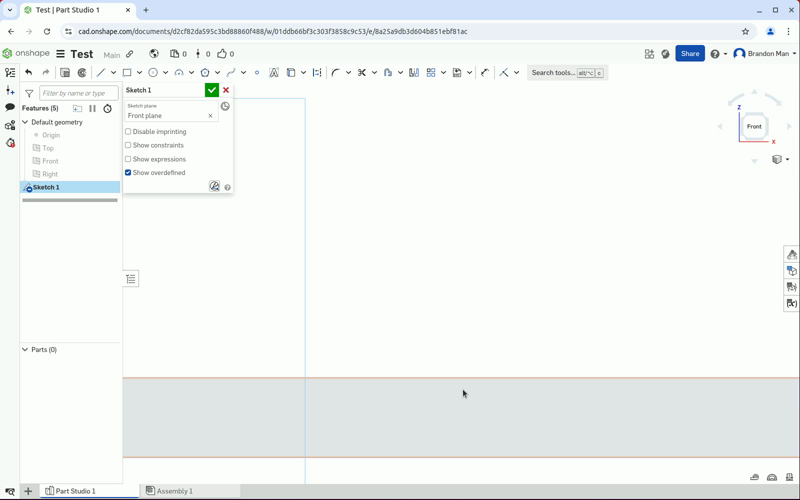
scroll(-6)
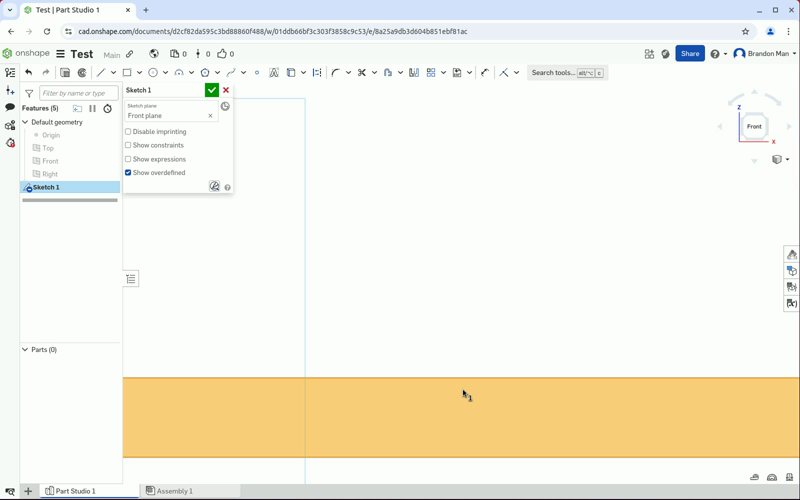
scroll(-6)
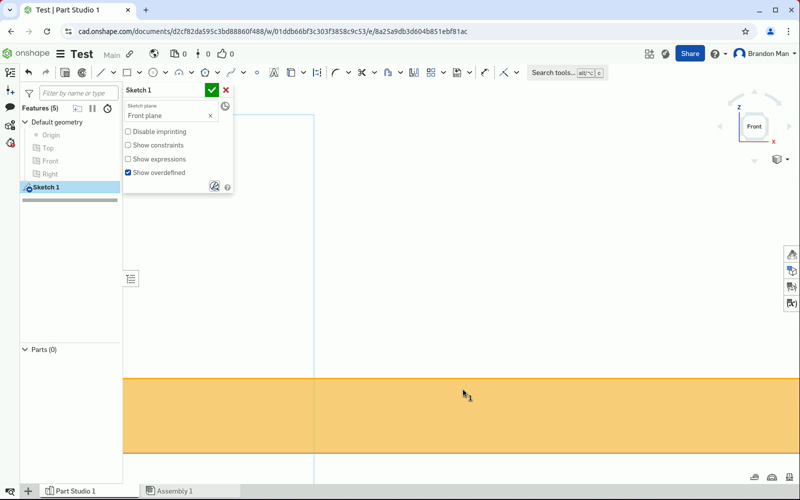
scroll(-6)
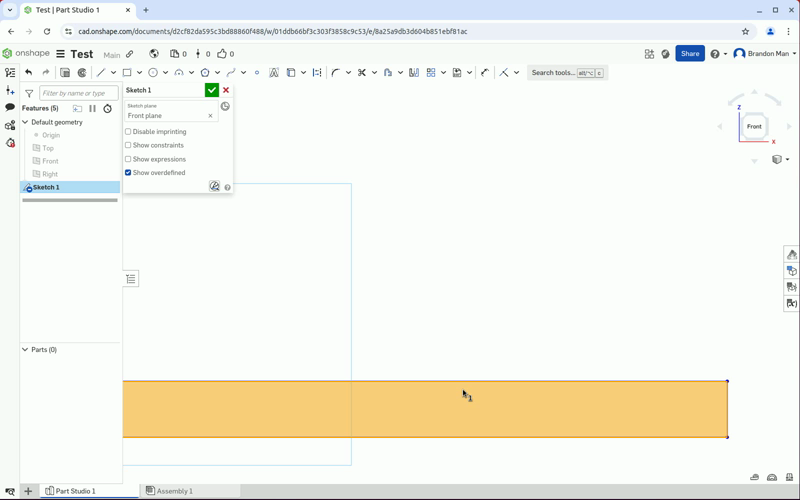
scroll(-6)
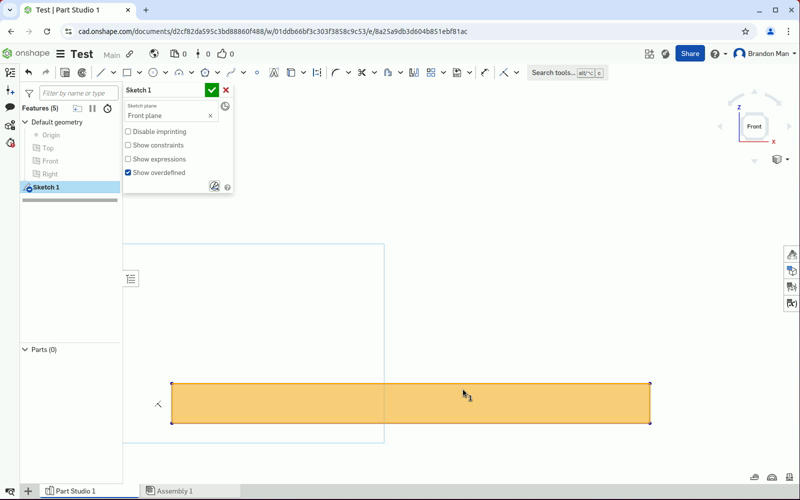
scroll(-6)
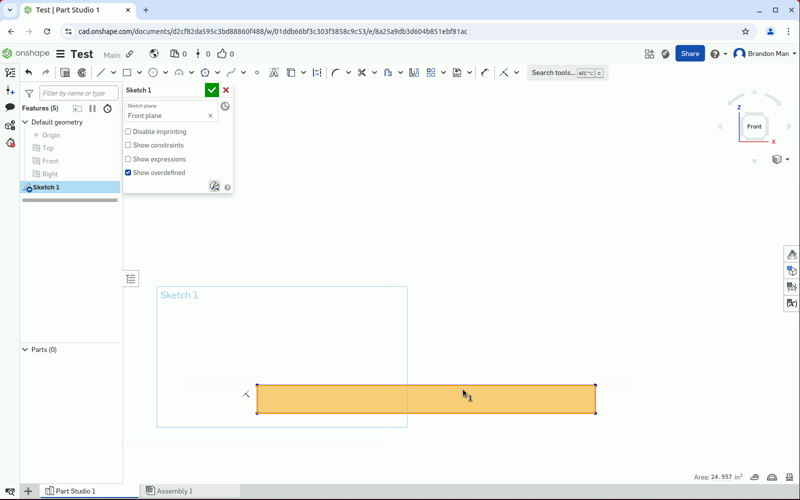
scroll(-6)
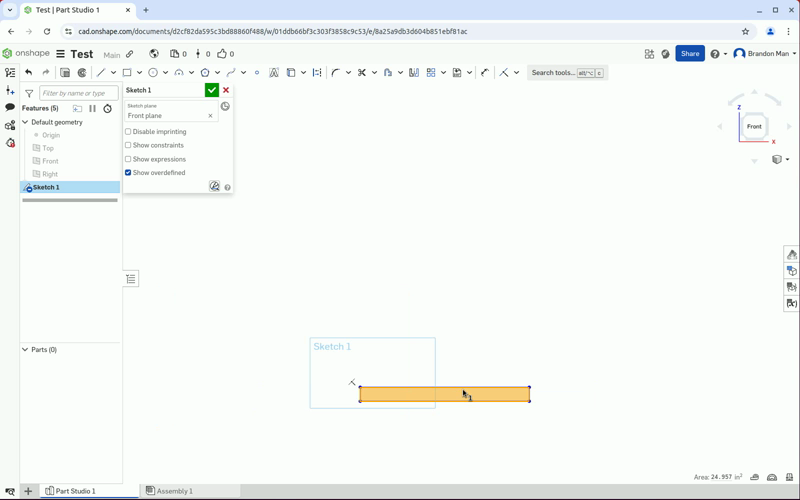
scroll(-6)
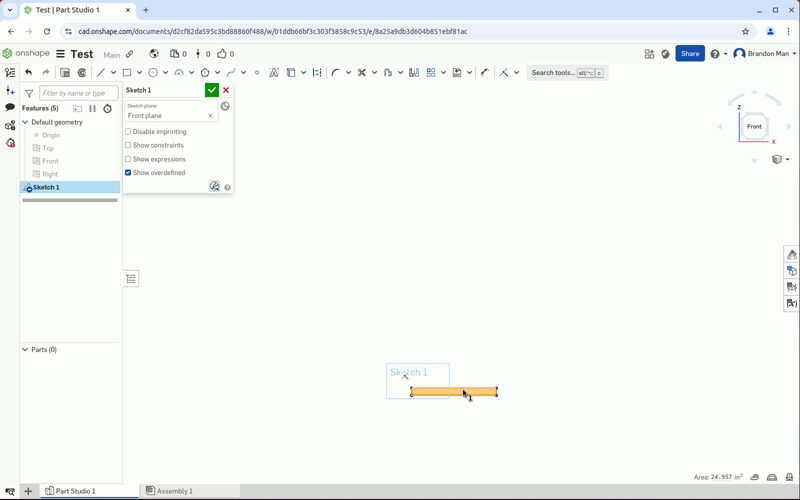
mouse_move(73, 352)
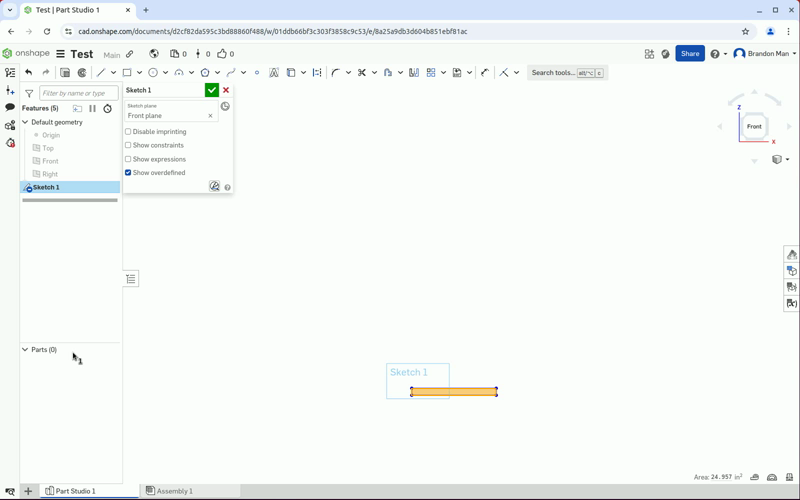
key(shift+y)
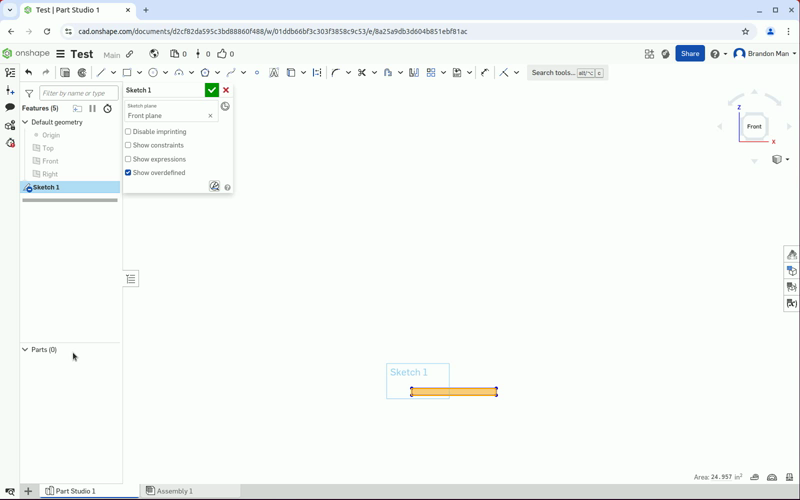
key(shift+e)
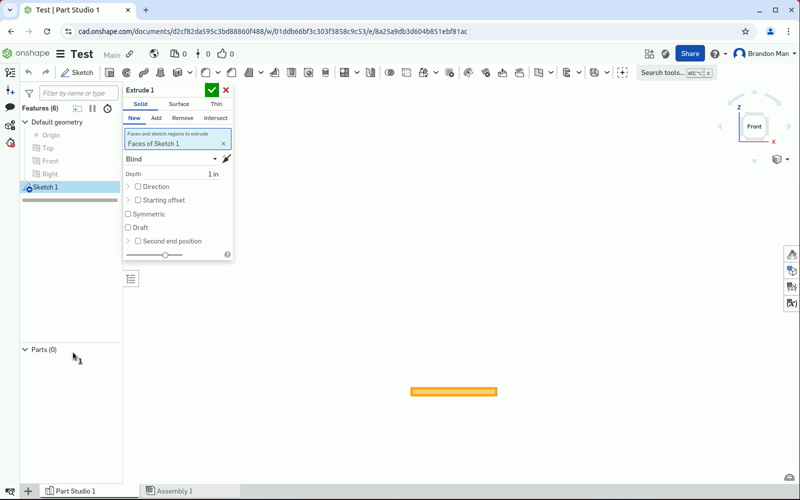
mouse_move(143, 106)
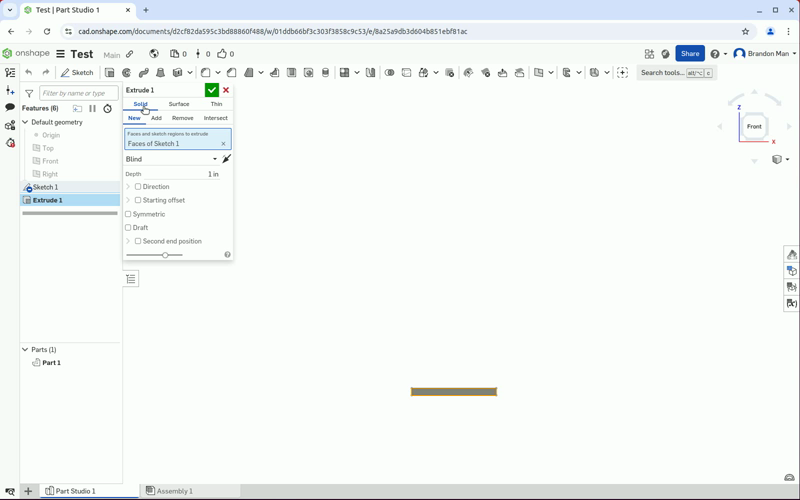
click(143, 106)
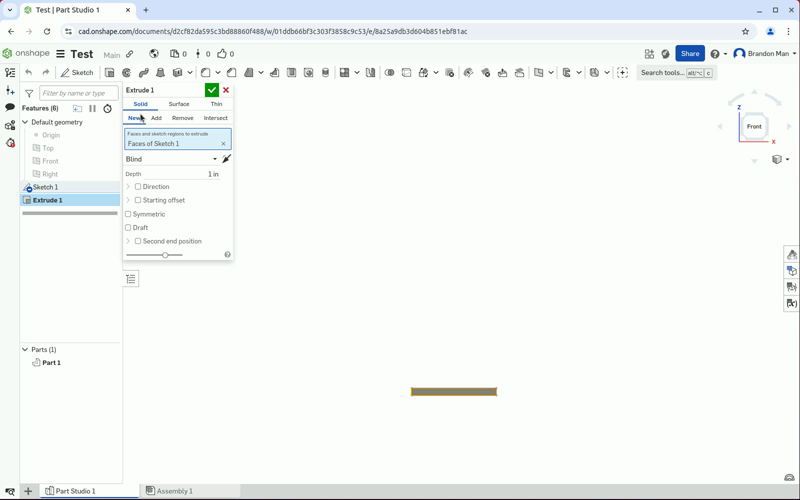
mouse_move(137, 120)
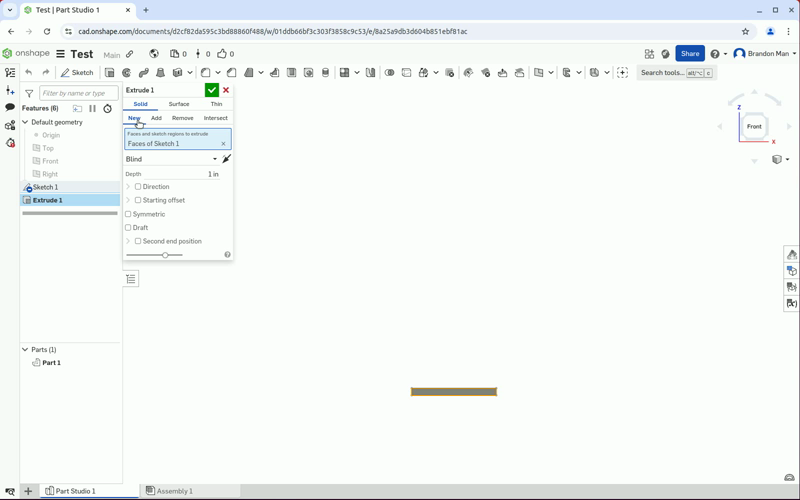
click(137, 120)
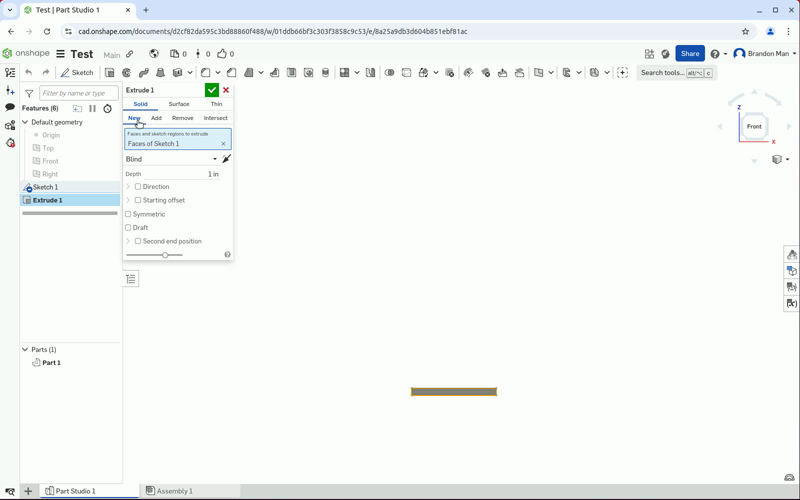
key(tab, 4)
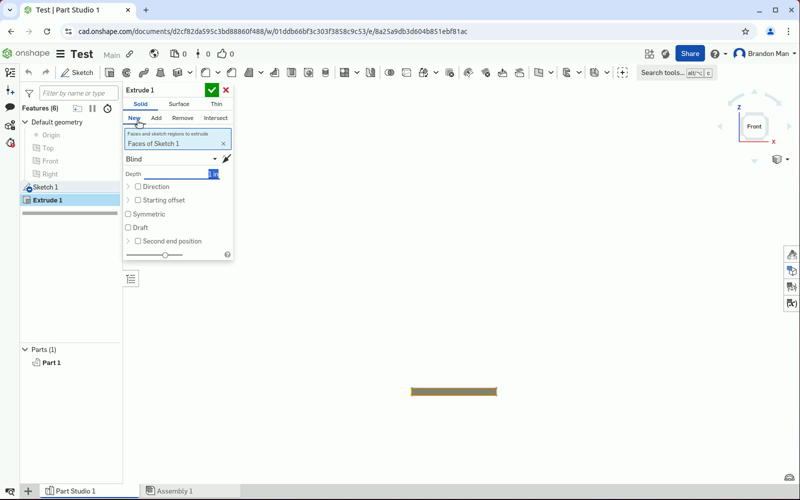
text(17.331)
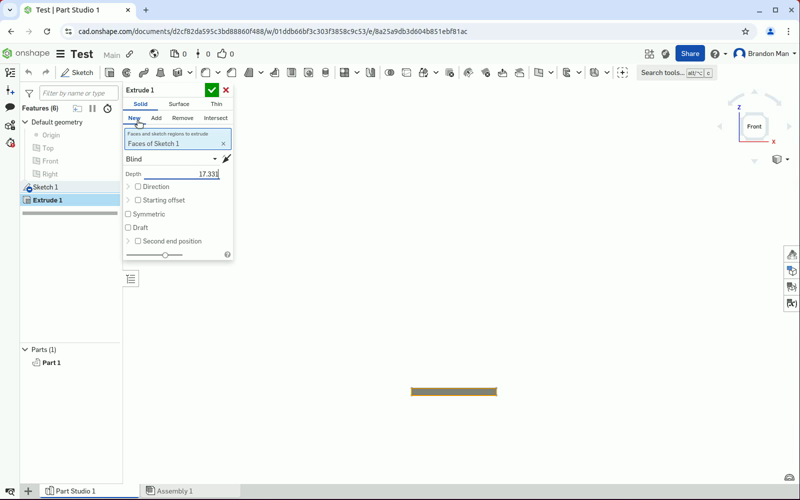
key(enter)
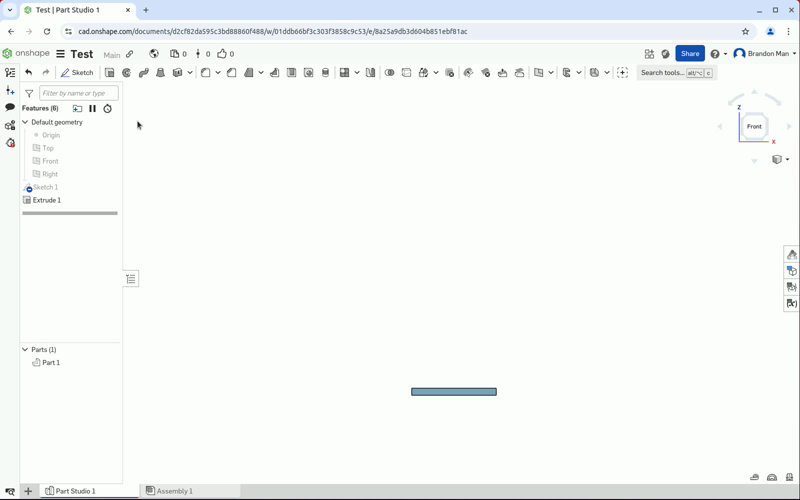
key(shift+h)
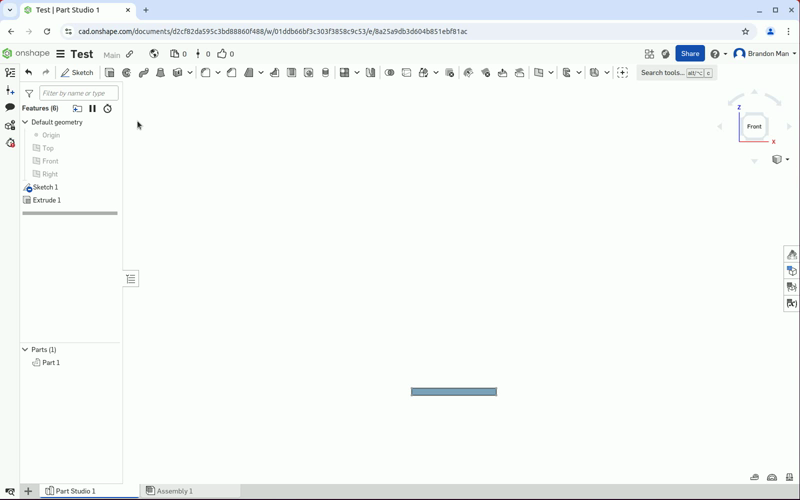
key(shift+h)
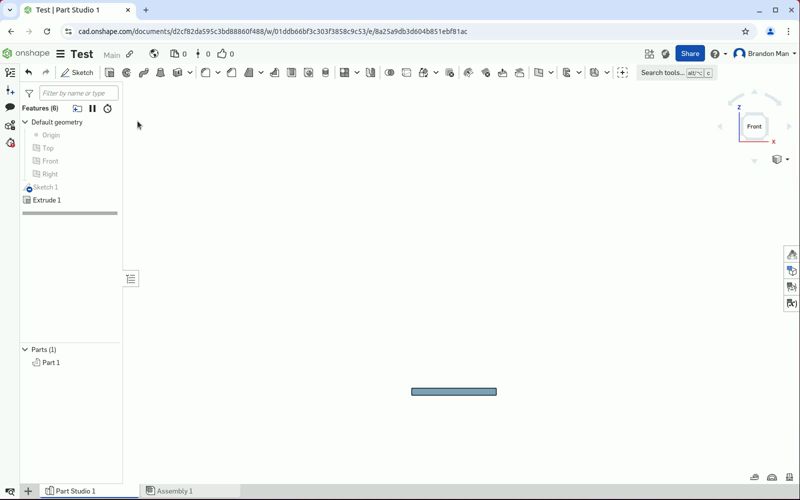
mouse_move(73, 189)
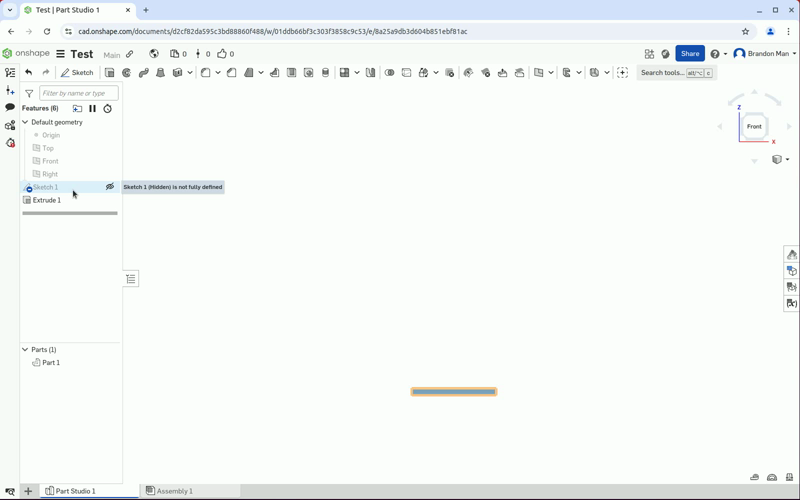
click(73, 189)
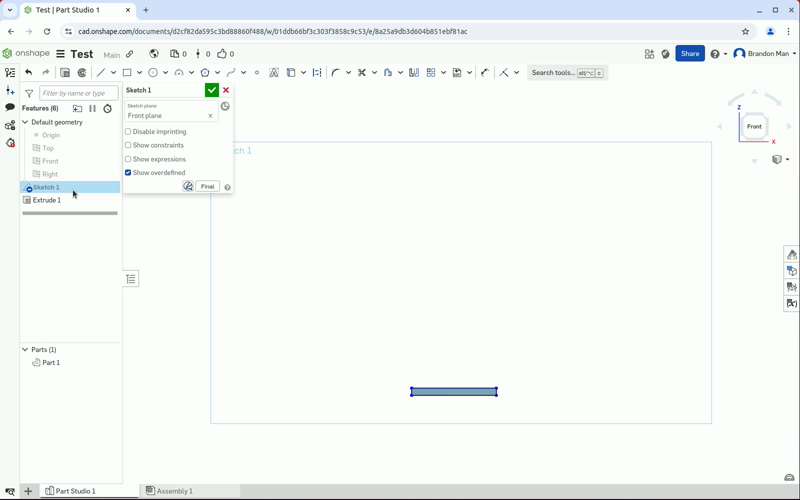
mouse_move(229, 92)
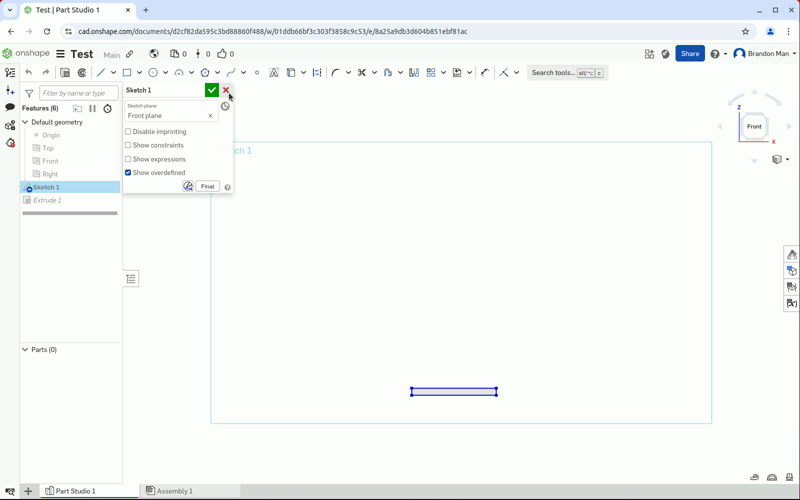
click(229, 92)
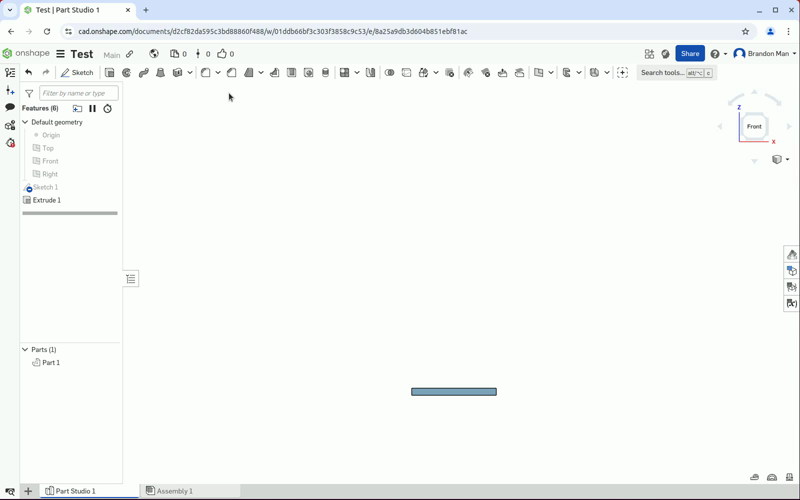
mouse_move(73, 352)
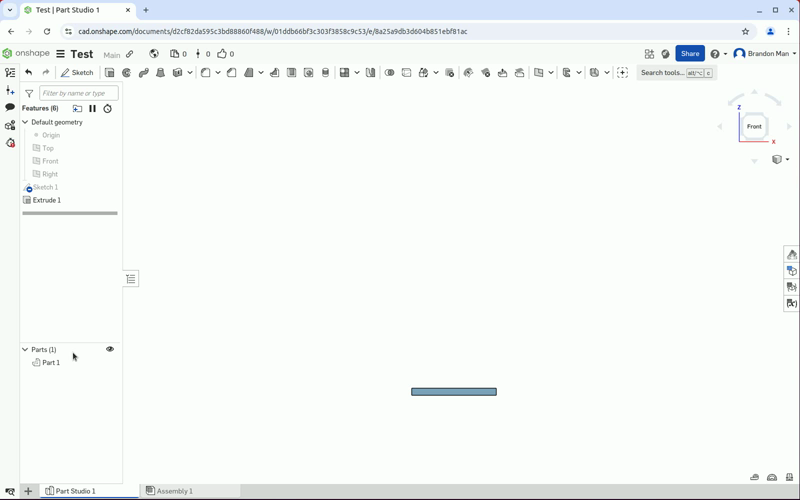
key(y)
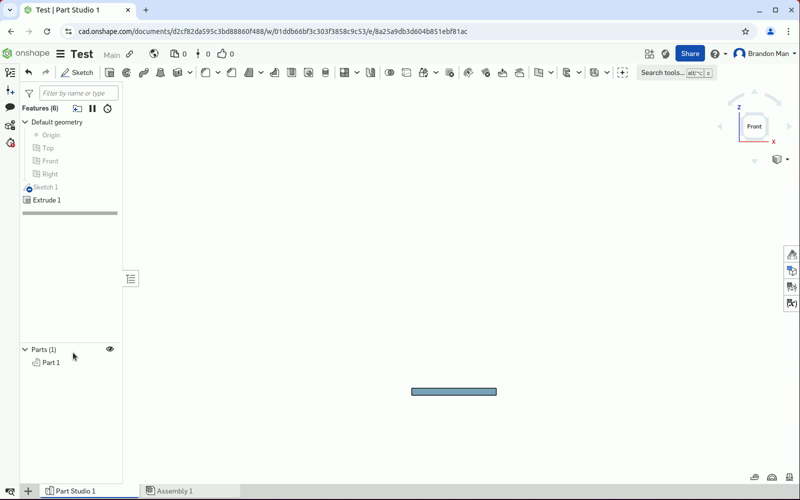
key(shift+p)
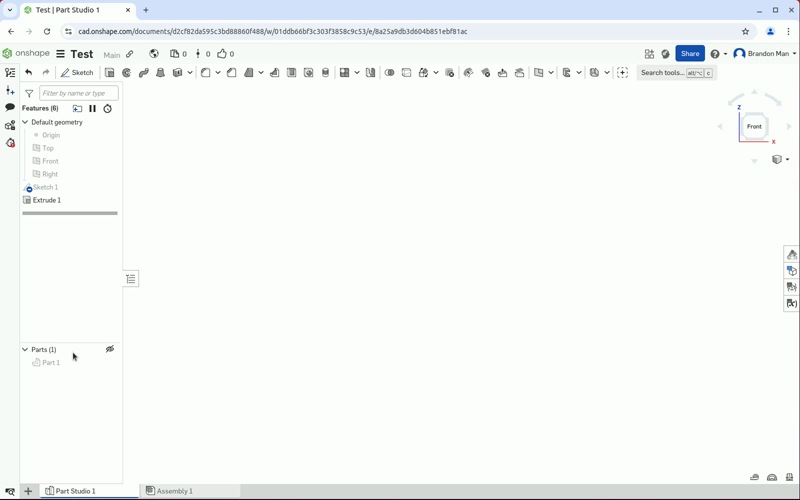
key(space)
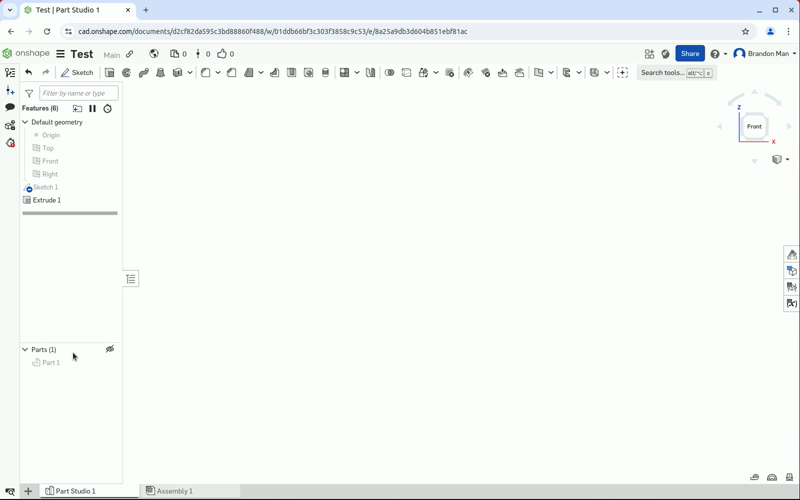
key_down(shift)
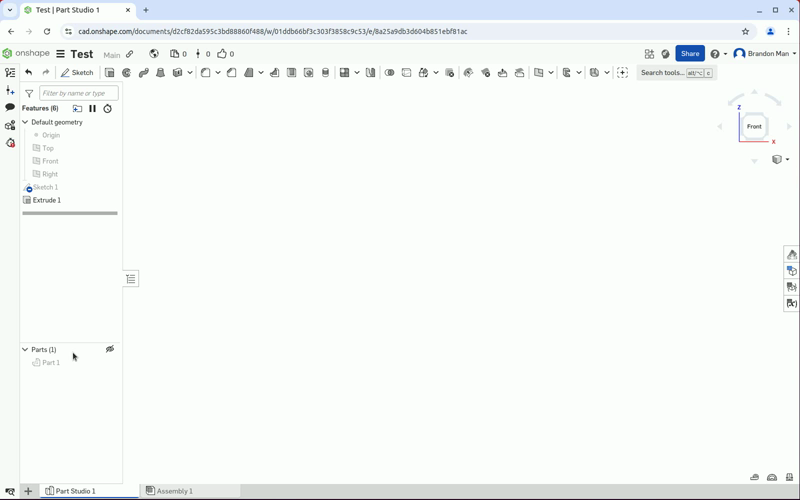
key(down)
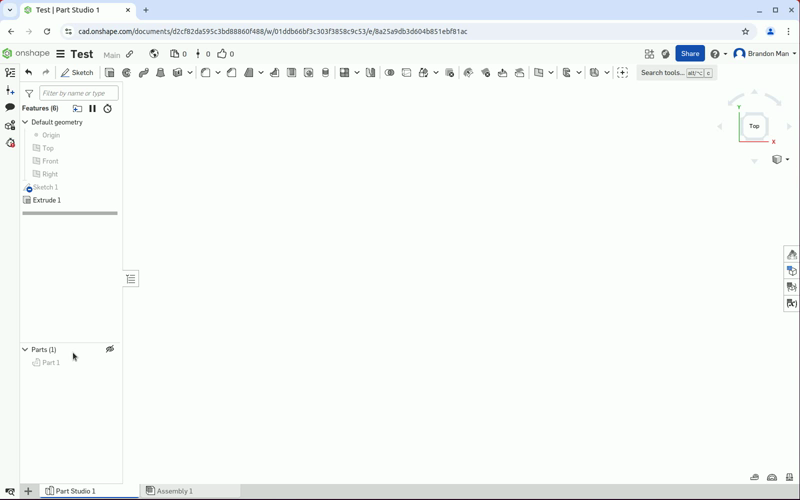
key_up(shift)
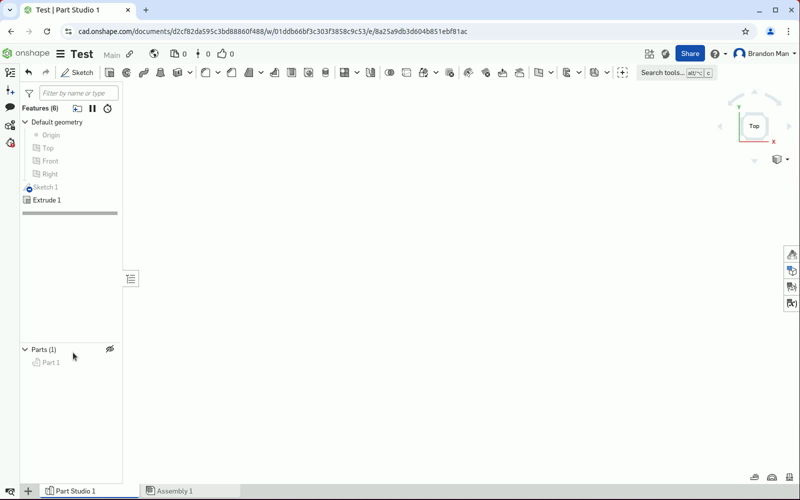
mouse_move(73, 352)
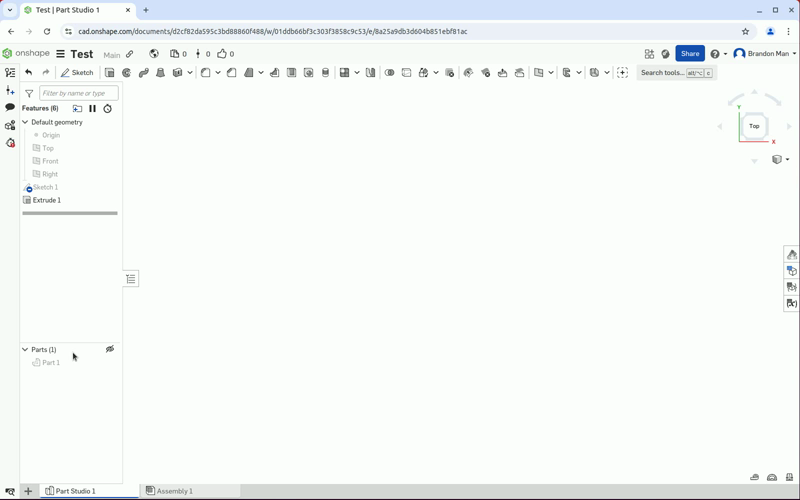
key(shift+y)
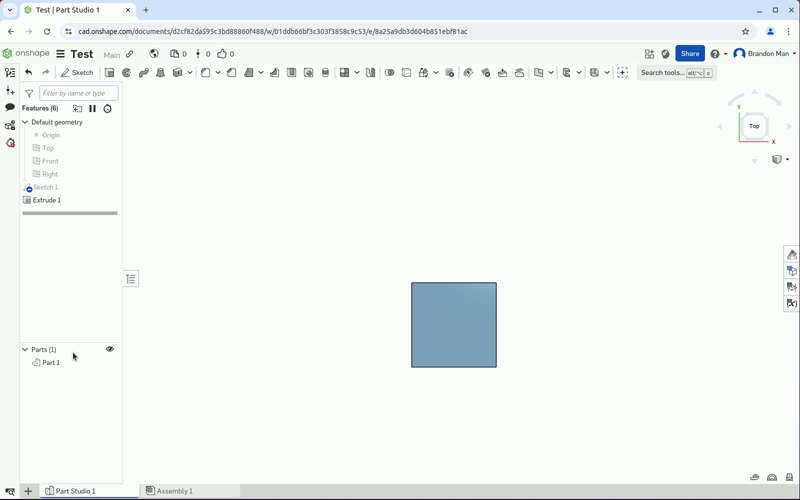
mouse_move(541, 75)
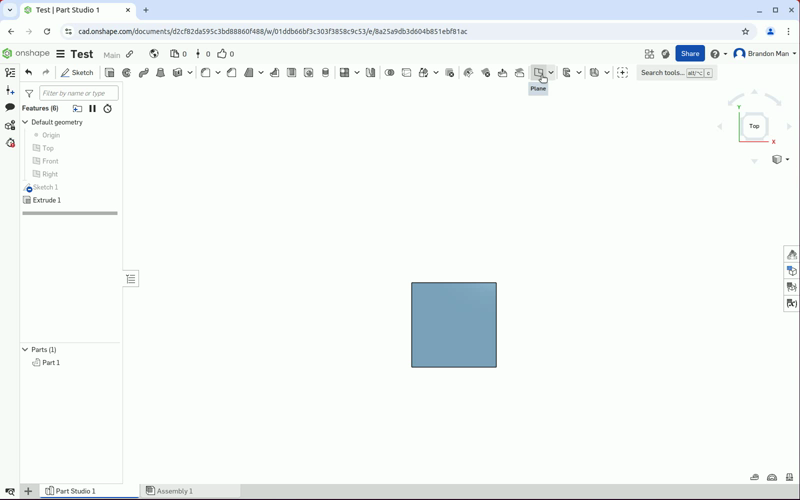
click(541, 75)
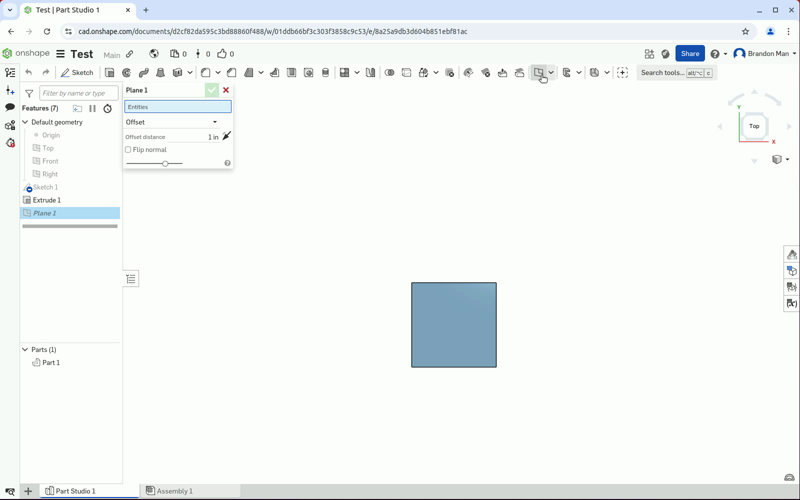
mouse_move(73, 150)
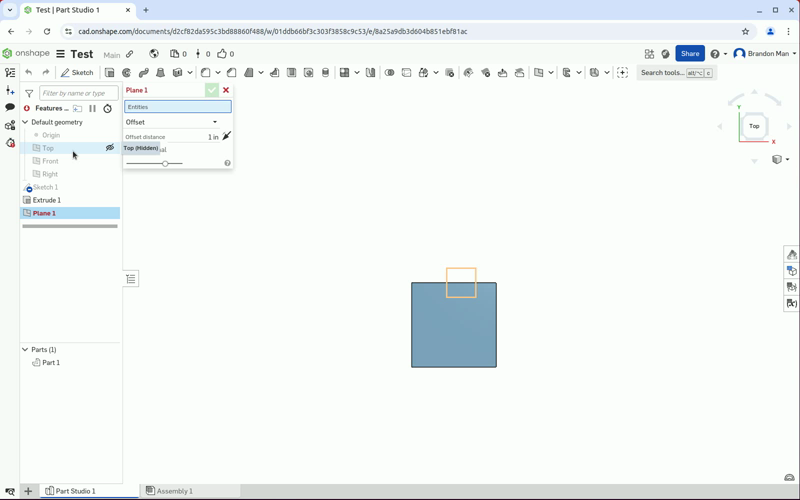
click(73, 150)
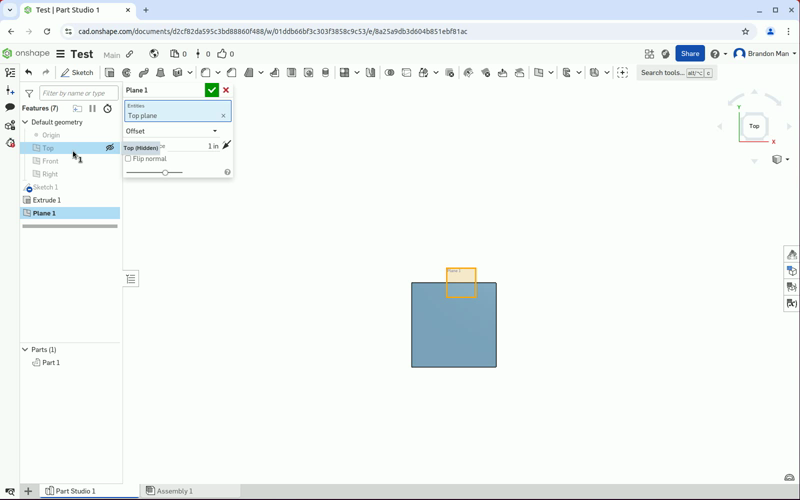
key(tab, 2)
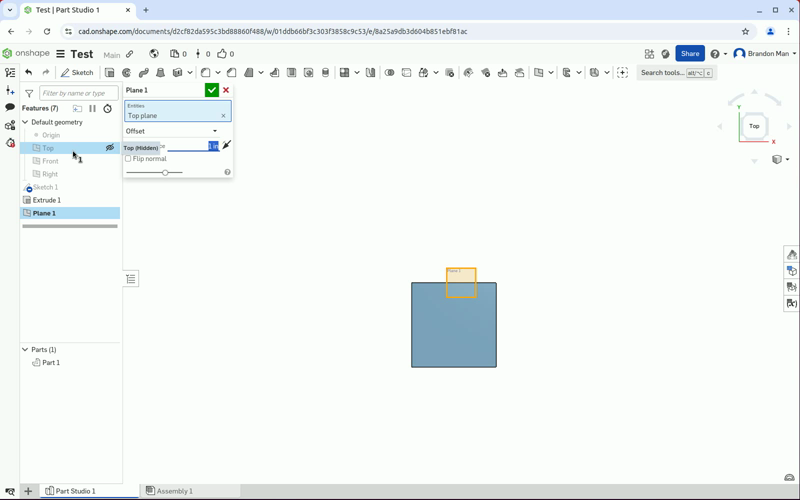
text(21.66)
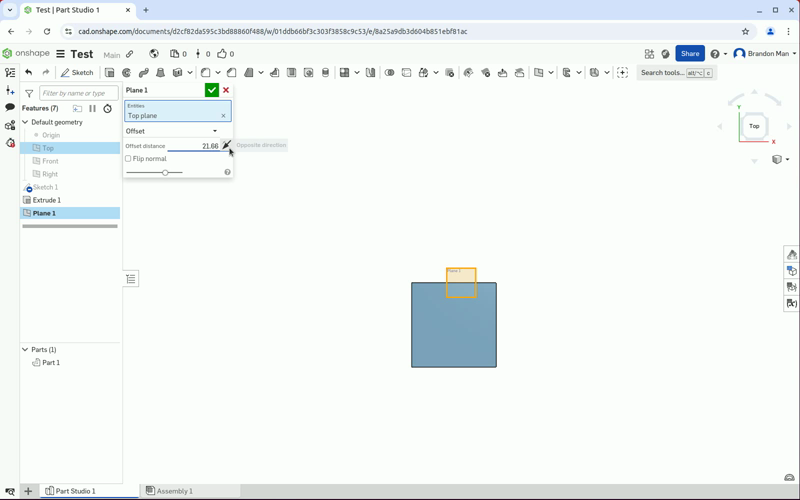
mouse_move(229, 147)
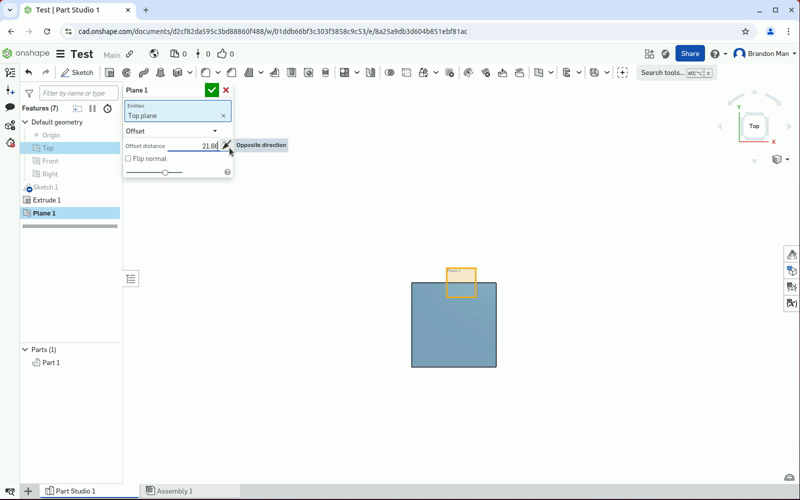
click(229, 147)
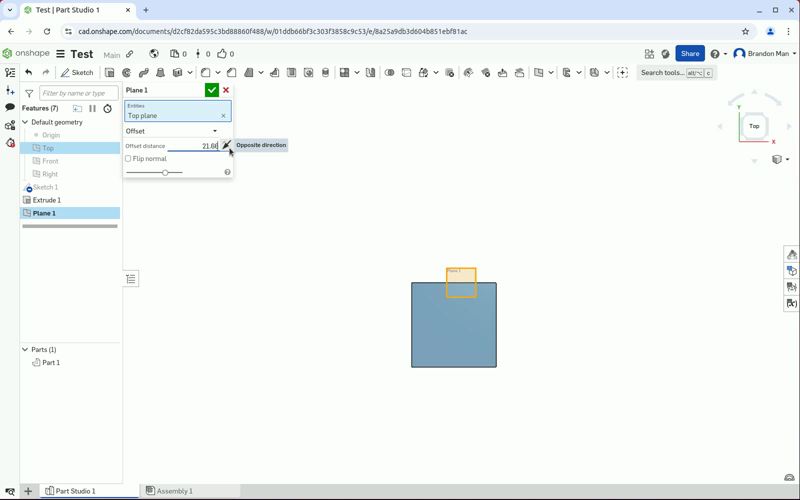
key(enter, 2)
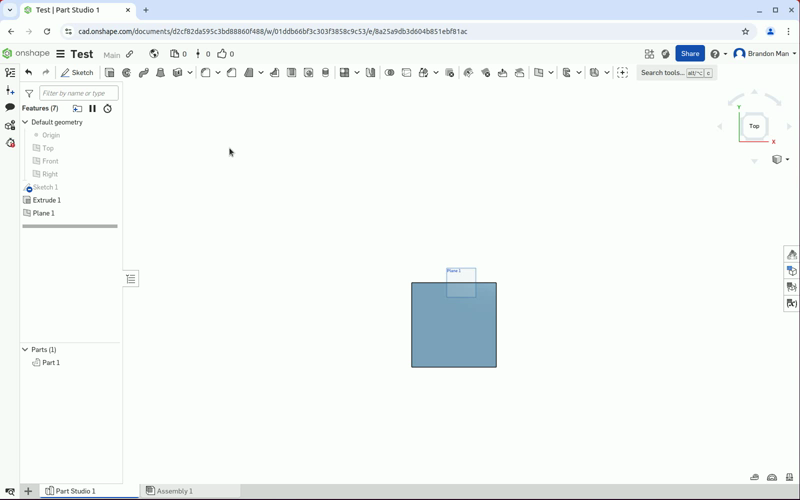
key(shift+s)
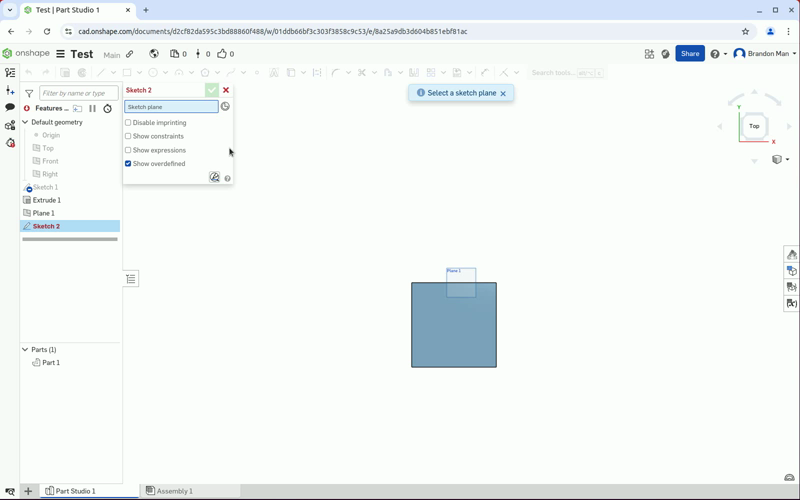
mouse_move(73, 215)
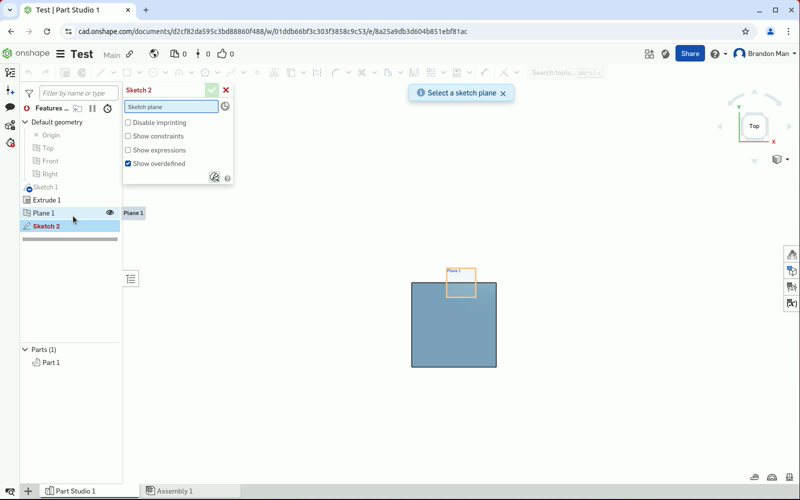
click(73, 215)
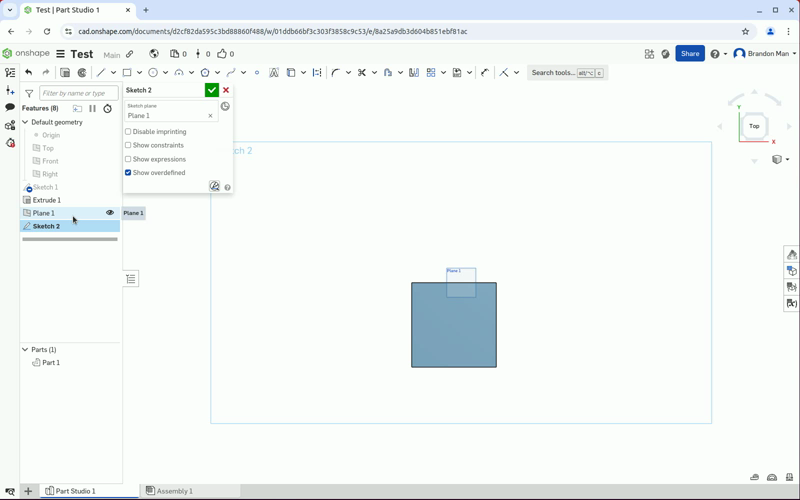
mouse_move(73, 352)
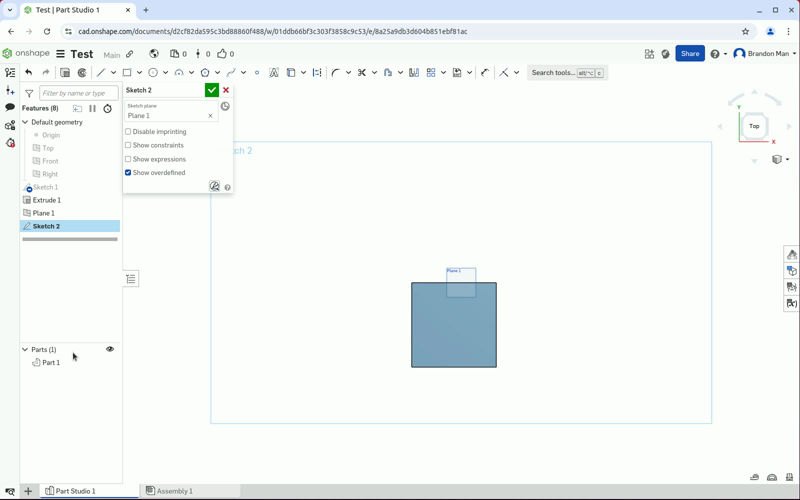
key(y)
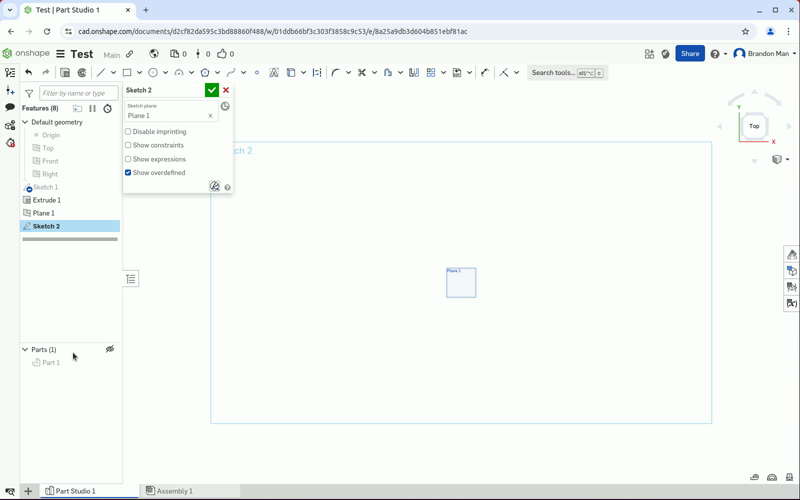
key(c)
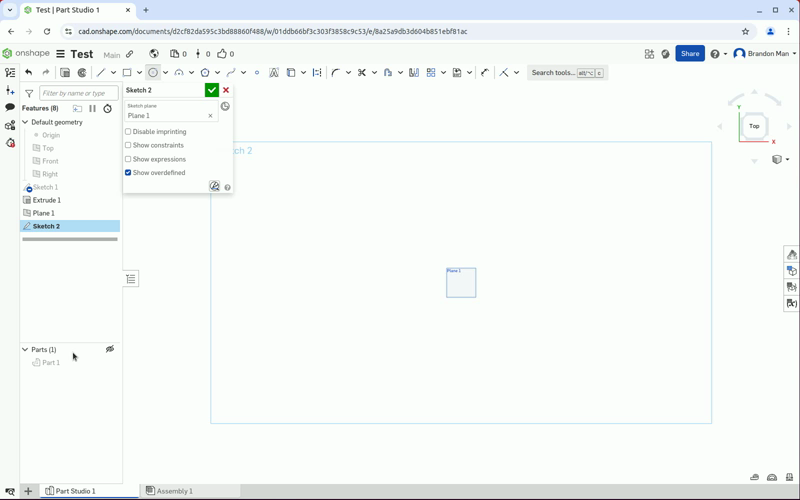
key_down(shift)
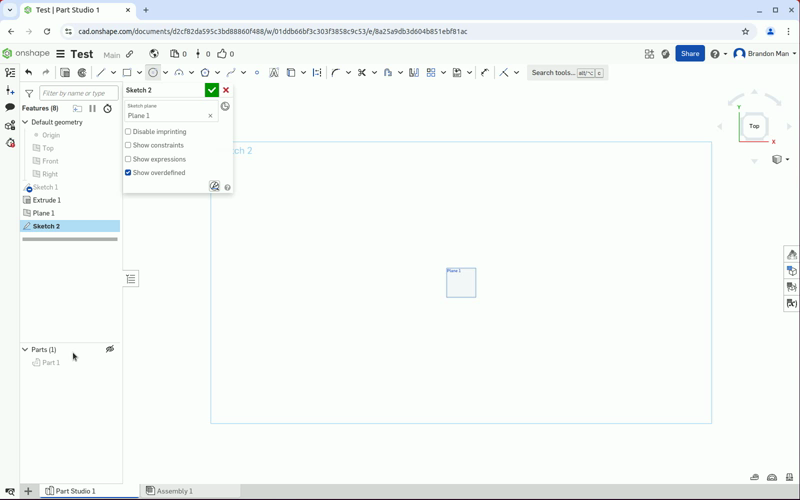
mouse_move(455, 351)
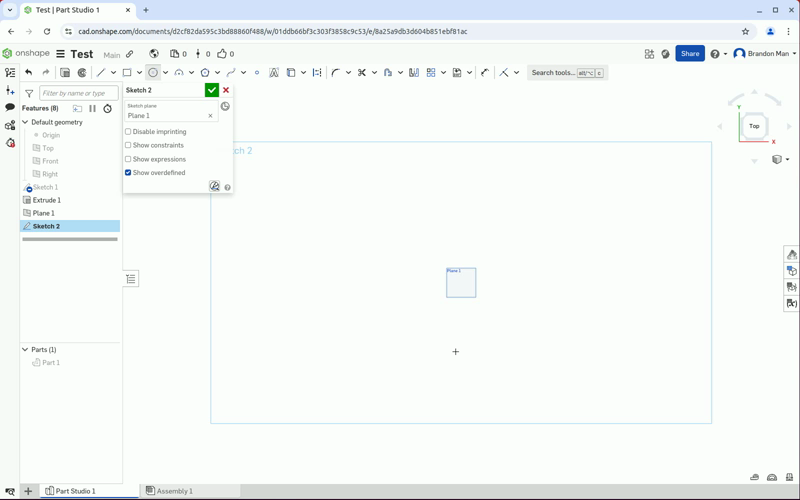
click(455, 351)
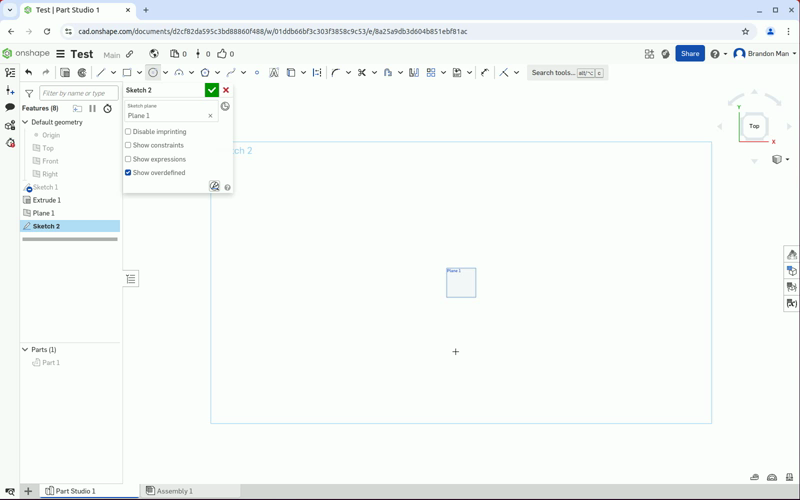
key_up(shift)
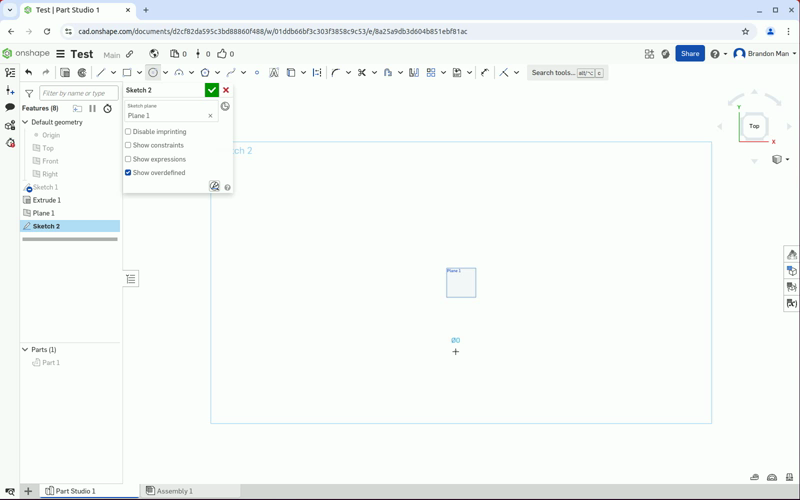
mouse_move(459, 351)
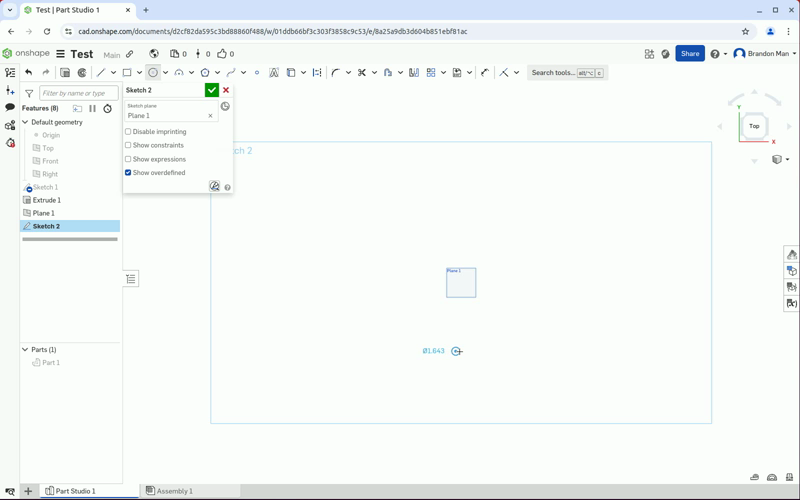
click(459, 351)
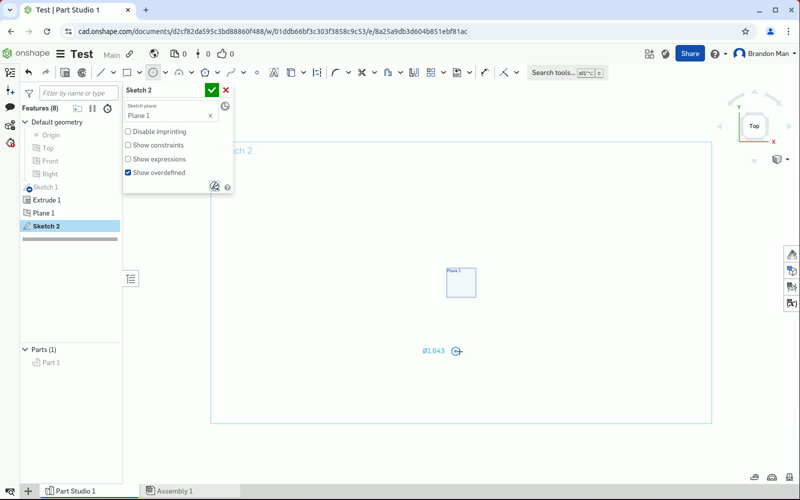
key(esc)
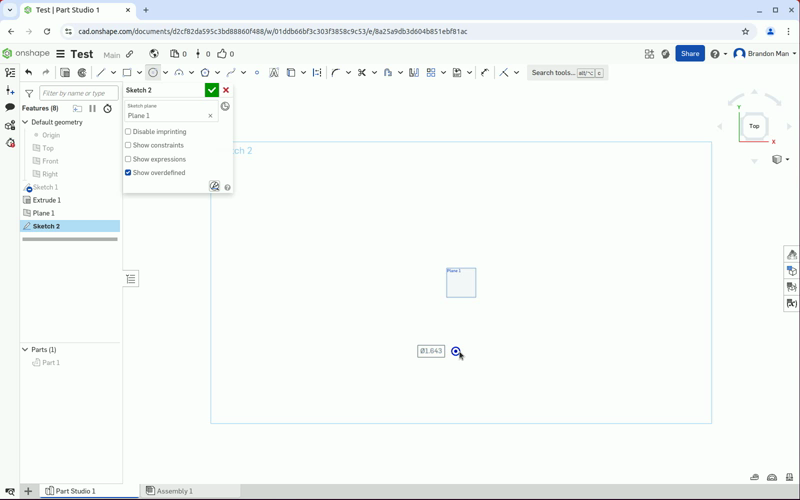
mouse_move(454, 348)
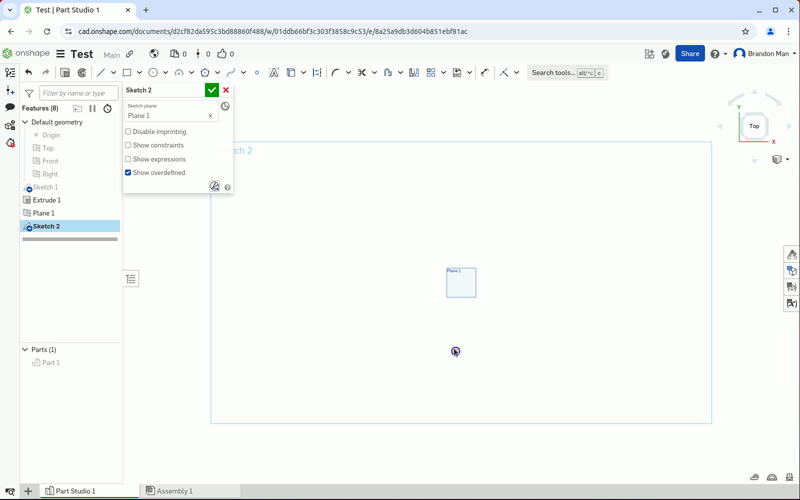
scroll(6)
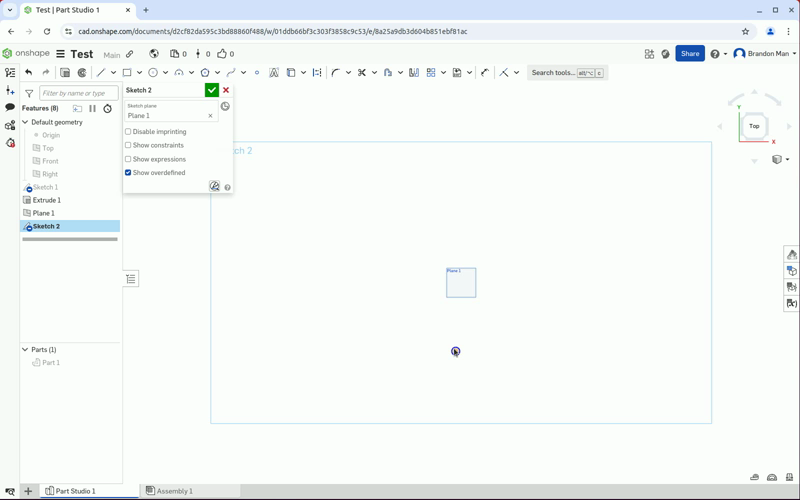
scroll(6)
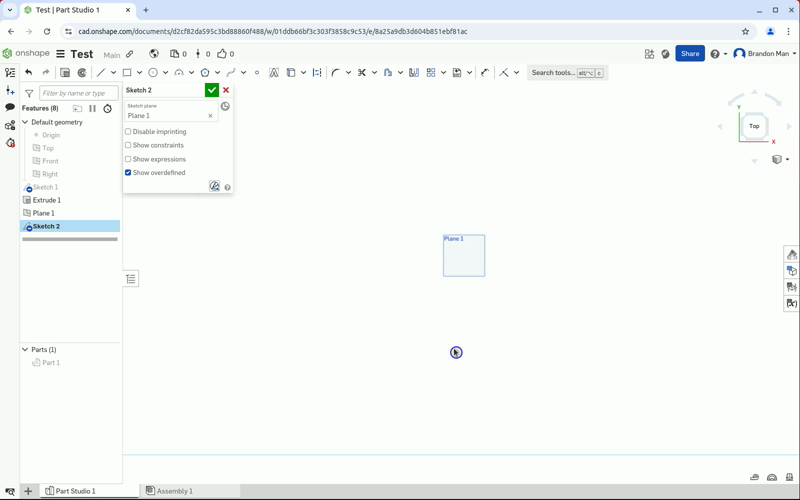
scroll(6)
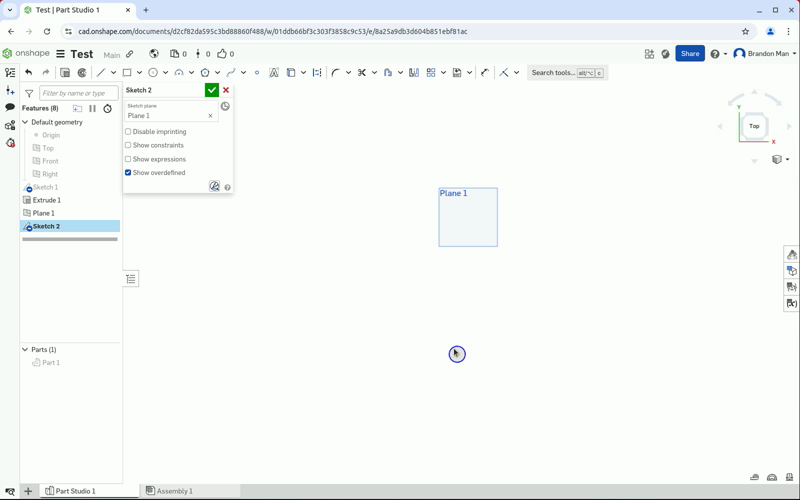
scroll(6)
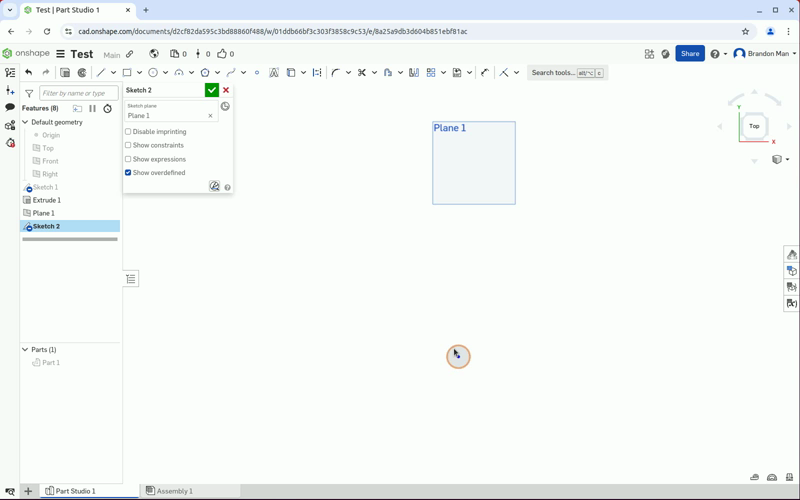
scroll(6)
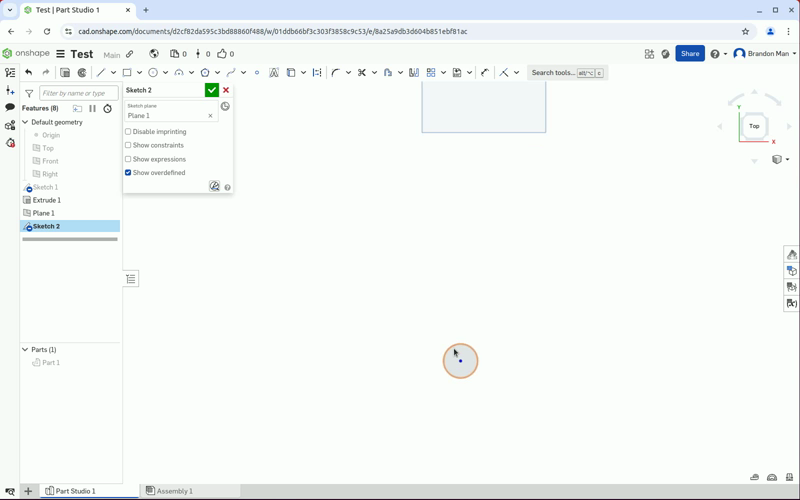
scroll(6)
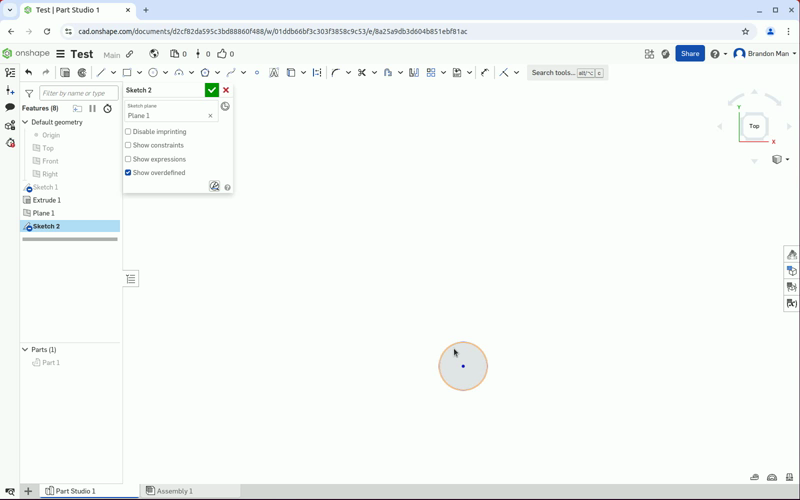
scroll(6)
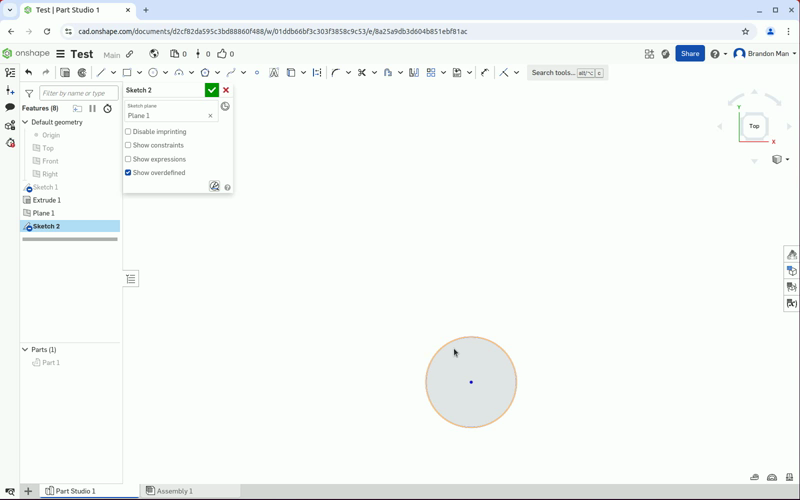
click(454, 348)
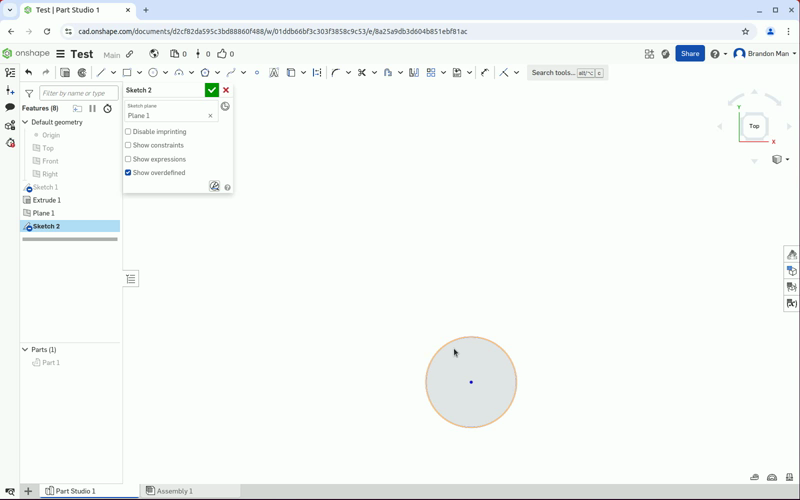
scroll(-6)
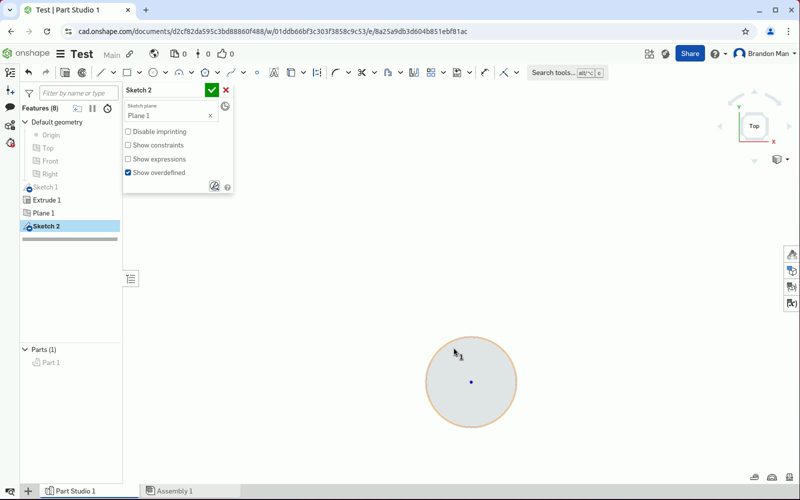
scroll(-6)
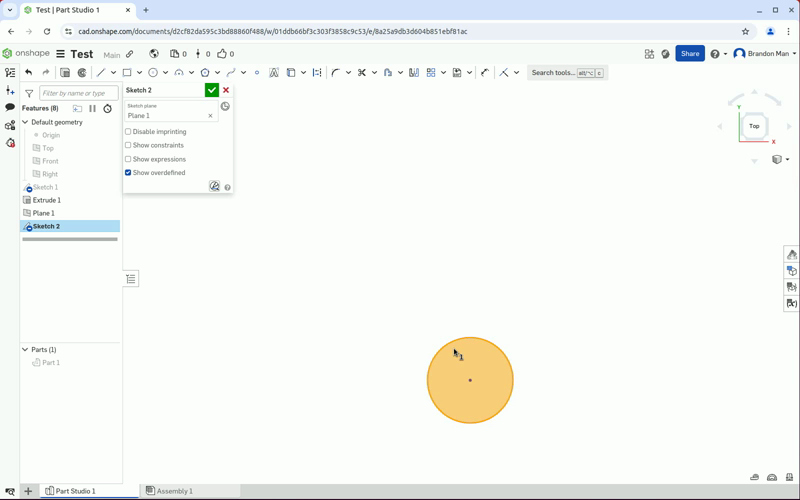
scroll(-6)
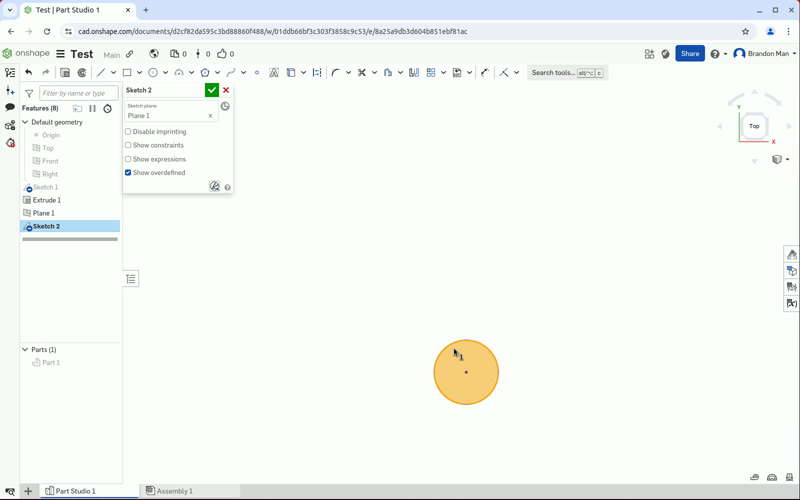
scroll(-6)
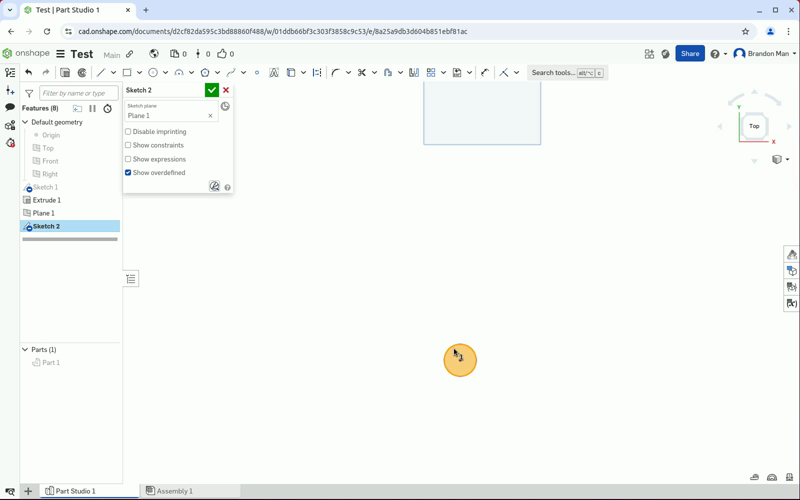
scroll(-6)
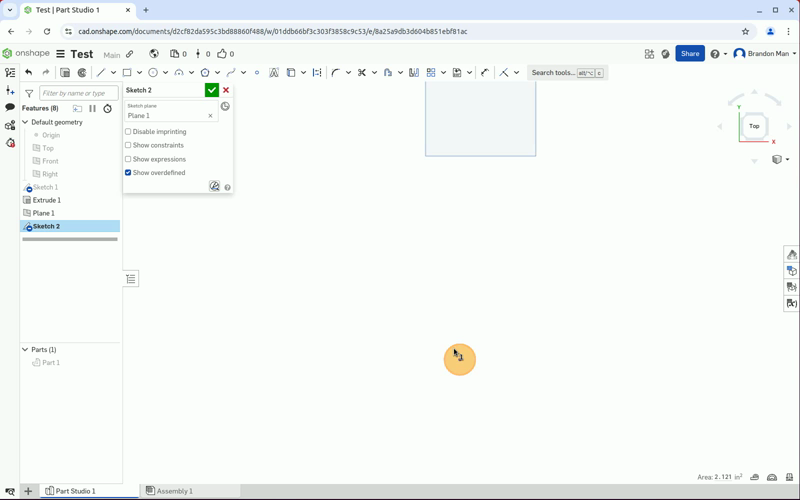
scroll(-6)
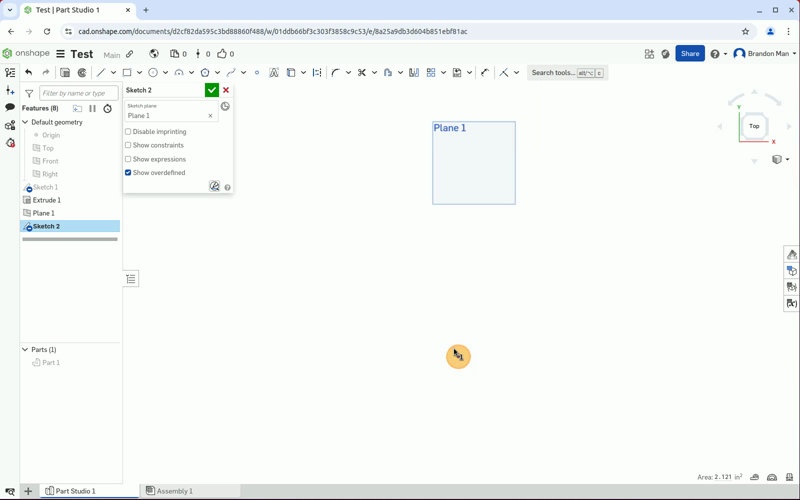
scroll(-6)
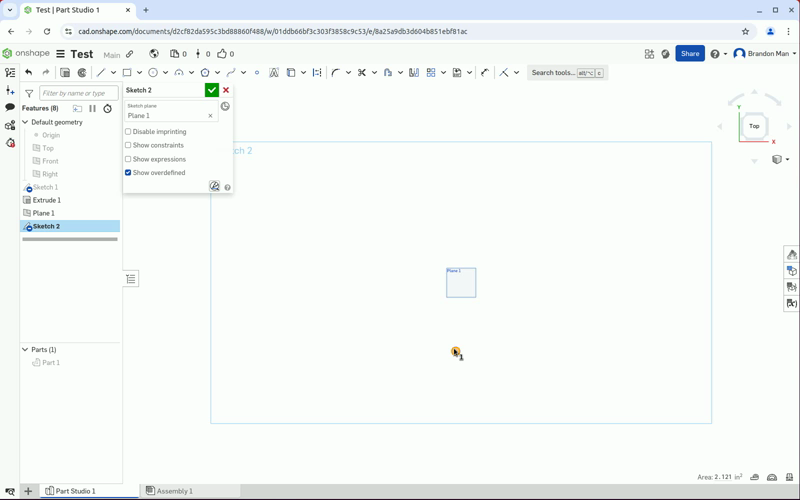
mouse_move(73, 352)
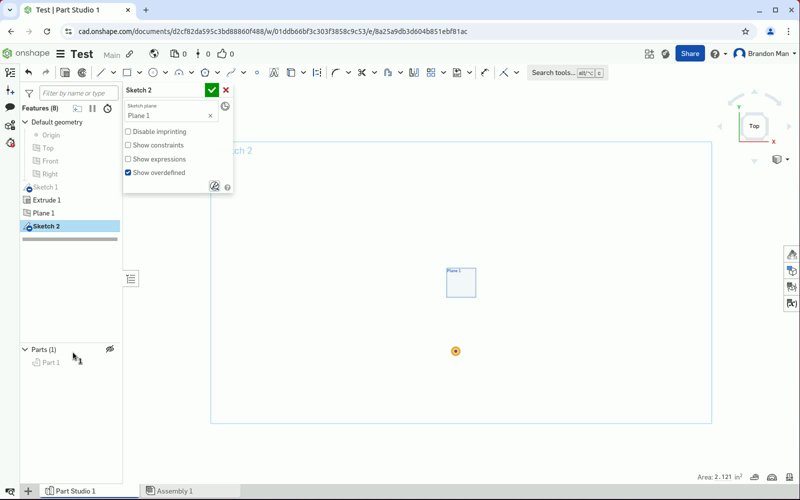
key(shift+y)
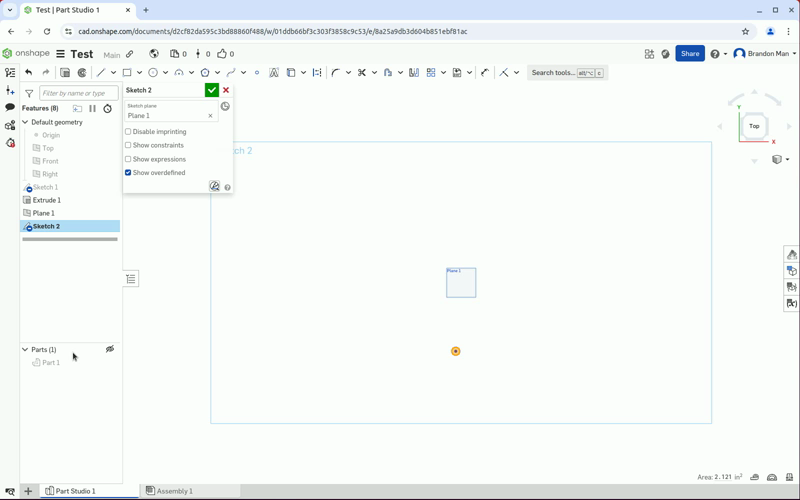
key(shift+e)
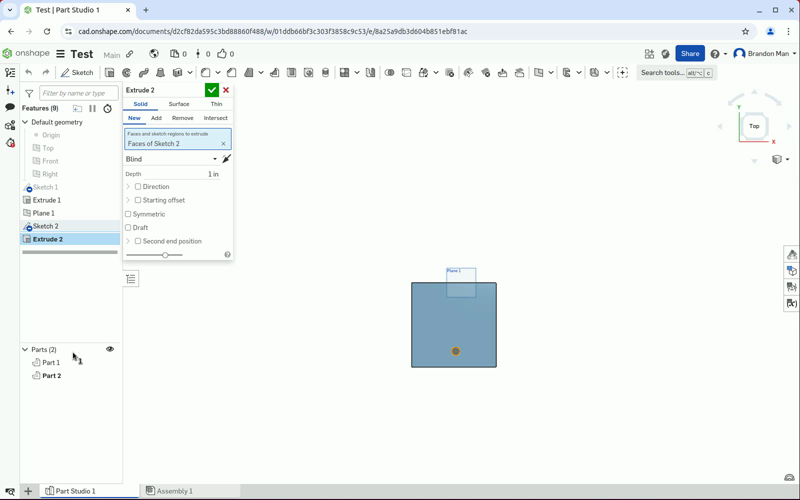
mouse_move(143, 106)
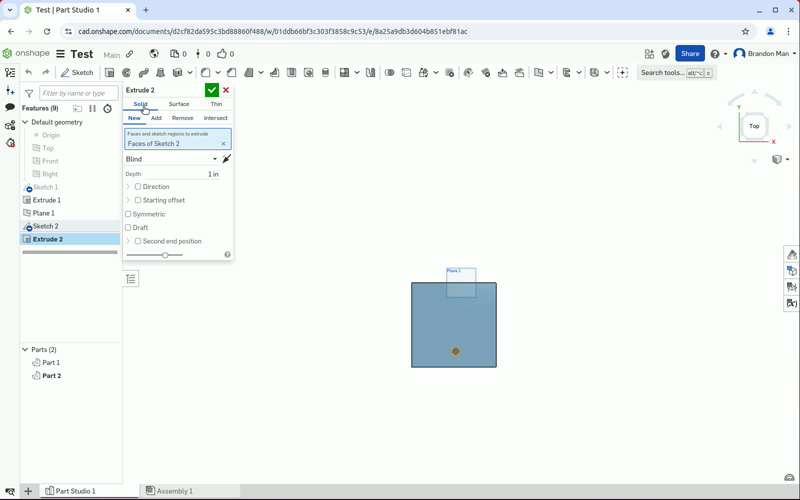
click(143, 106)
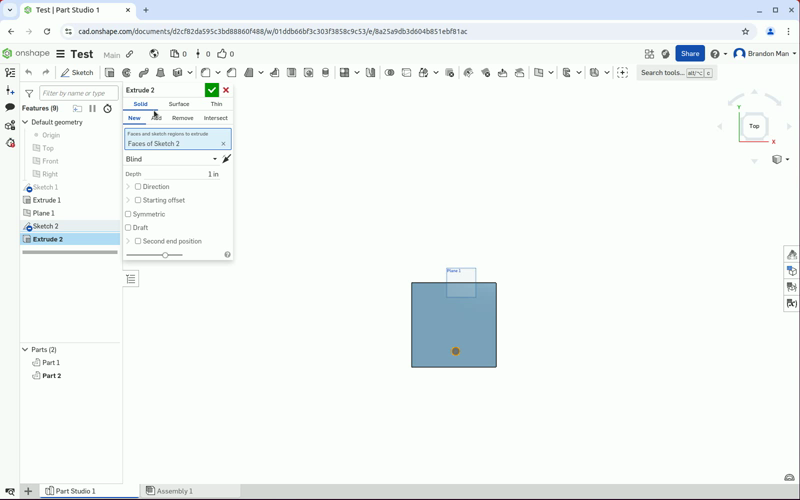
mouse_move(186, 120)
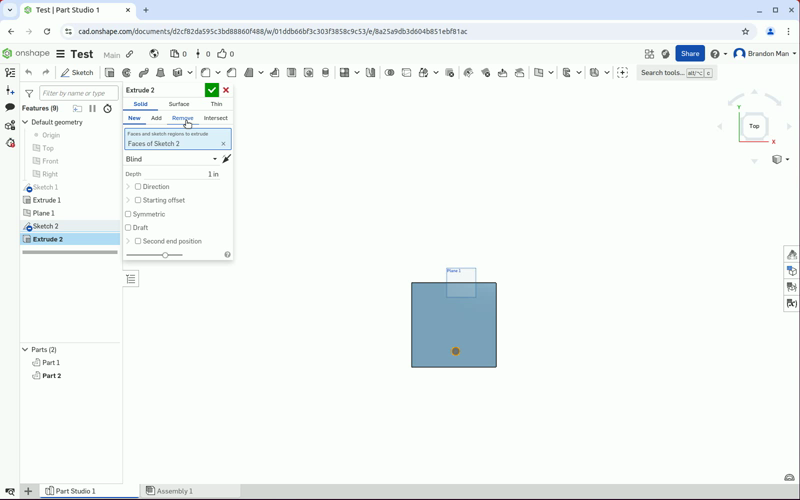
click(186, 120)
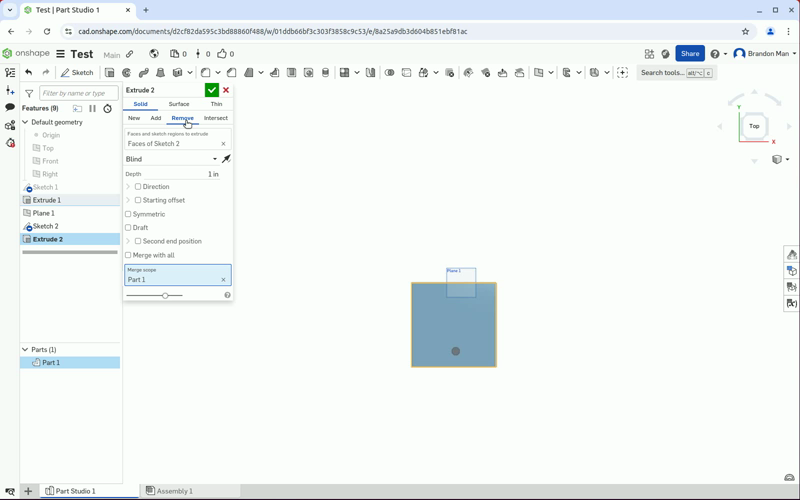
key(tab, 4)
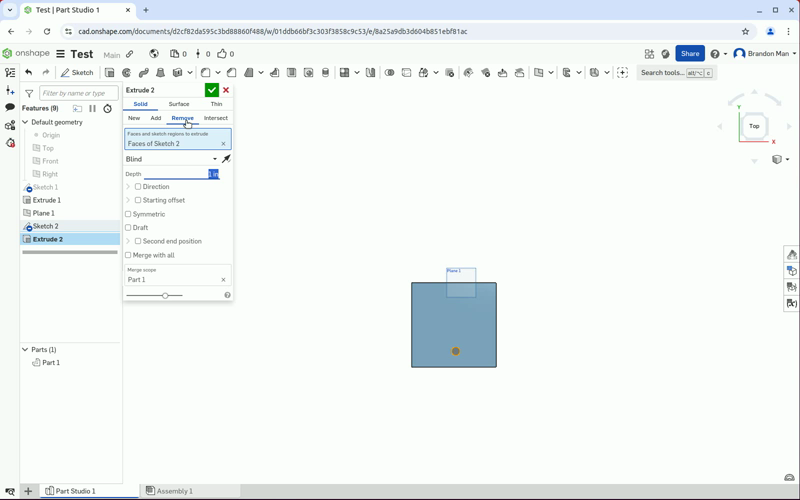
text(17.331)
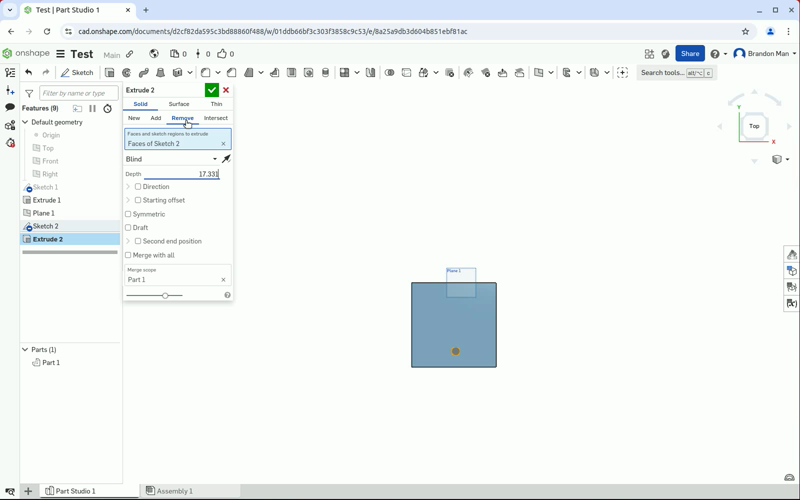
key(tab, 6)
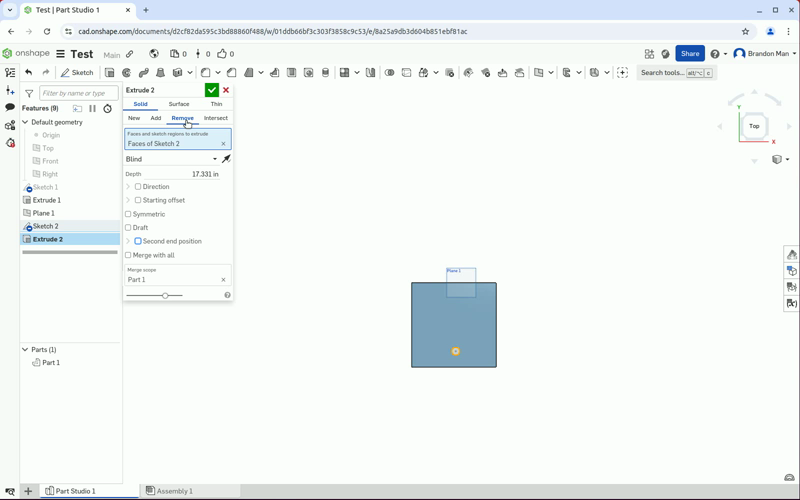
key(space)
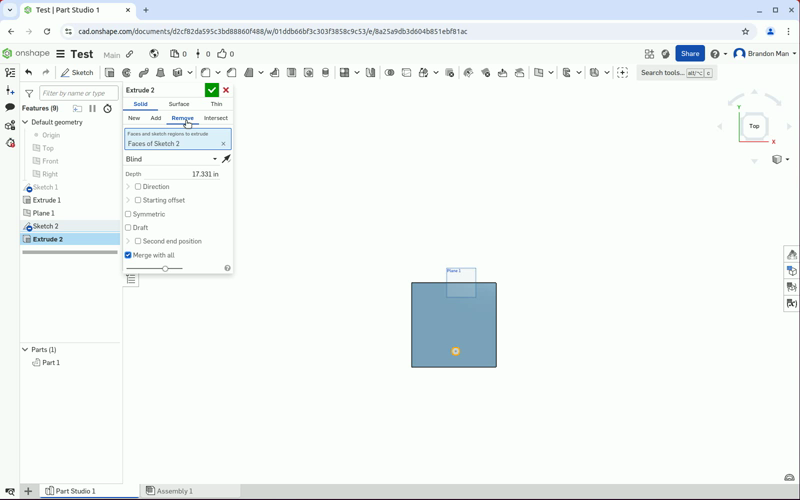
key(enter)
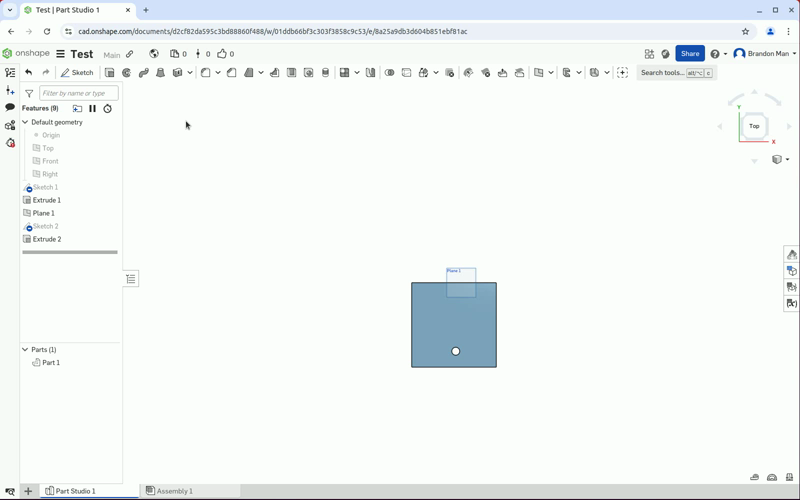
key(shift+h)
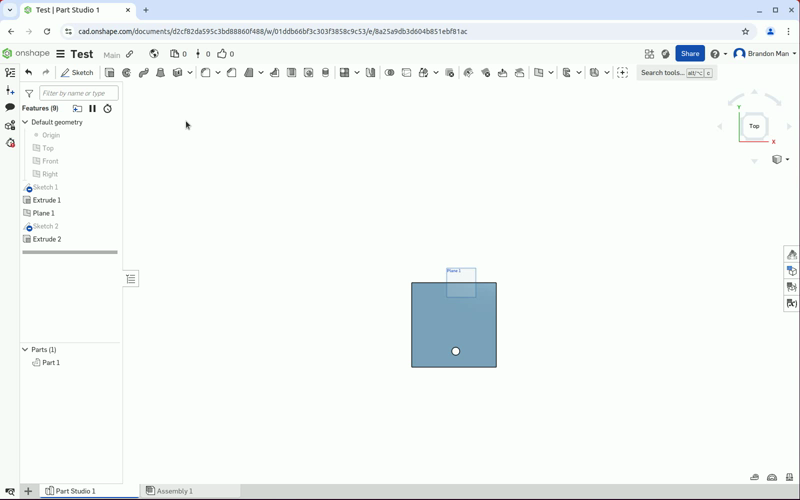
key(shift+h)
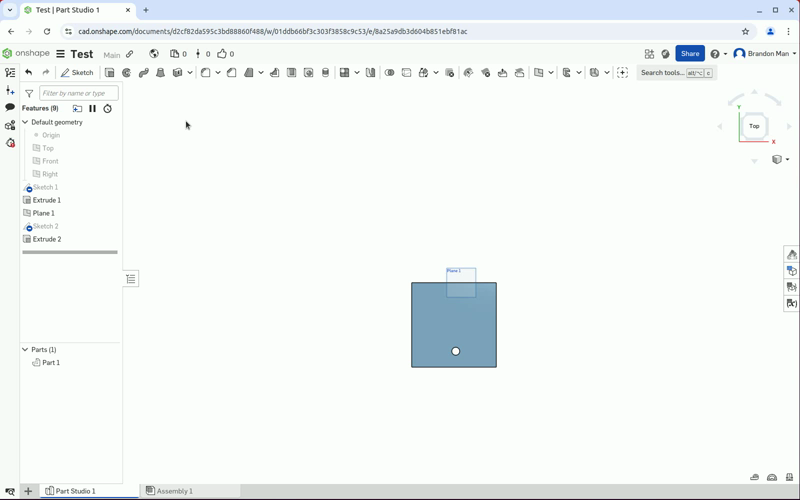
mouse_move(73, 189)
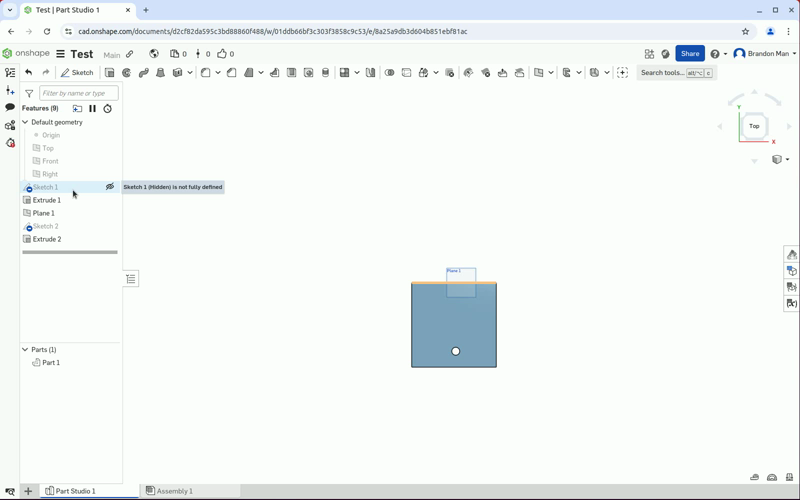
click(73, 189)
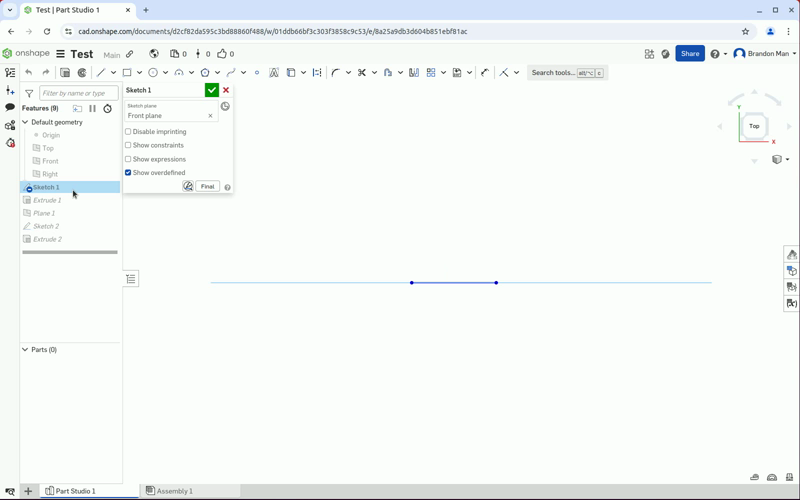
mouse_move(229, 92)
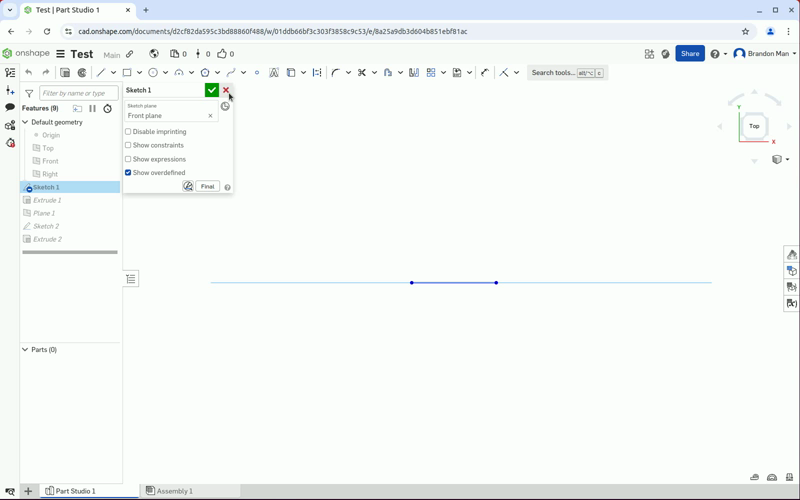
click(229, 92)
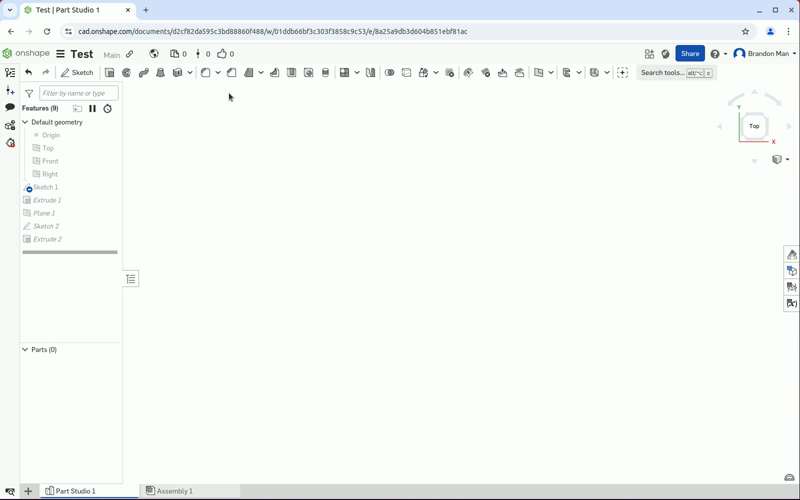
key(shift+s)
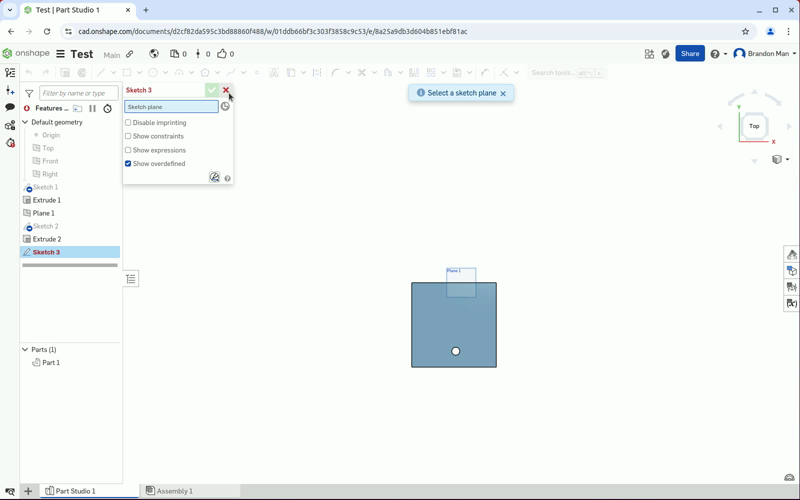
mouse_move(73, 215)
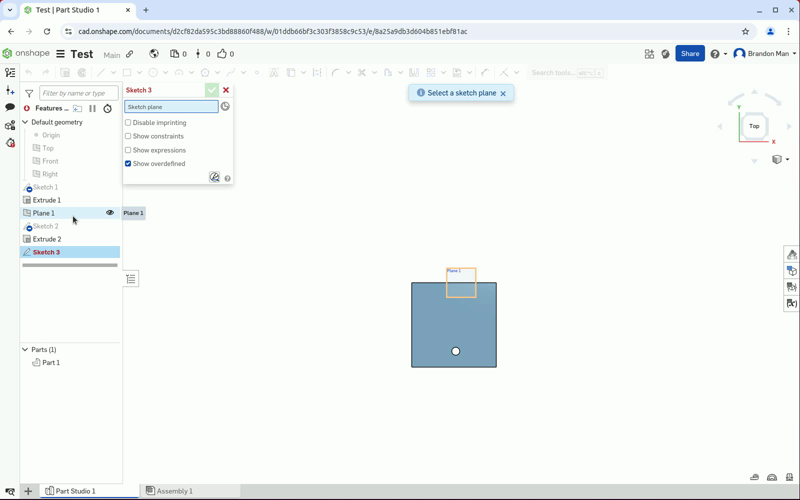
click(73, 215)
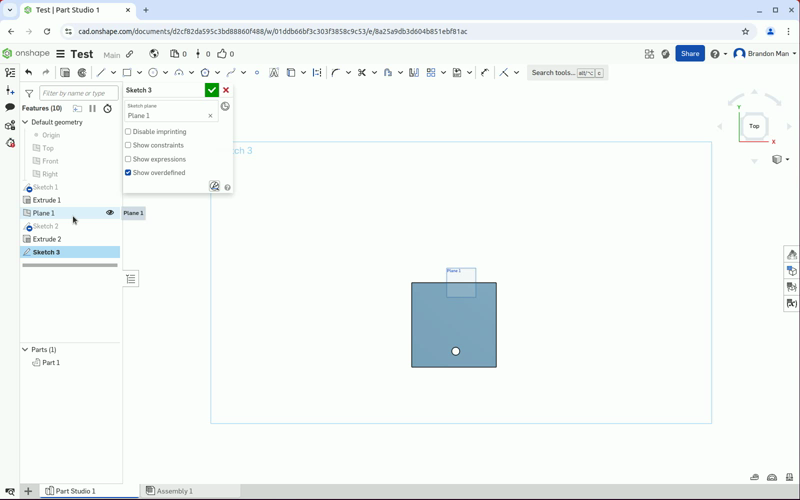
mouse_move(73, 352)
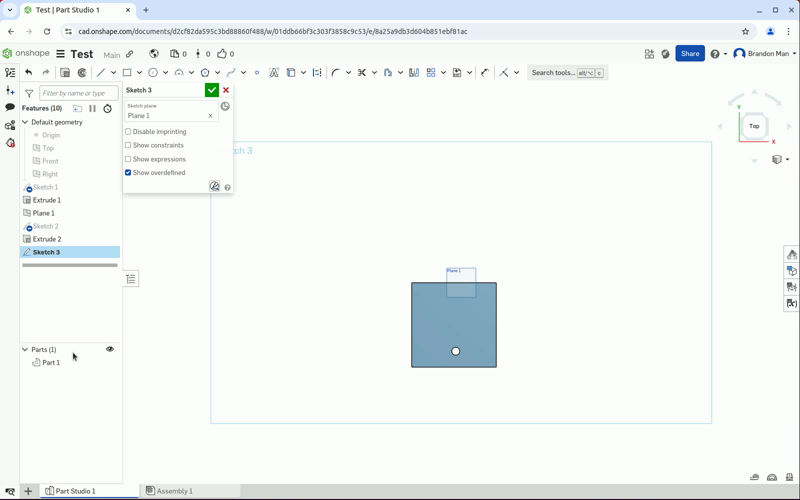
key(y)
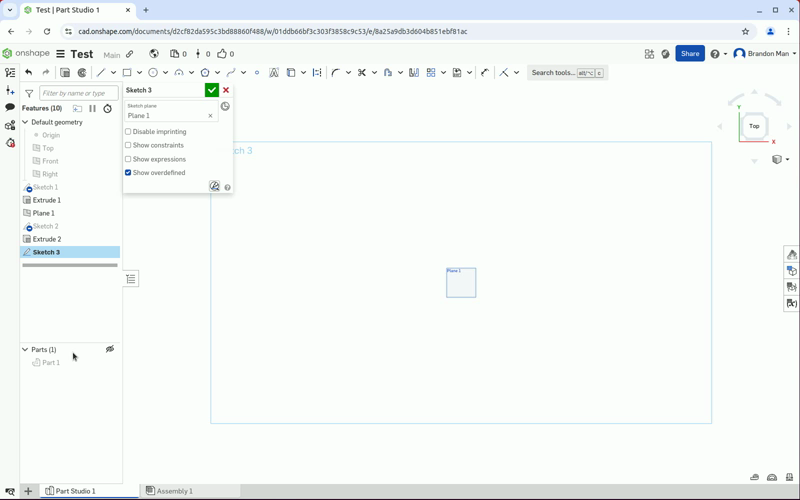
key(c)
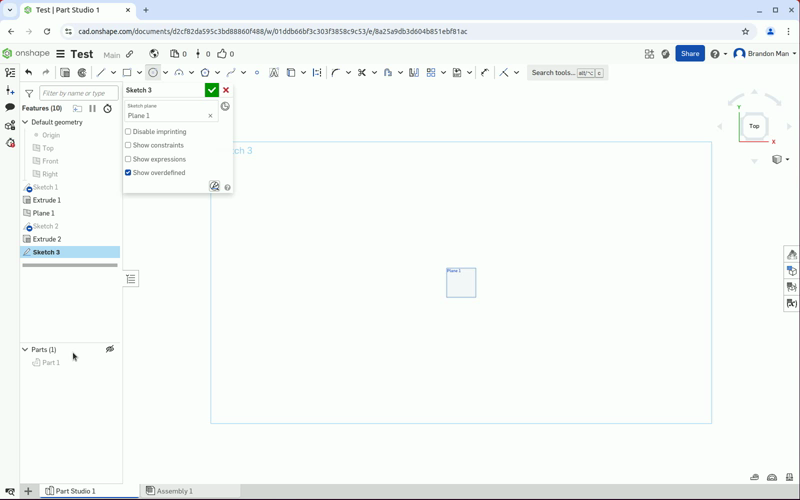
key_down(shift)
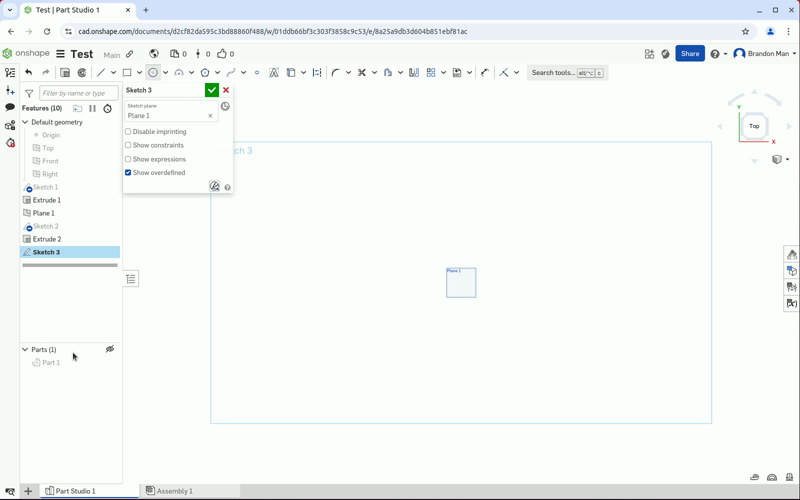
mouse_move(481, 305)
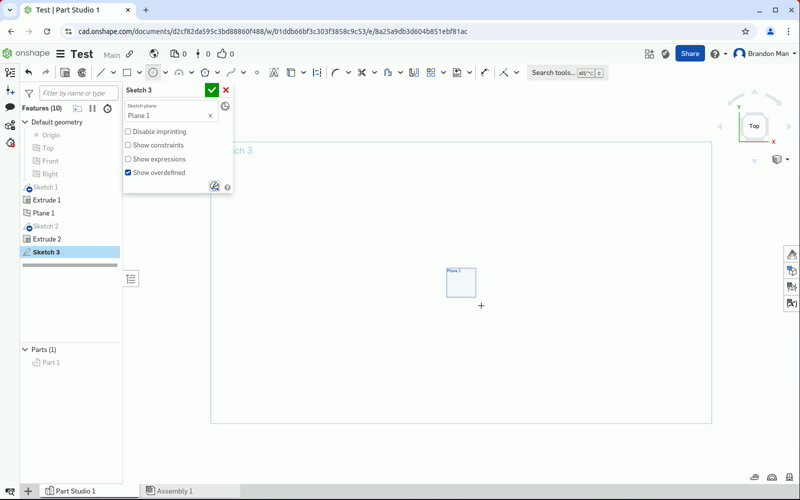
click(481, 305)
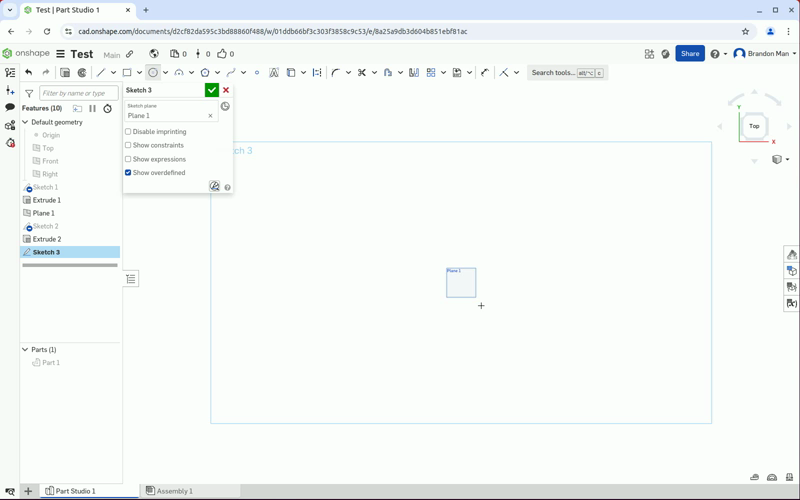
key_up(shift)
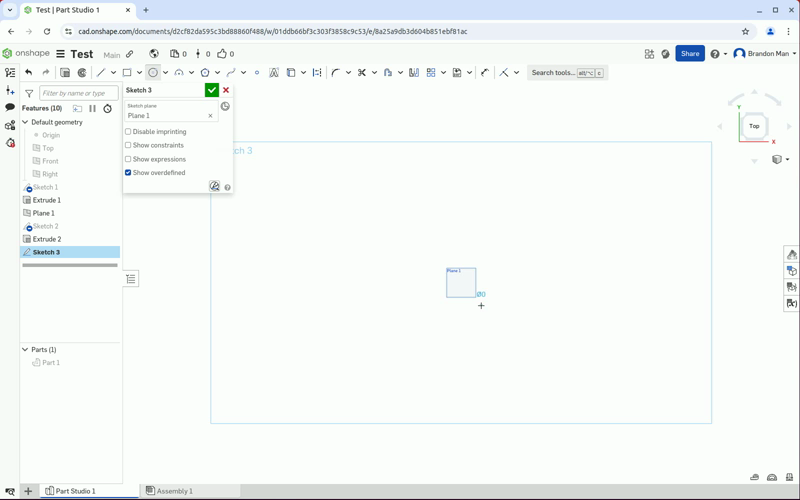
mouse_move(485, 305)
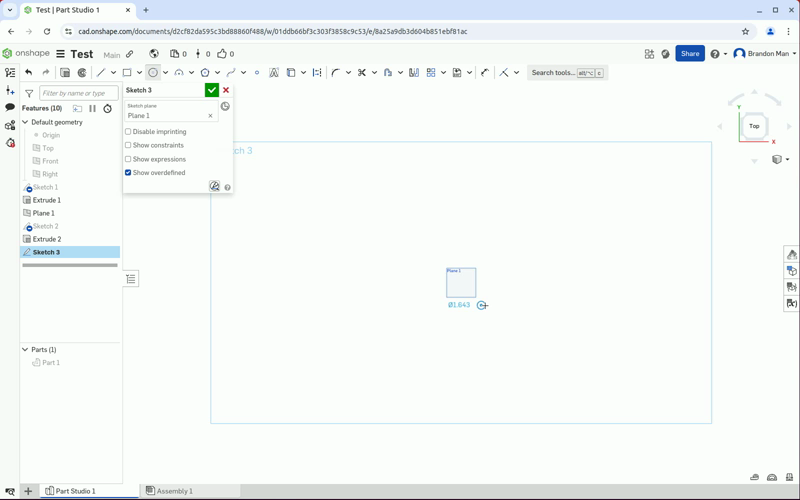
click(485, 305)
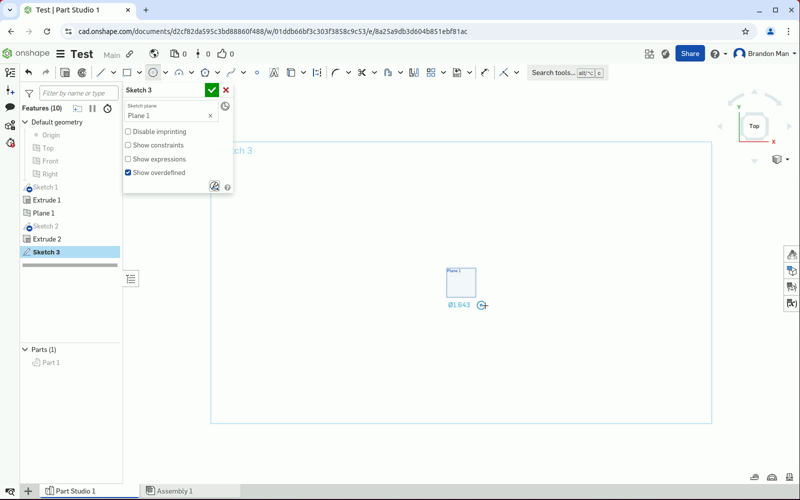
key(esc)
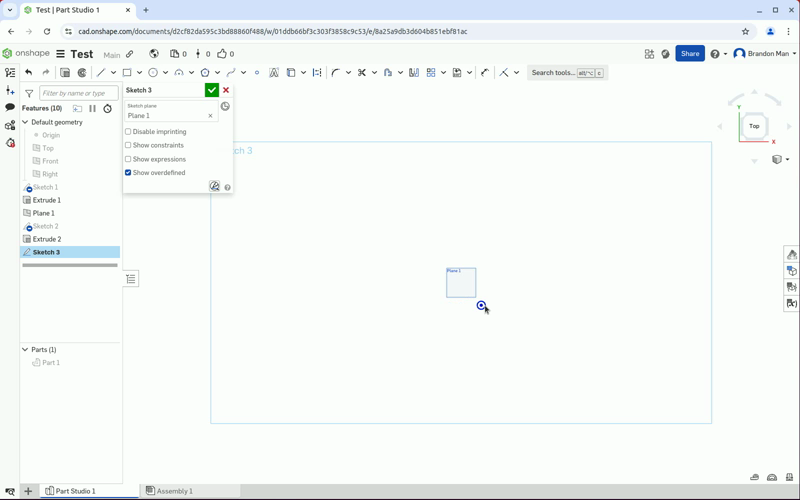
mouse_move(480, 308)
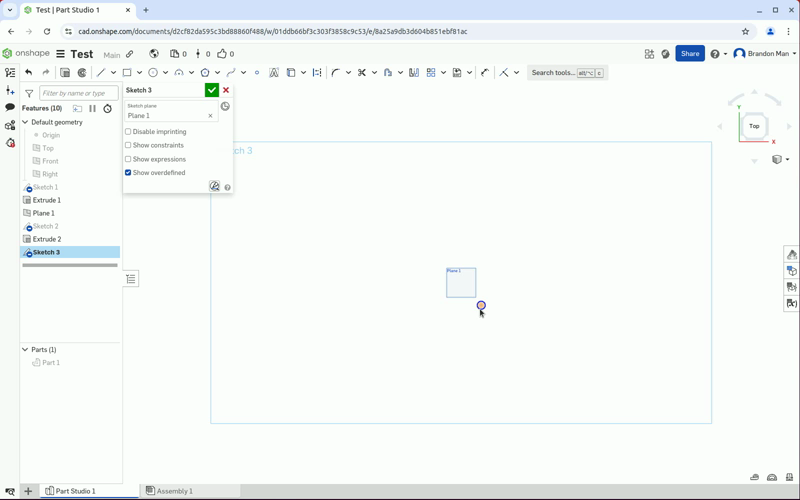
scroll(6)
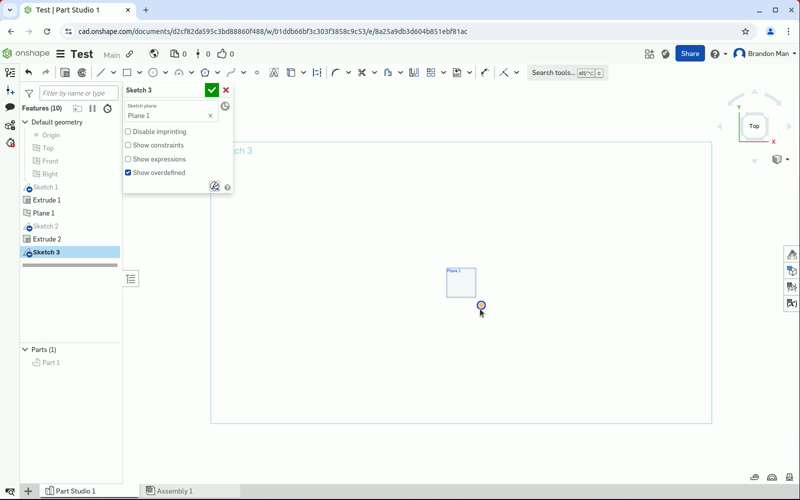
scroll(6)
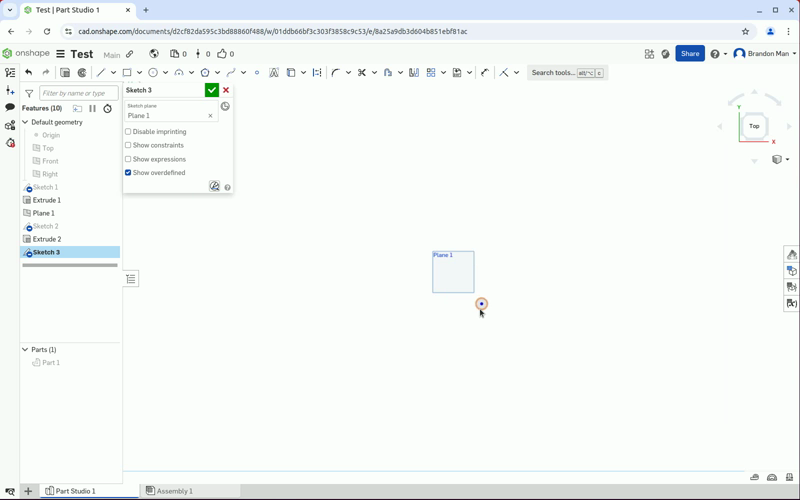
scroll(6)
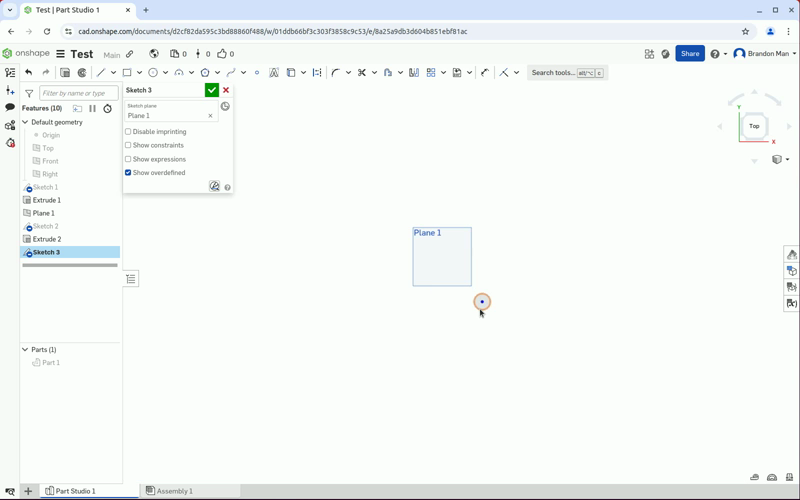
scroll(6)
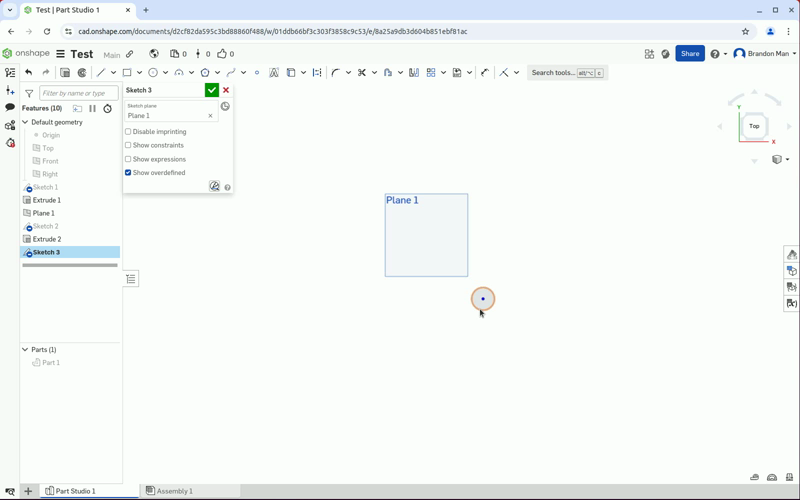
scroll(6)
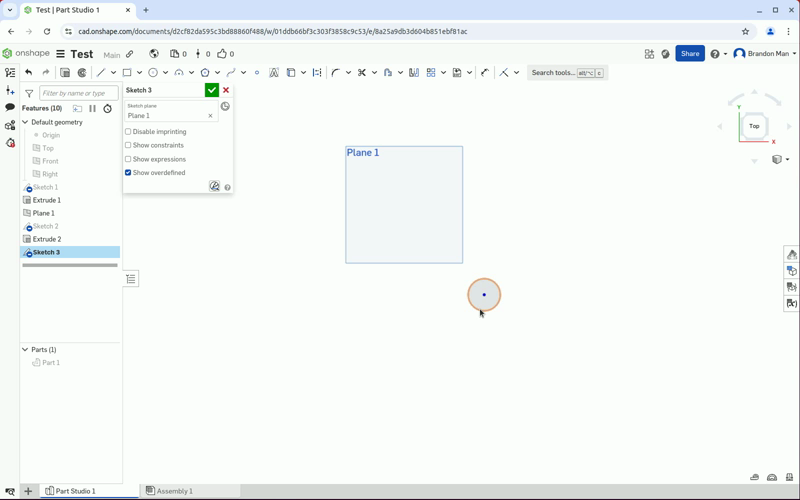
scroll(6)
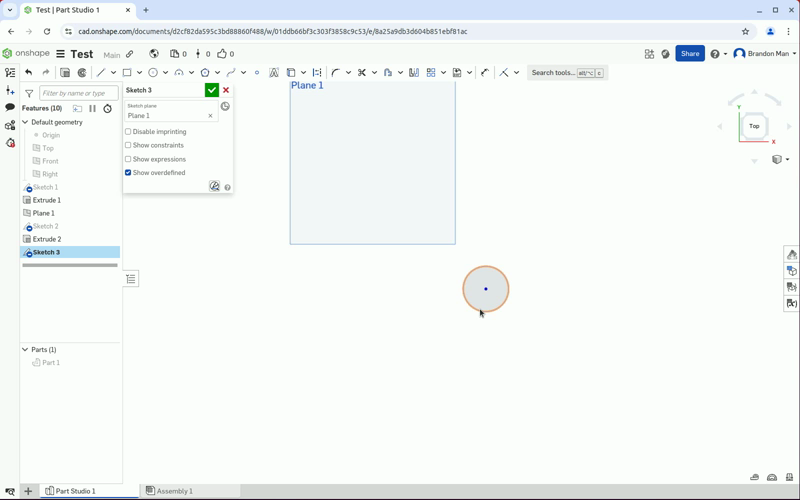
scroll(6)
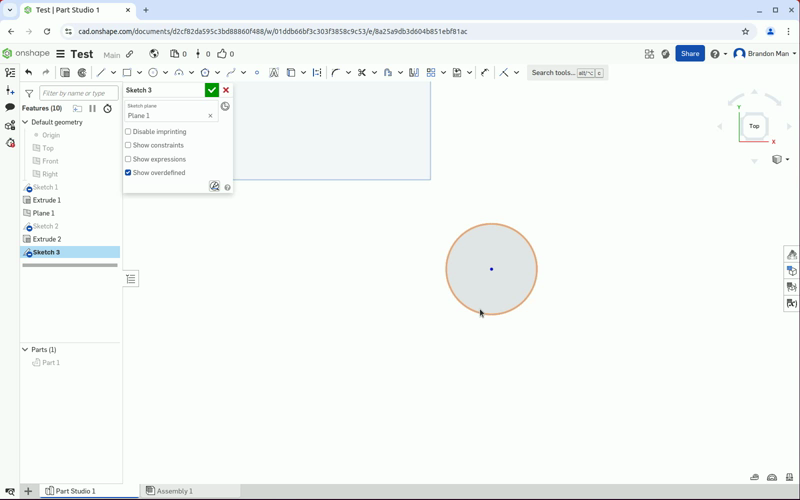
click(480, 308)
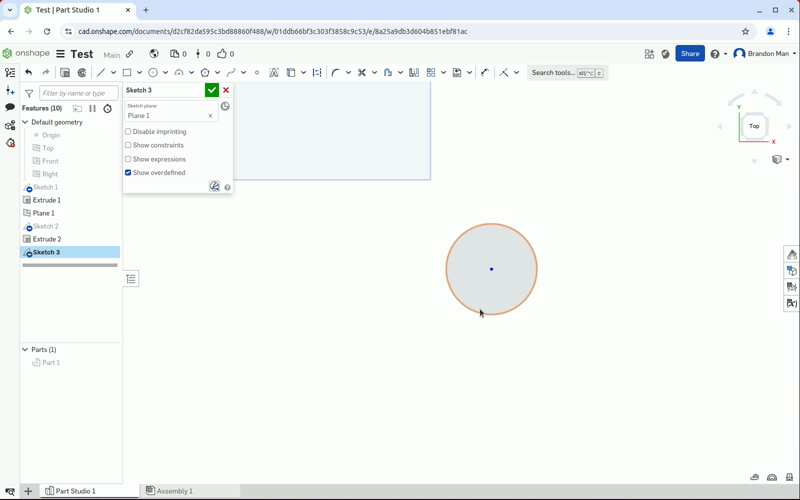
scroll(-6)
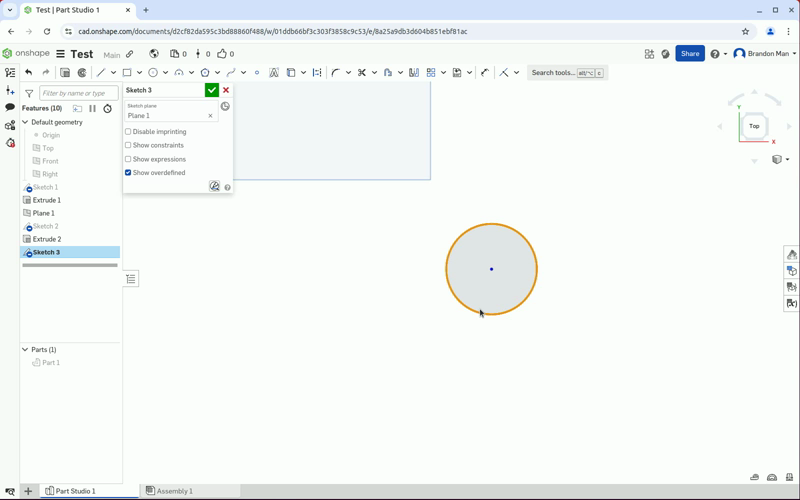
scroll(-6)
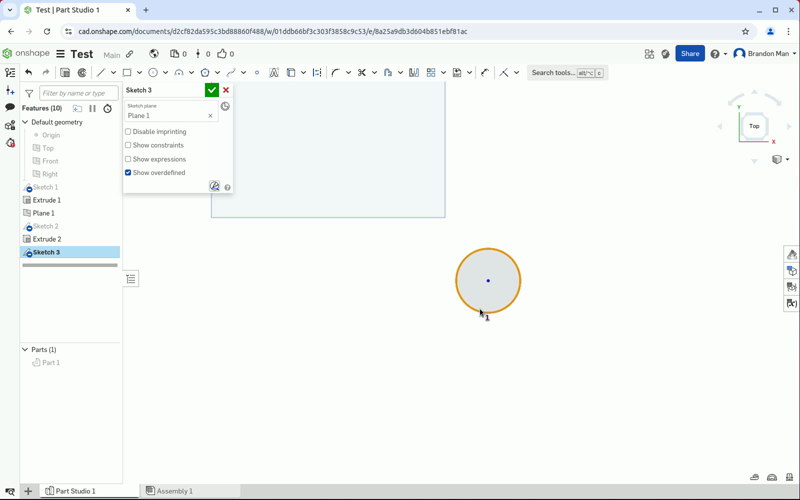
scroll(-6)
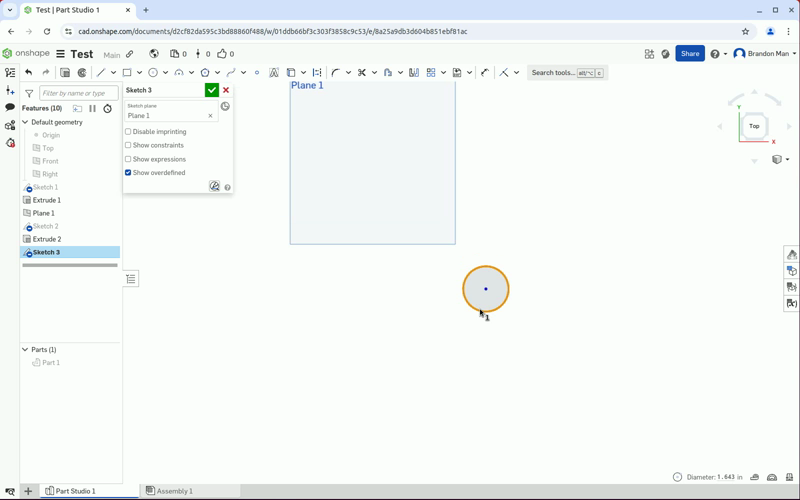
scroll(-6)
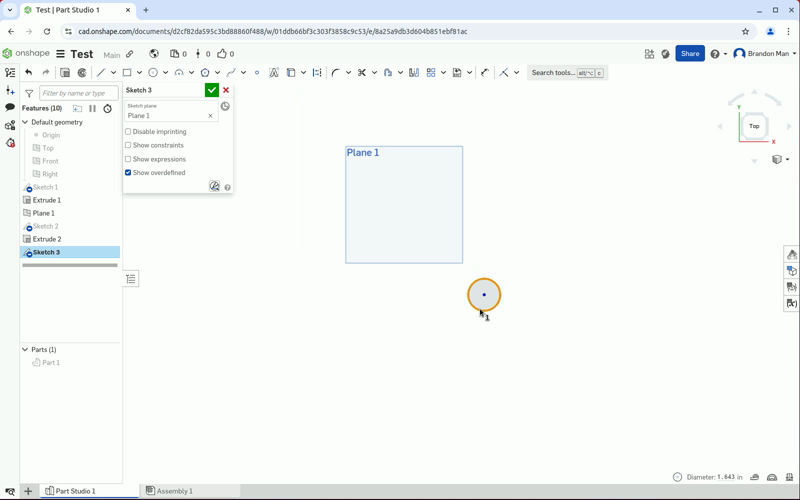
scroll(-6)
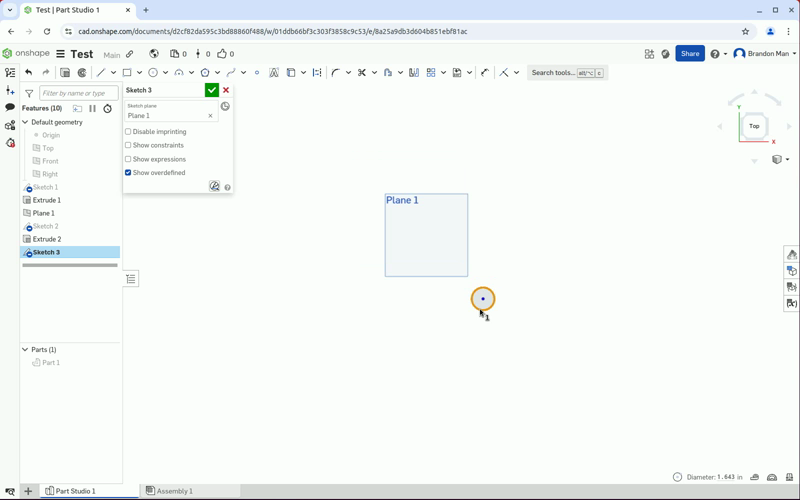
scroll(-6)
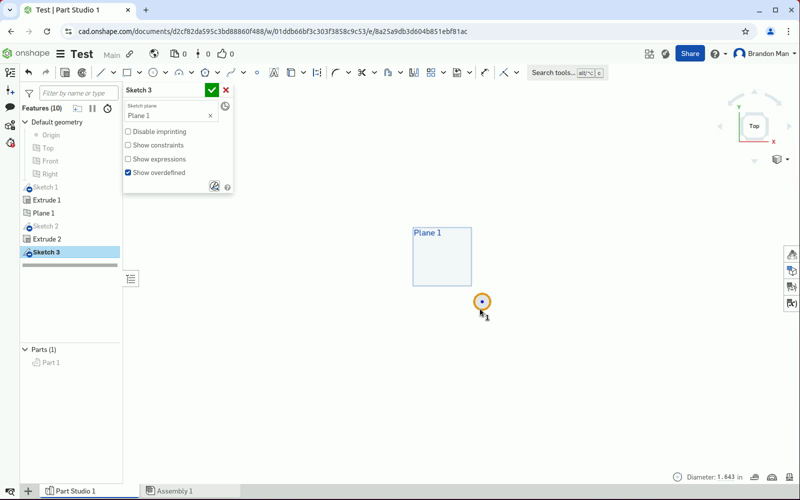
scroll(-6)
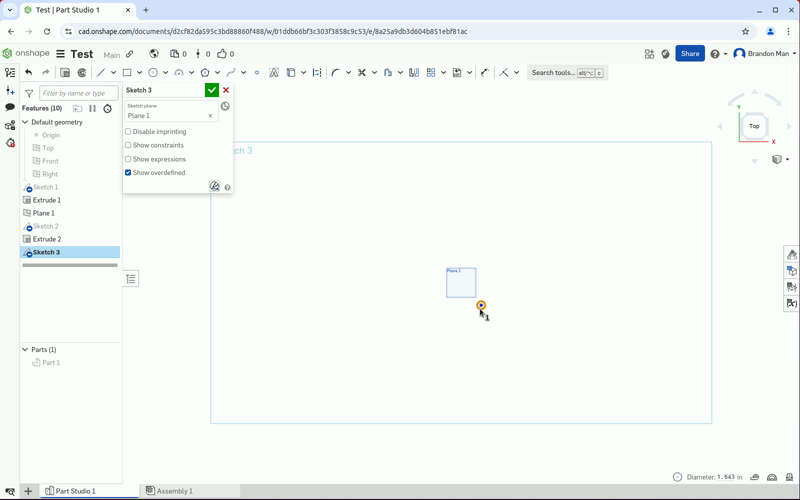
mouse_move(73, 352)
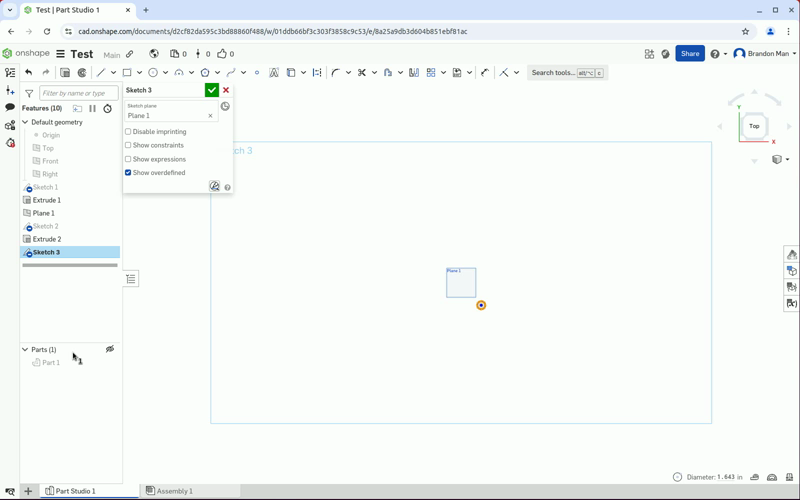
key(shift+y)
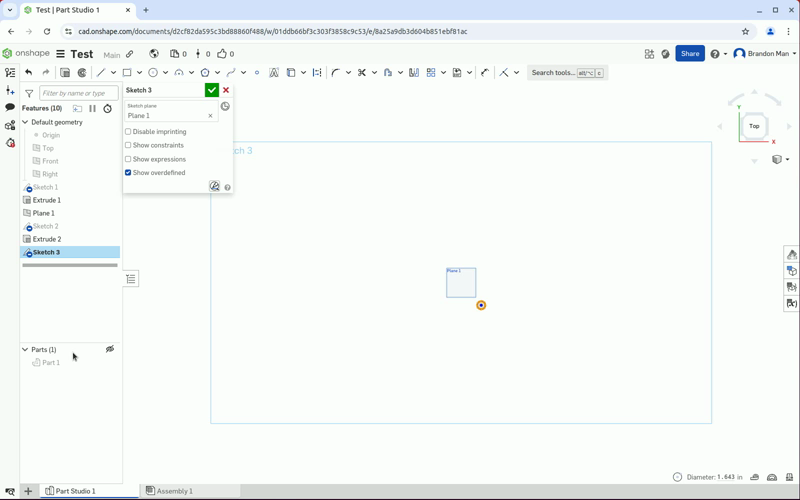
key(shift+e)
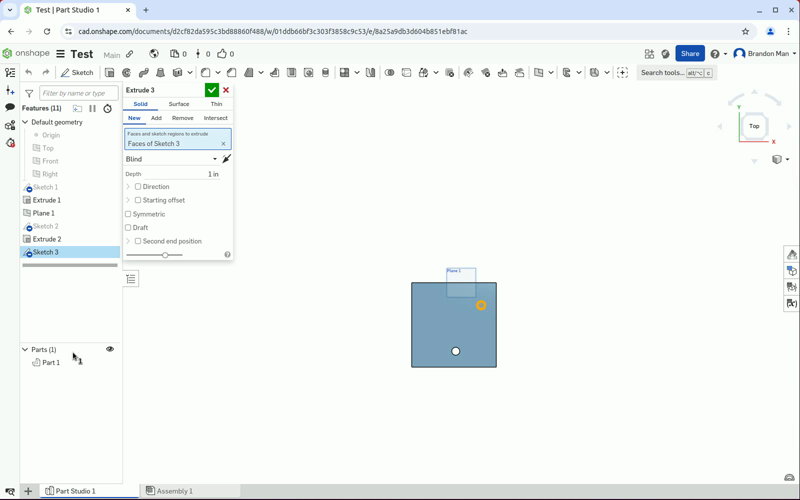
mouse_move(143, 106)
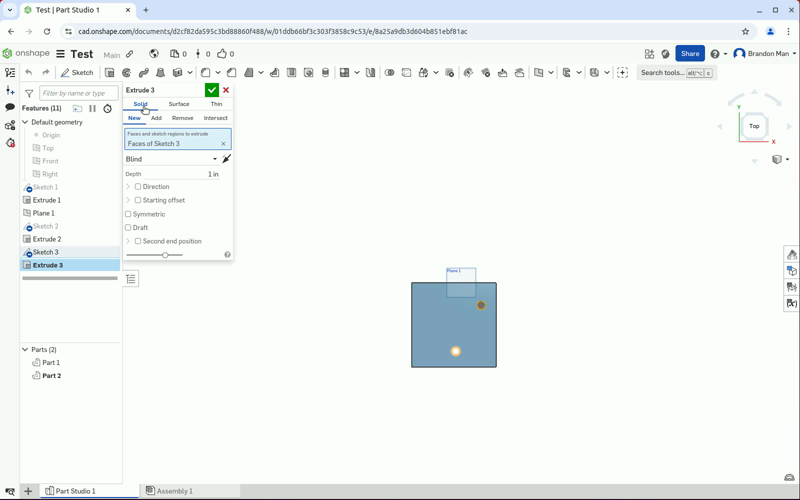
click(143, 106)
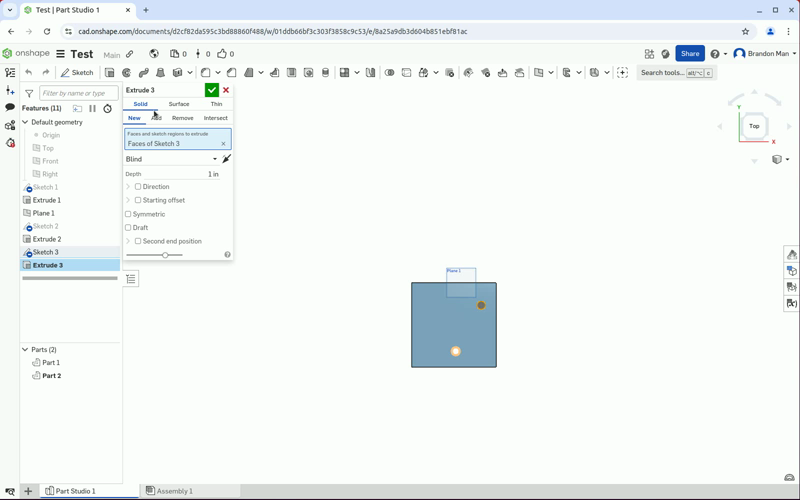
mouse_move(186, 120)
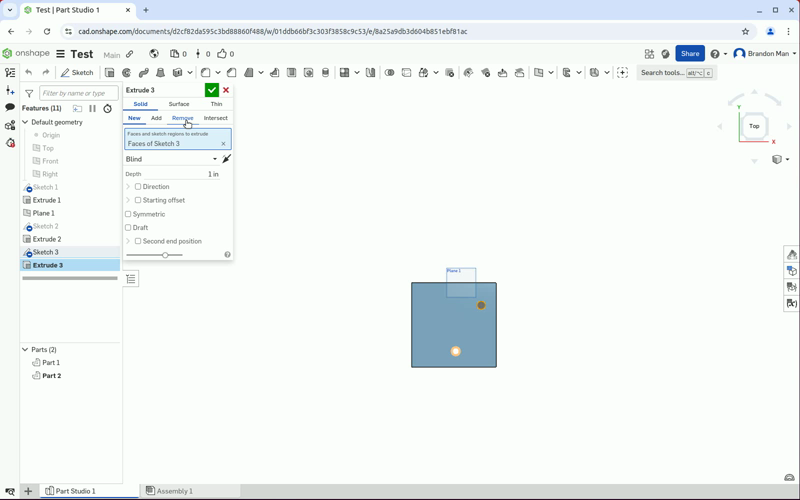
click(186, 120)
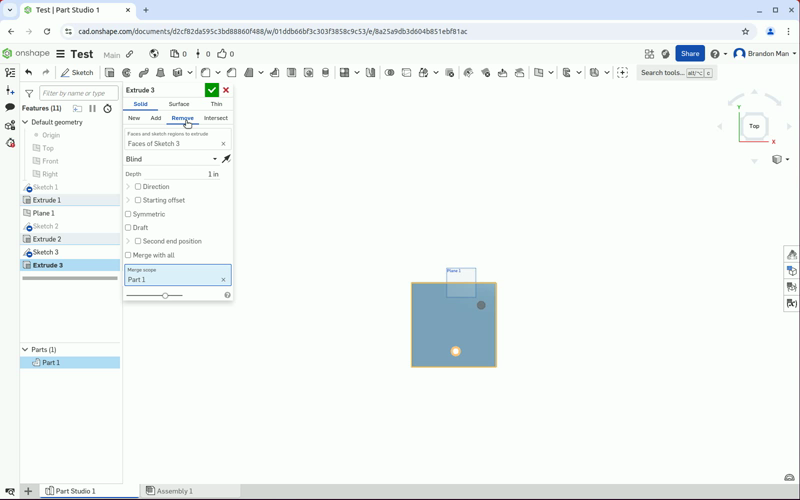
key(tab, 4)
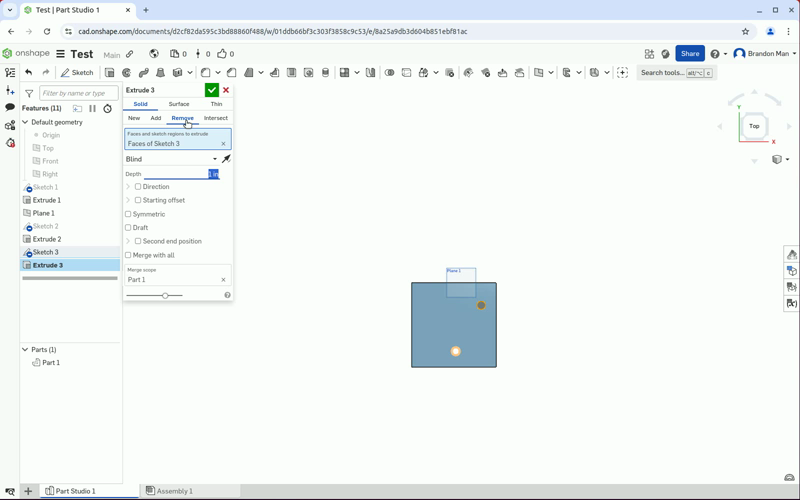
text(17.331)
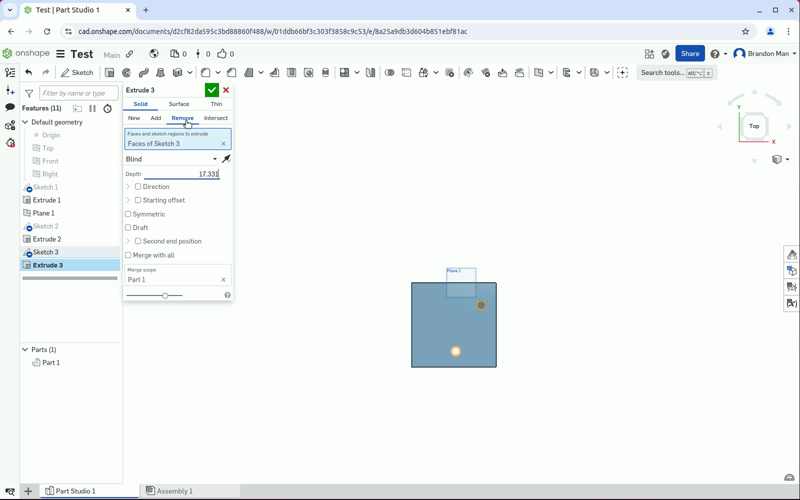
key(tab, 6)
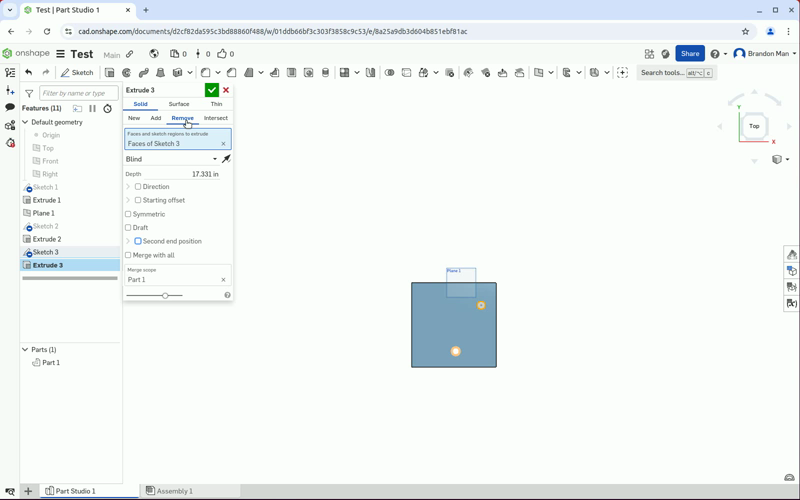
key(space)
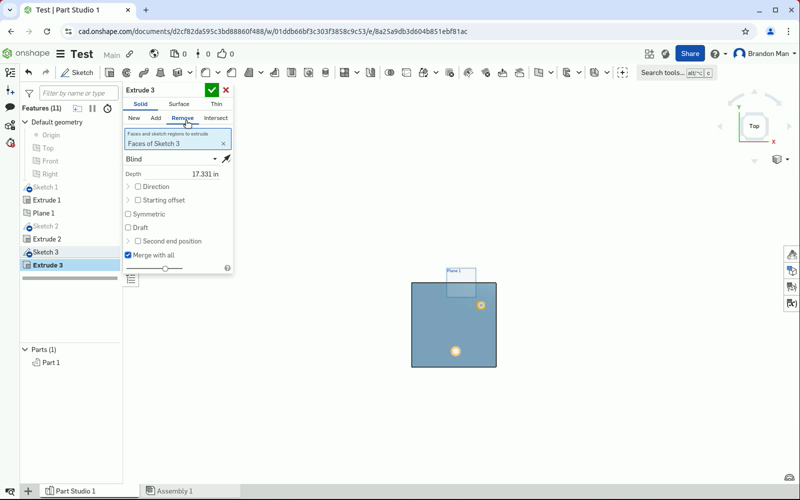
key(enter)
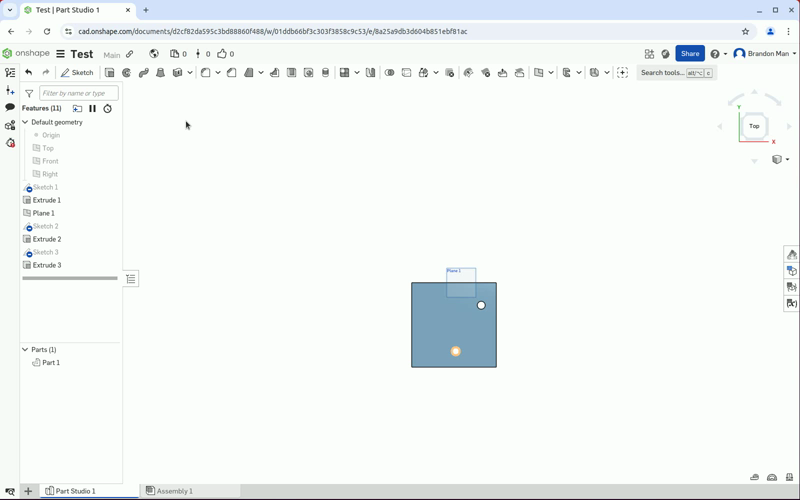
key(shift+h)
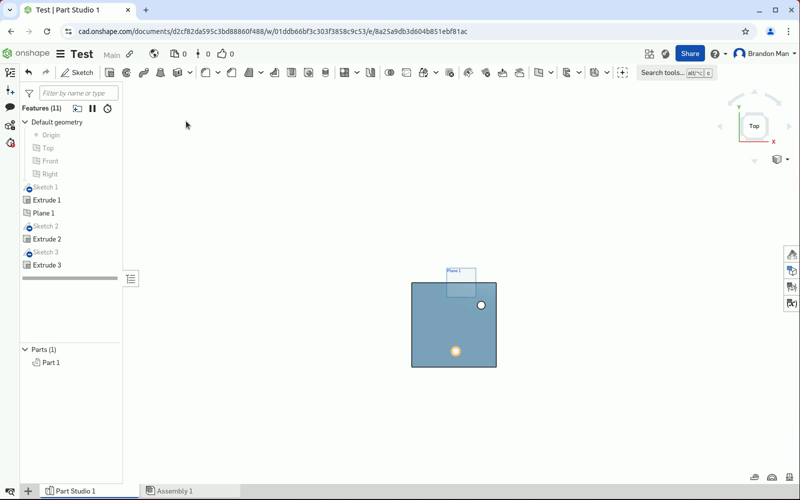
key(shift+h)
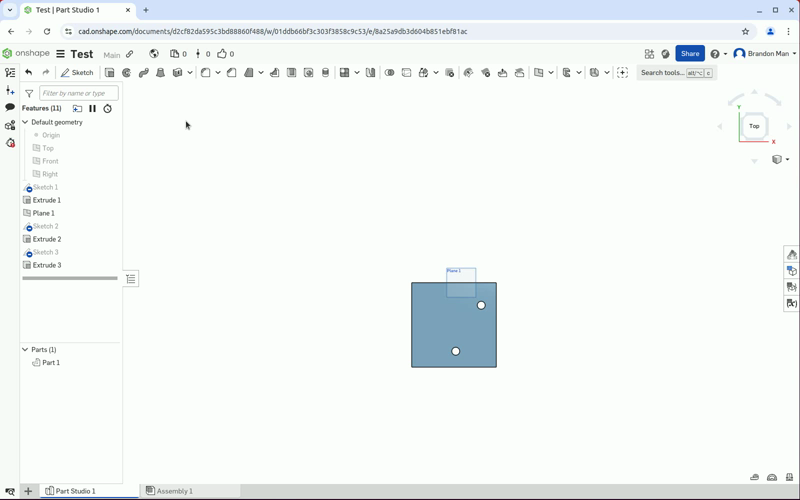
mouse_move(73, 189)
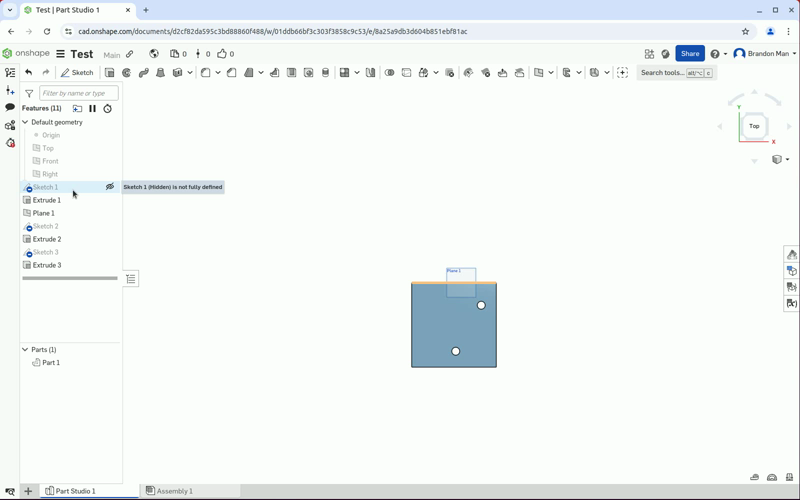
click(73, 189)
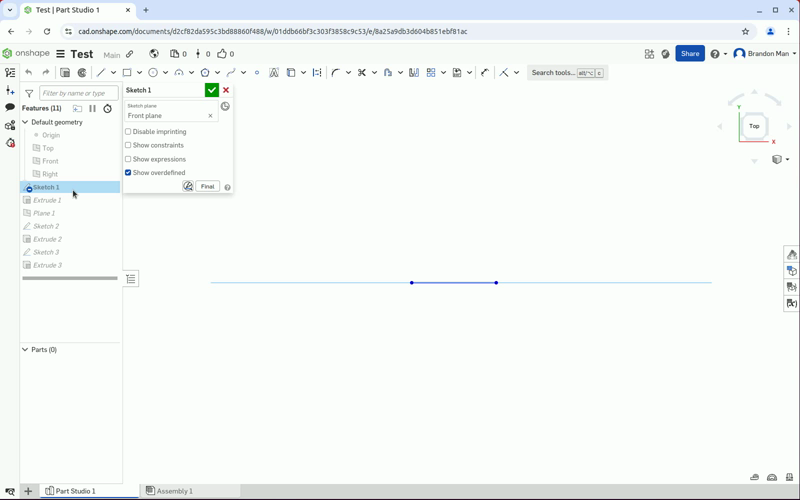
mouse_move(229, 92)
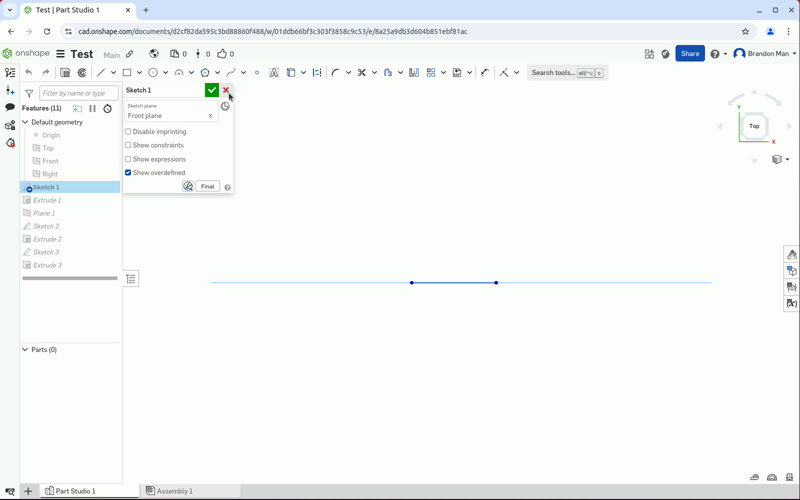
click(229, 92)
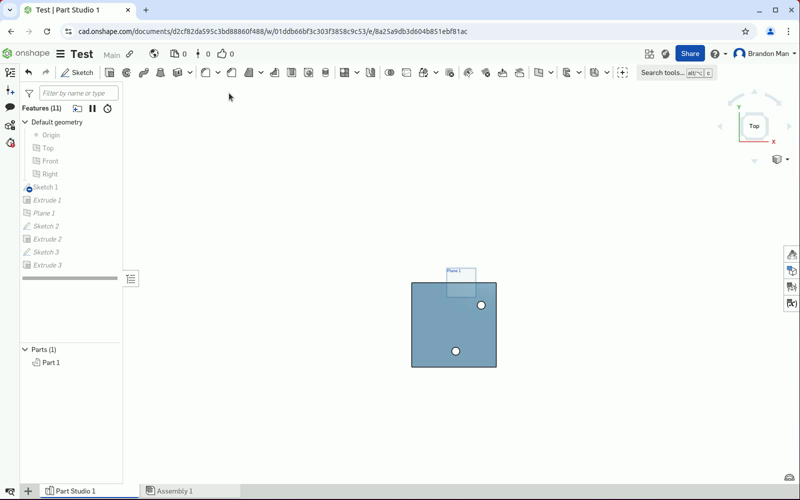
key(shift+s)
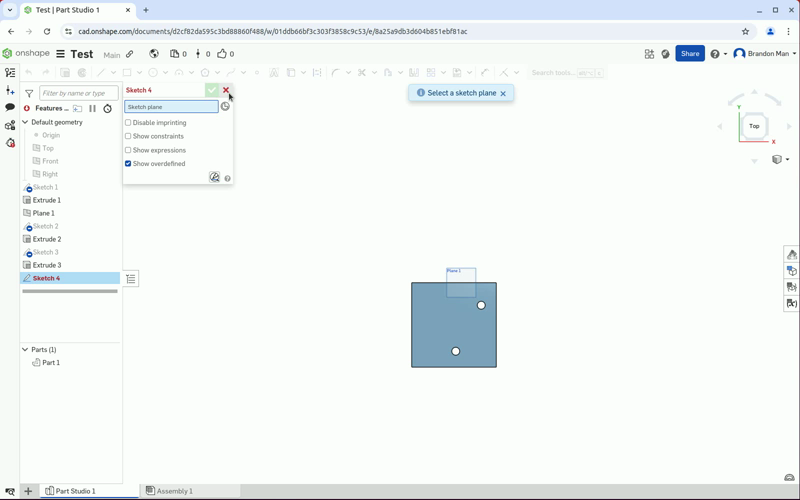
mouse_move(73, 215)
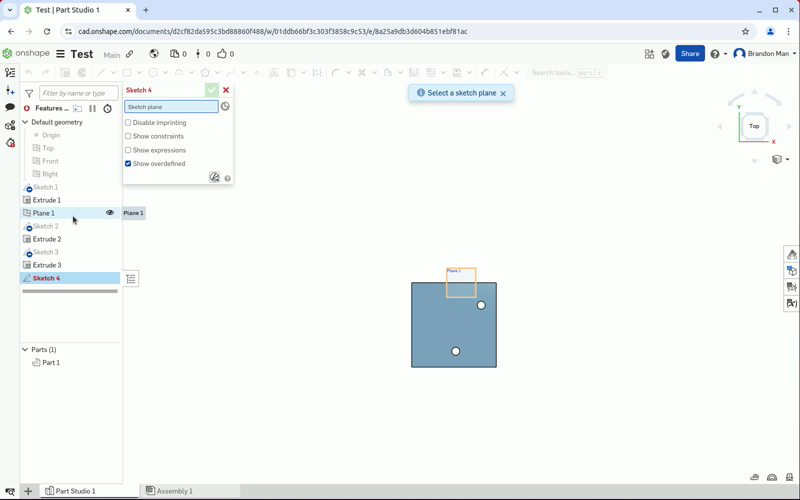
click(73, 215)
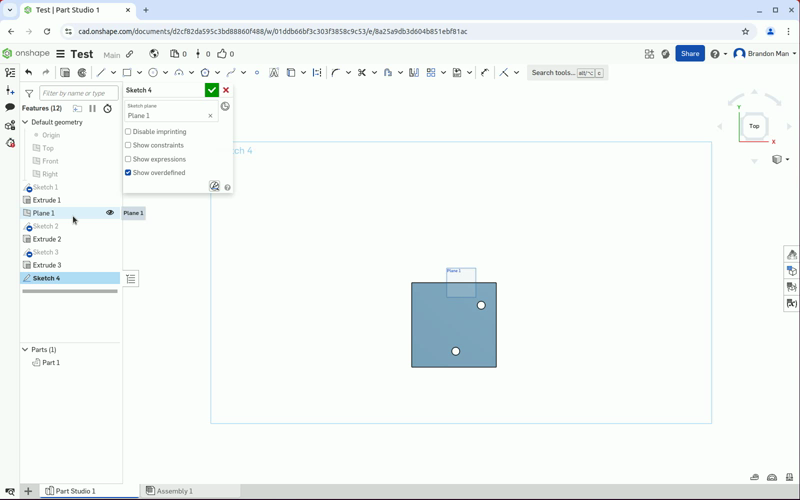
mouse_move(73, 352)
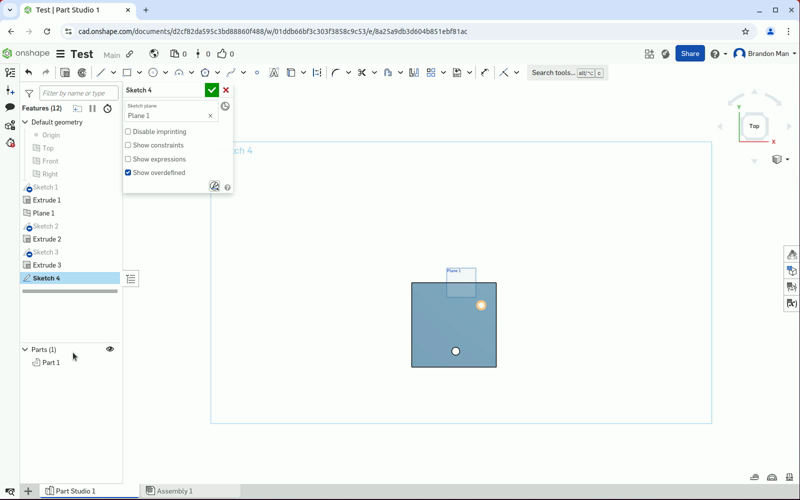
key(y)
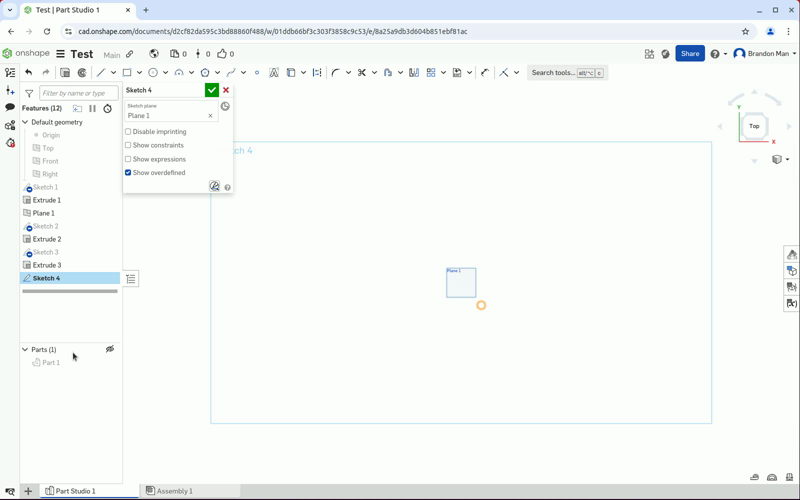
key(c)
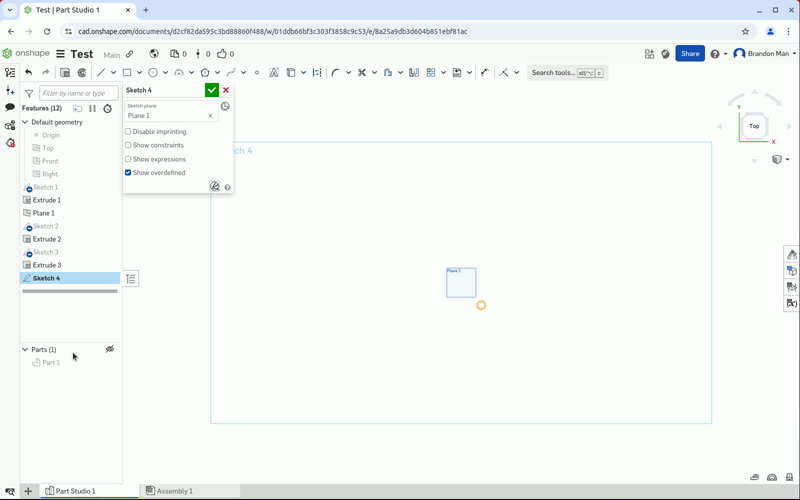
key_down(shift)
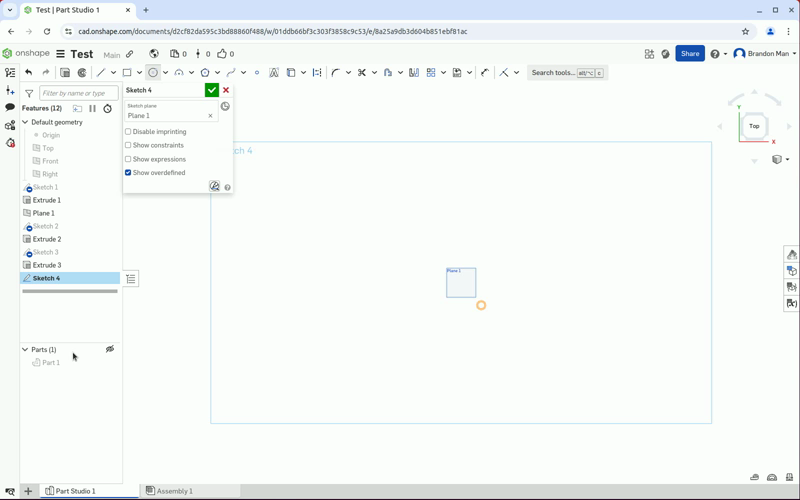
mouse_move(428, 305)
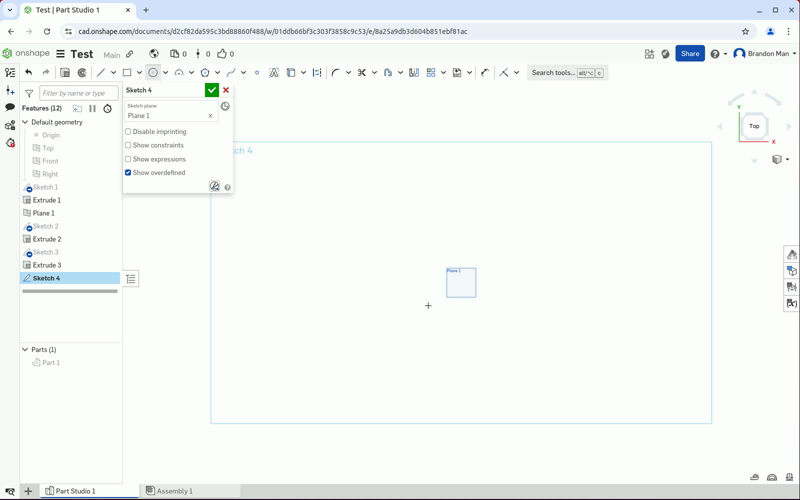
click(428, 305)
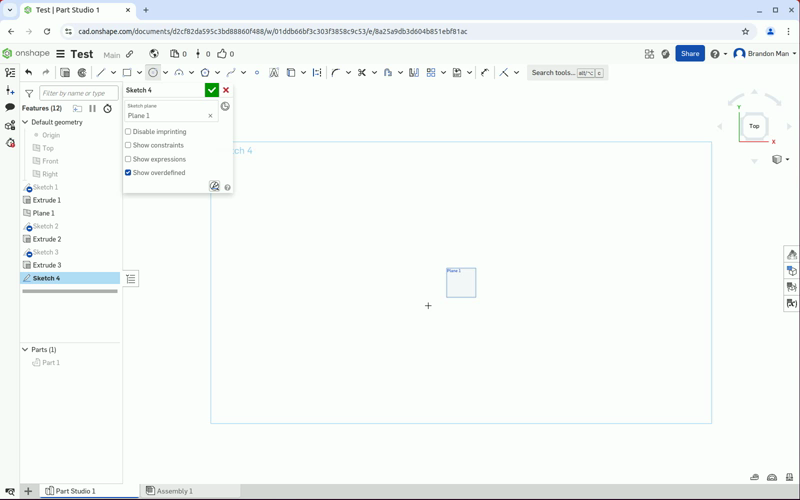
key_up(shift)
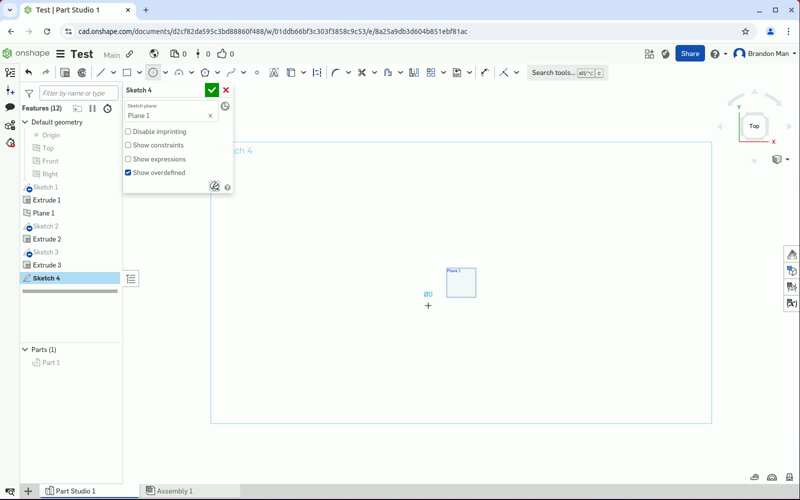
mouse_move(432, 305)
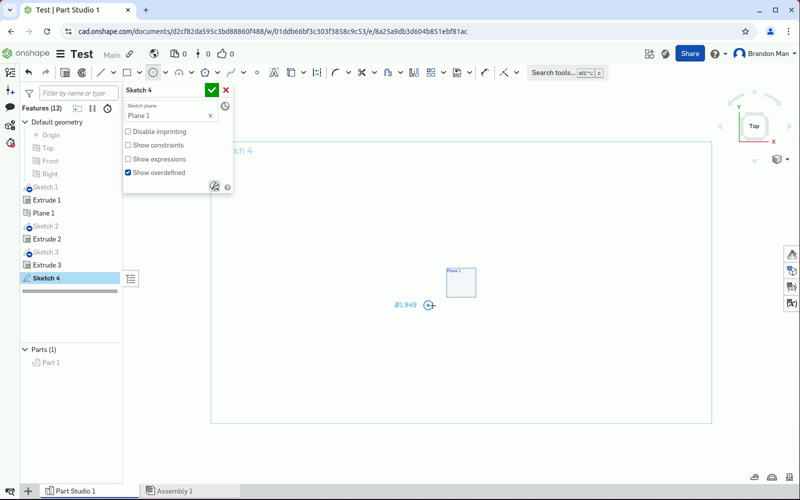
click(432, 305)
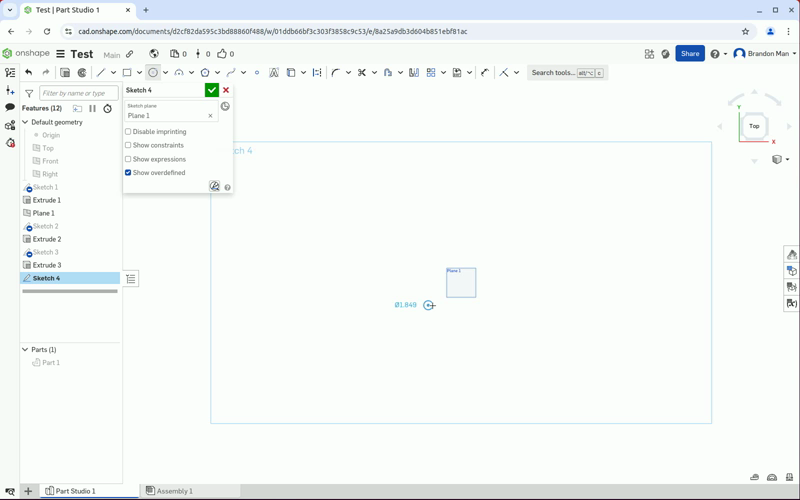
key(esc)
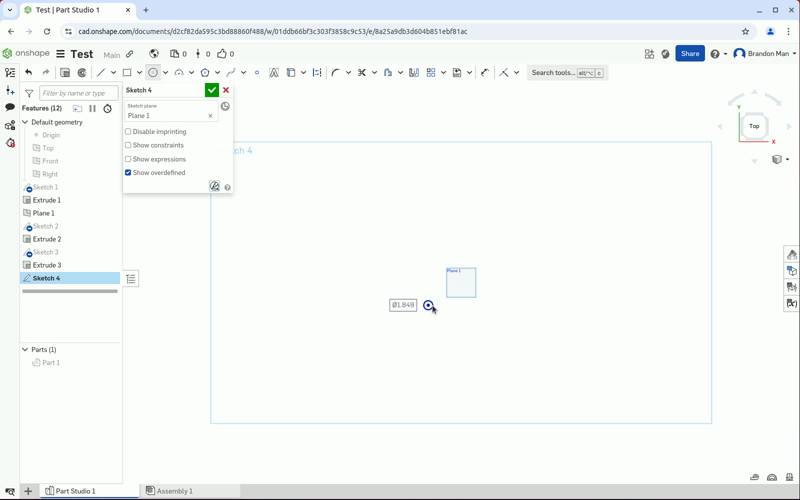
mouse_move(431, 302)
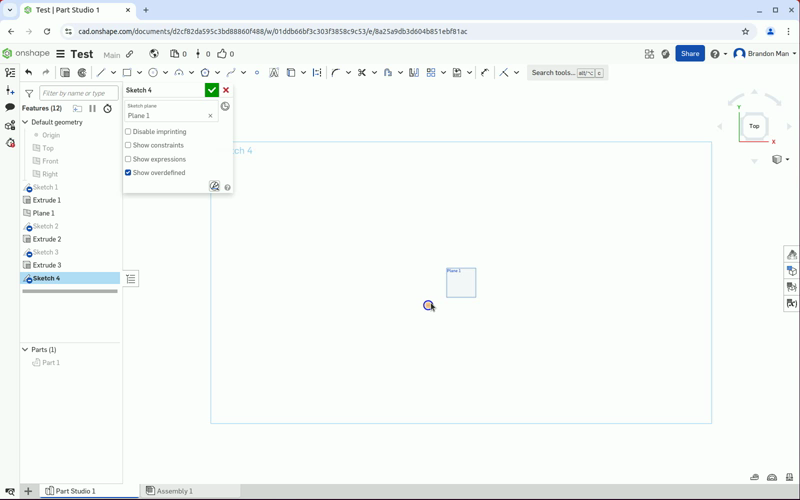
scroll(6)
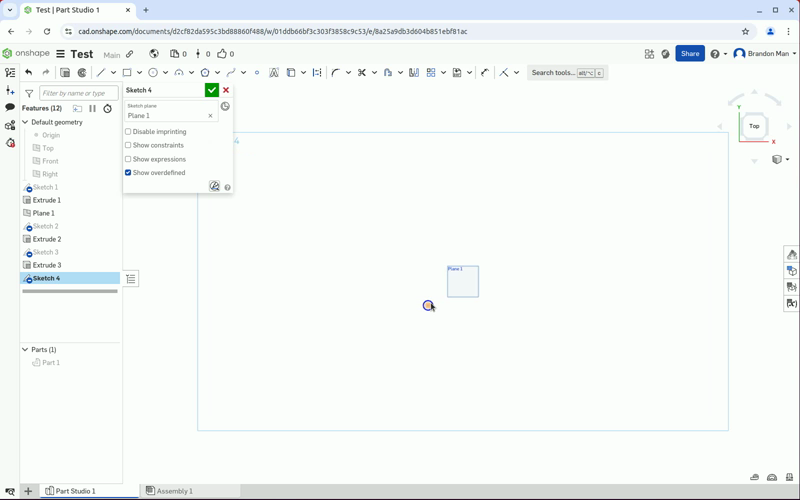
scroll(6)
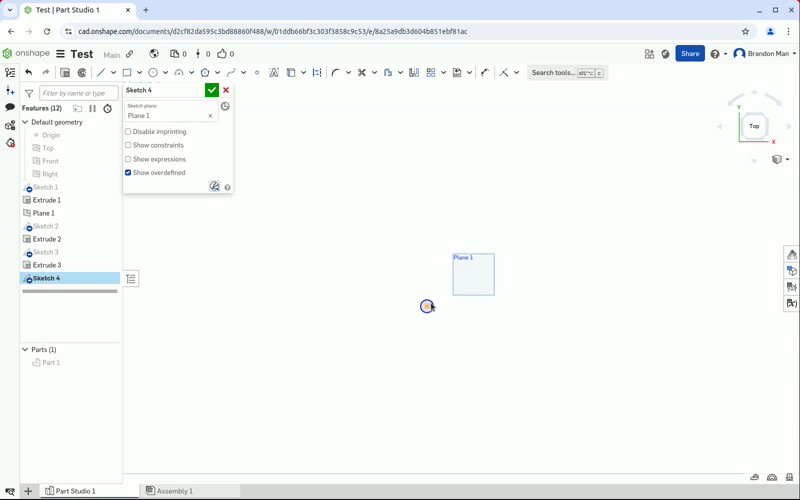
scroll(6)
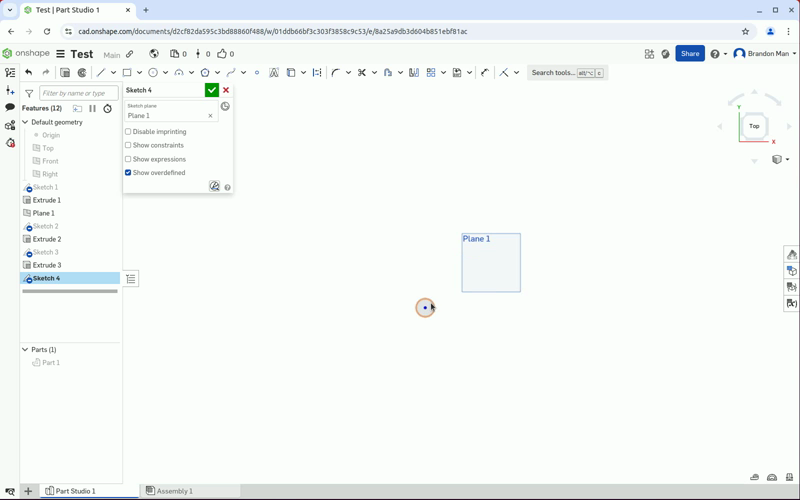
scroll(6)
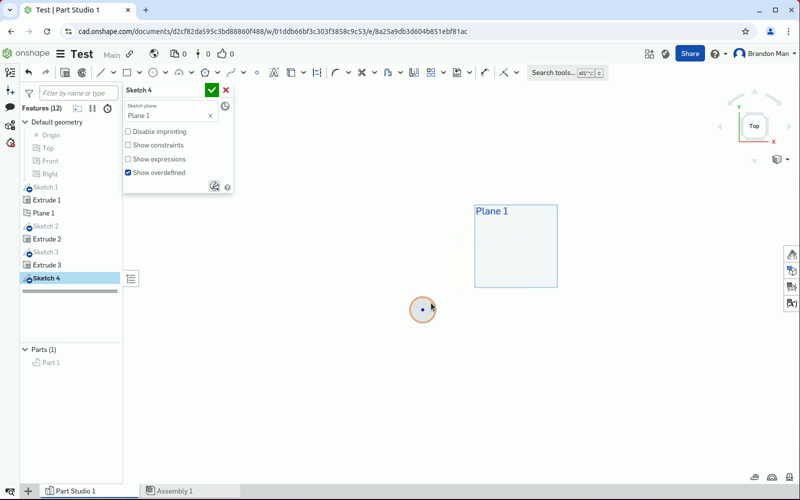
scroll(6)
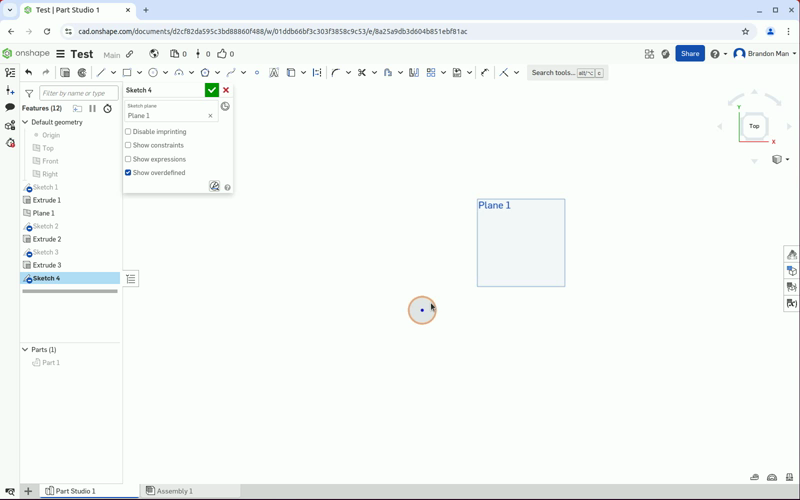
scroll(6)
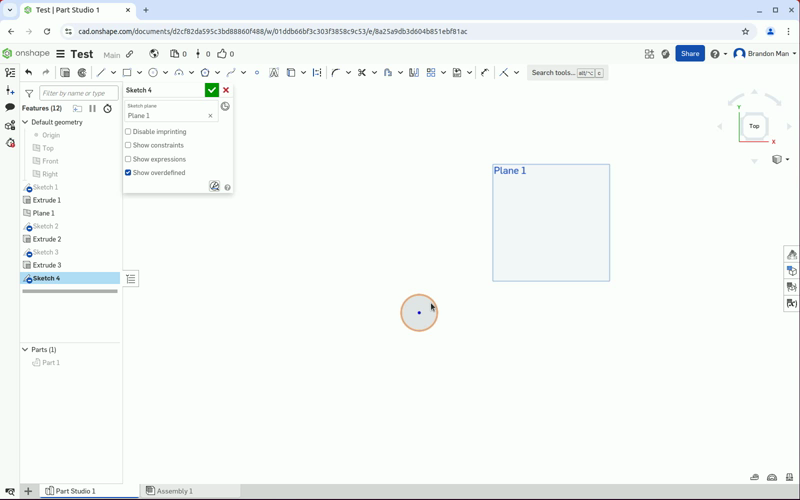
scroll(6)
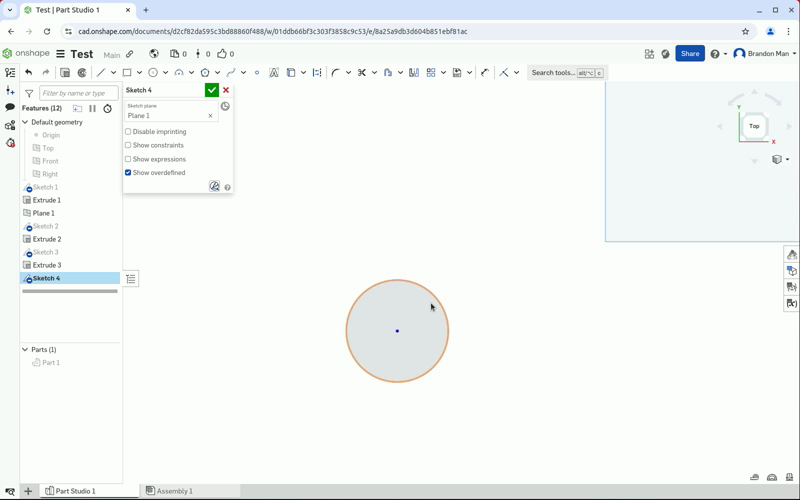
click(431, 302)
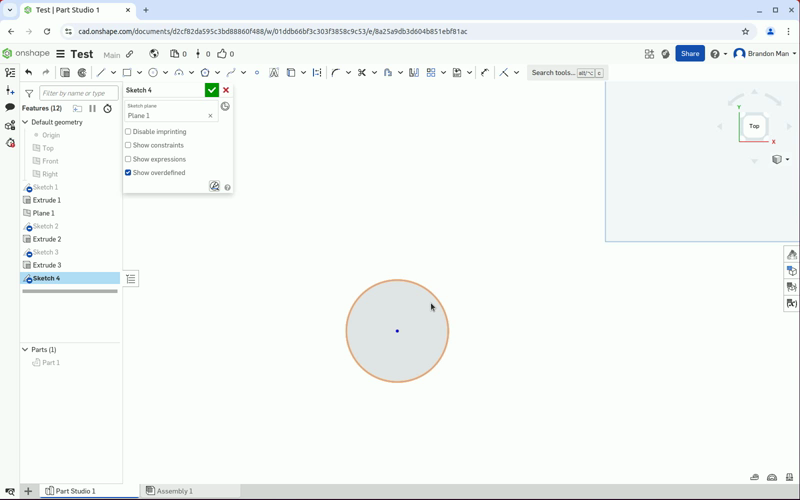
scroll(-6)
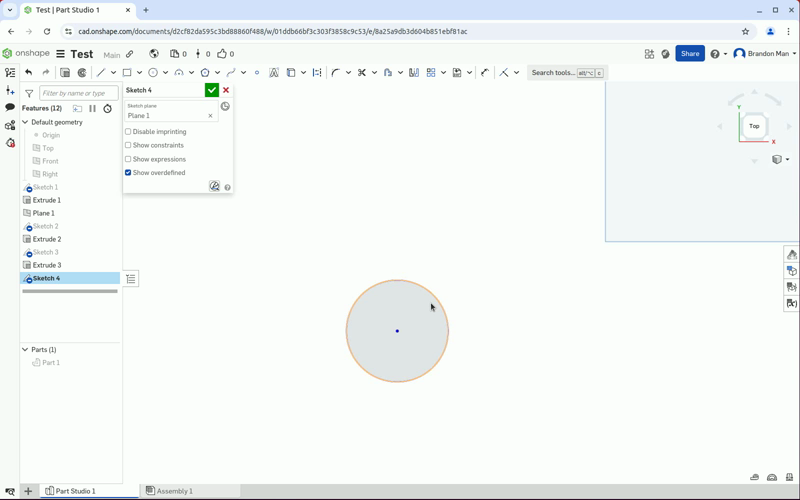
scroll(-6)
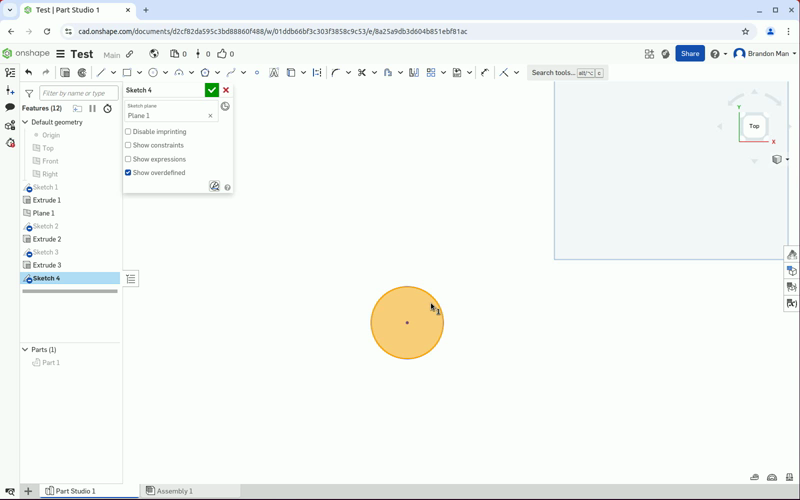
scroll(-6)
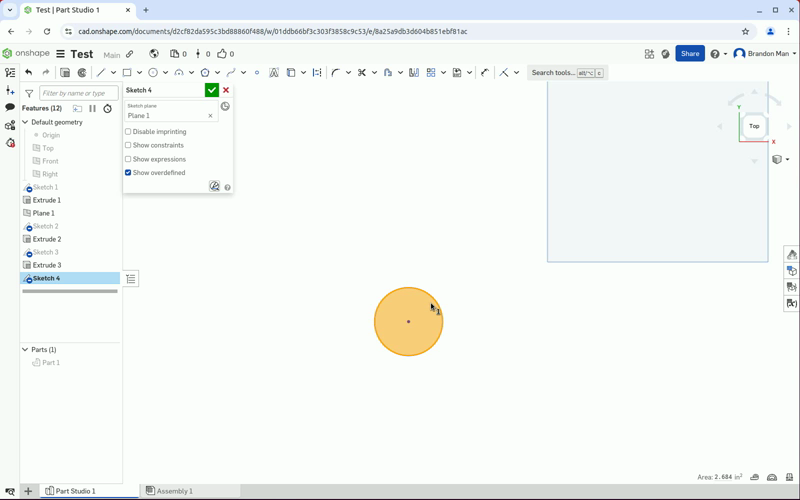
scroll(-6)
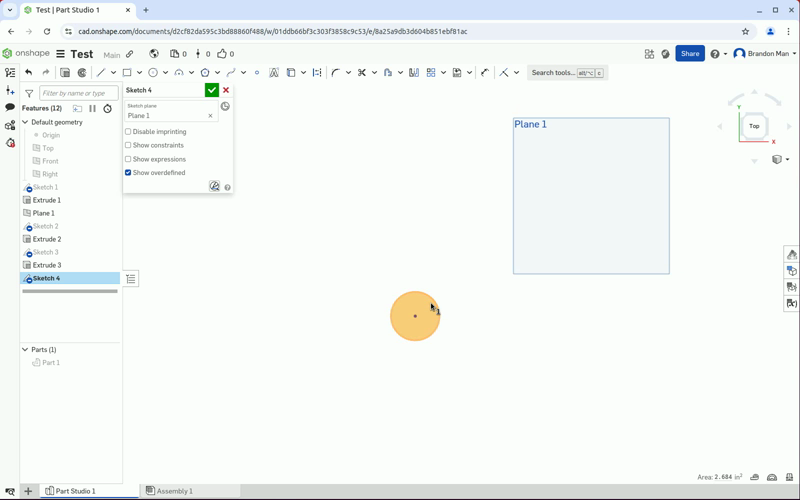
scroll(-6)
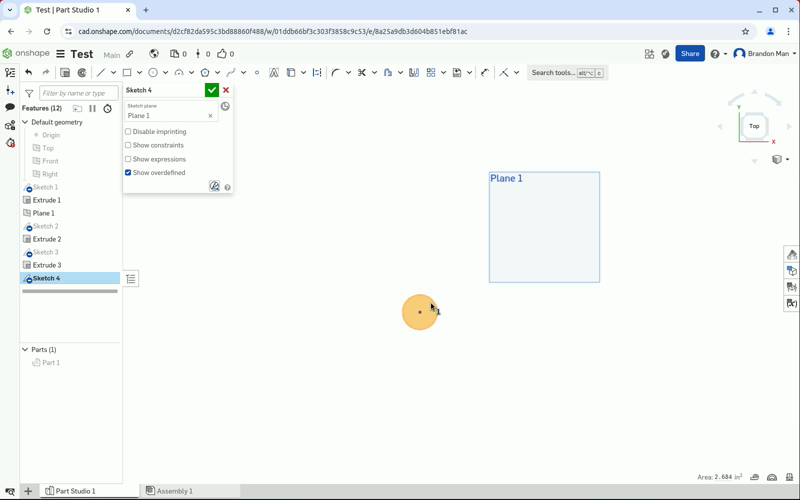
scroll(-6)
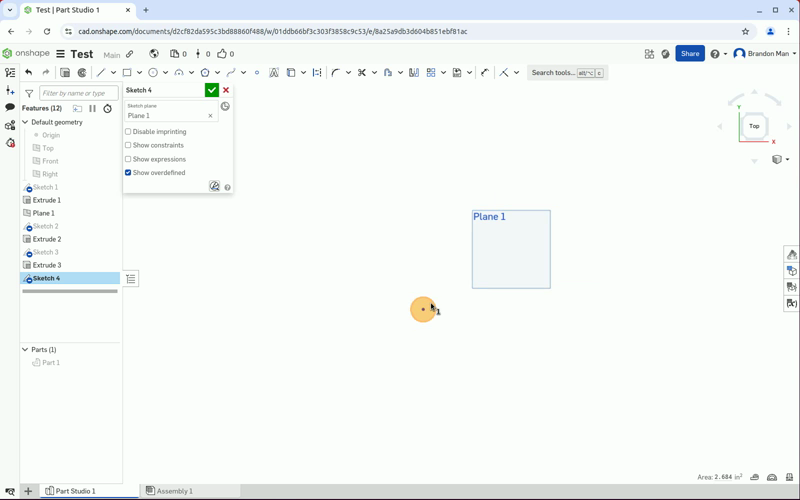
scroll(-6)
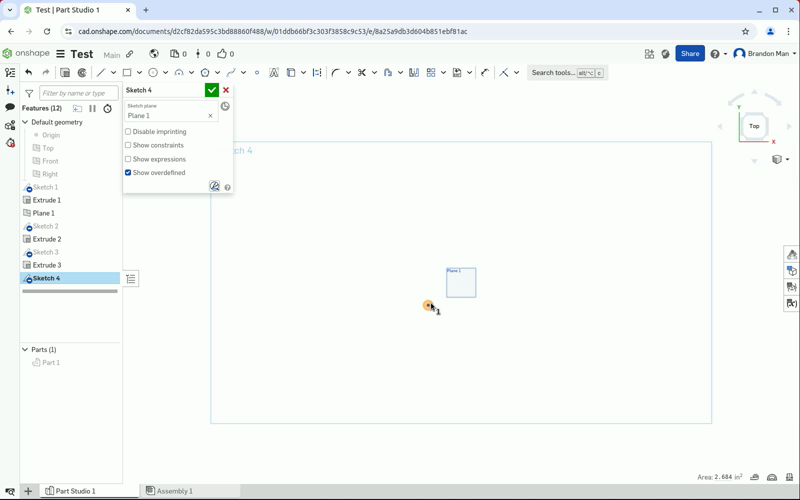
mouse_move(73, 352)
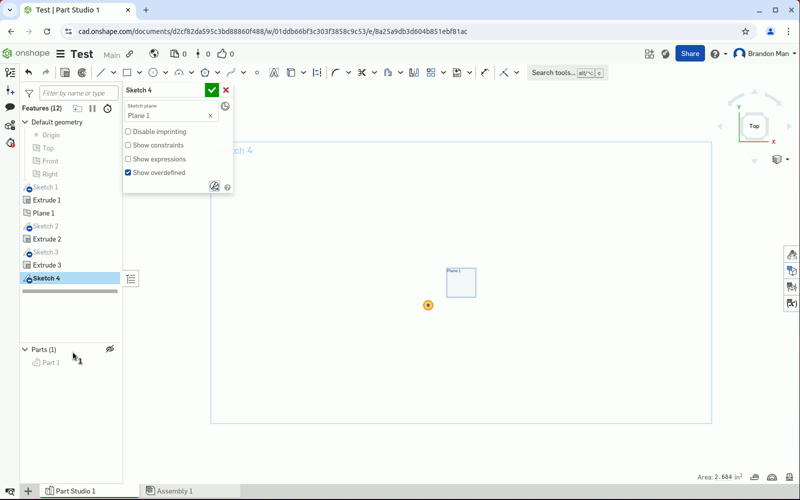
key(shift+y)
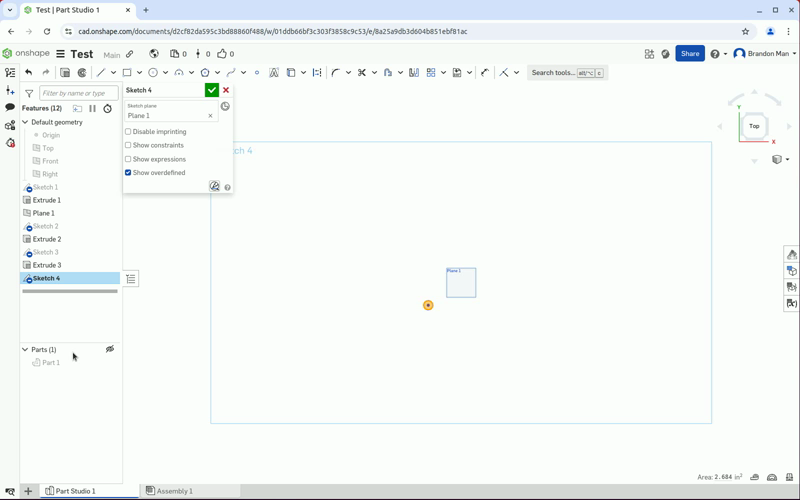
key(shift+e)
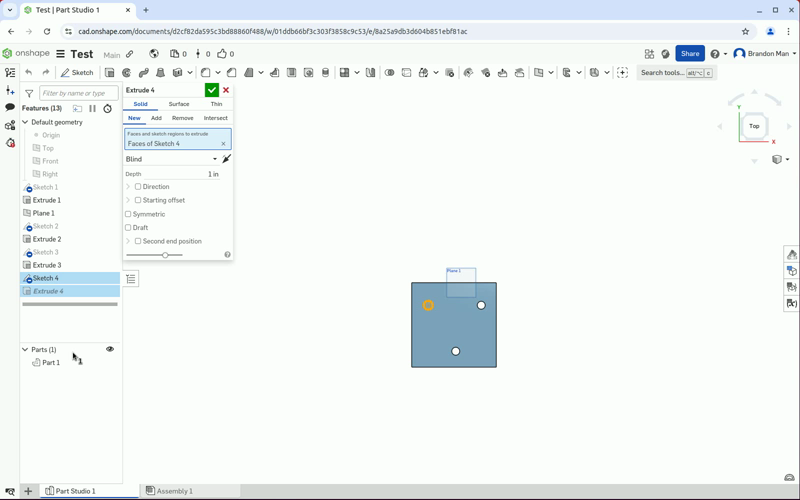
mouse_move(143, 106)
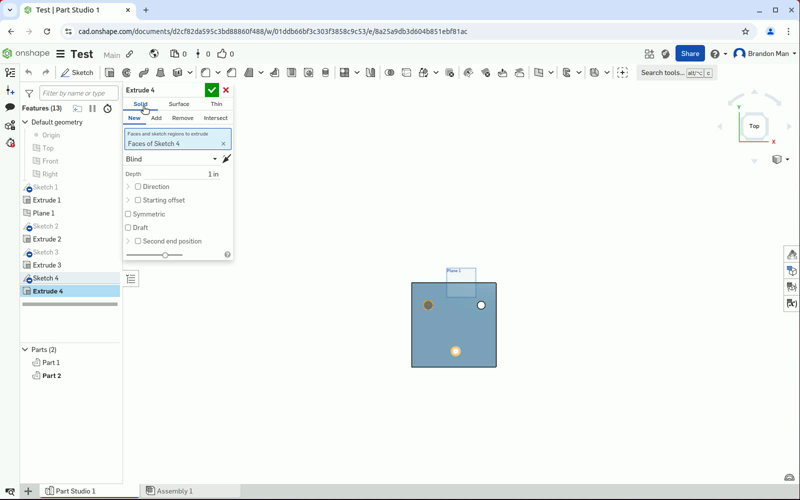
click(143, 106)
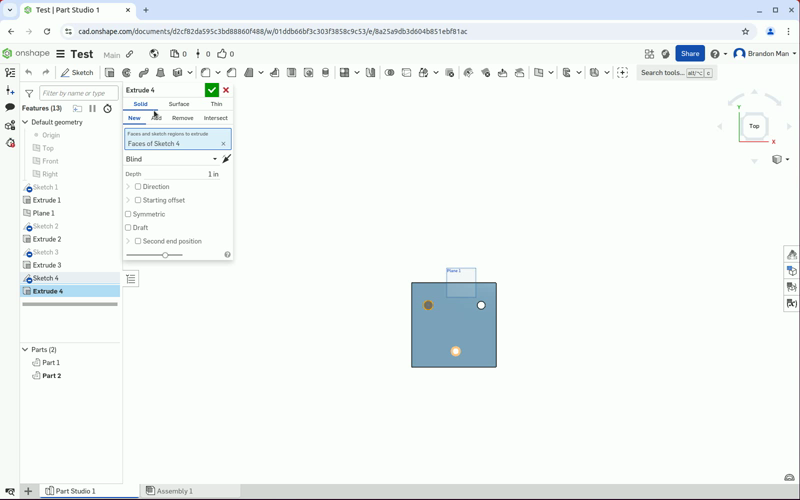
mouse_move(186, 120)
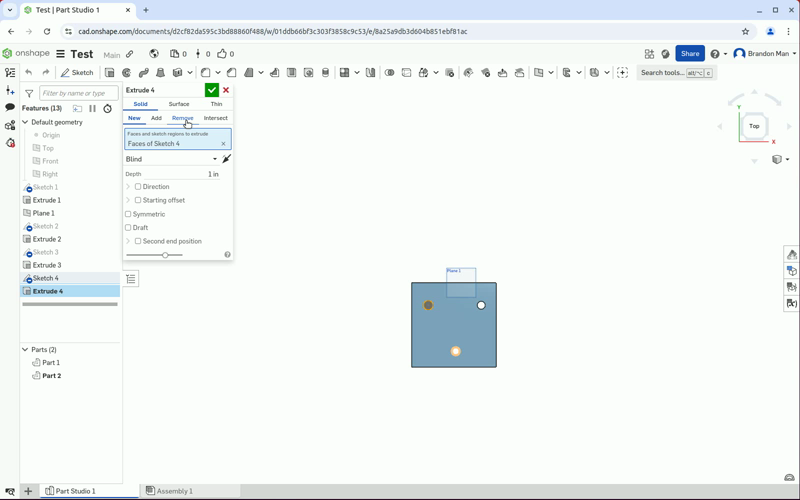
click(186, 120)
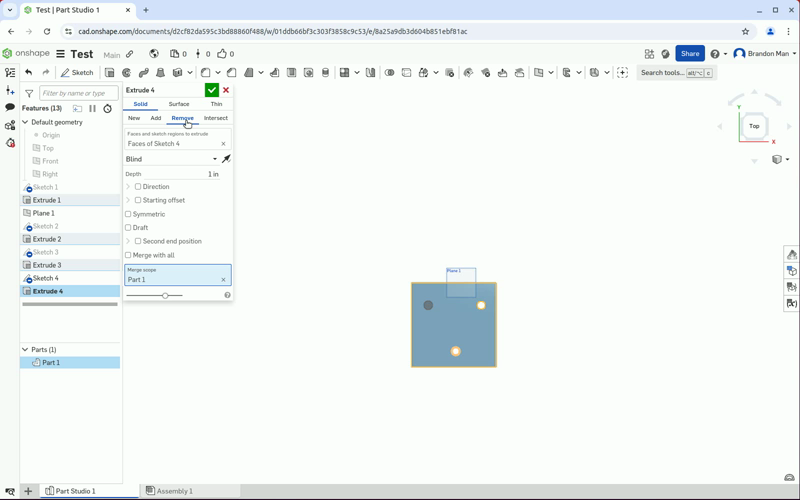
key(tab, 4)
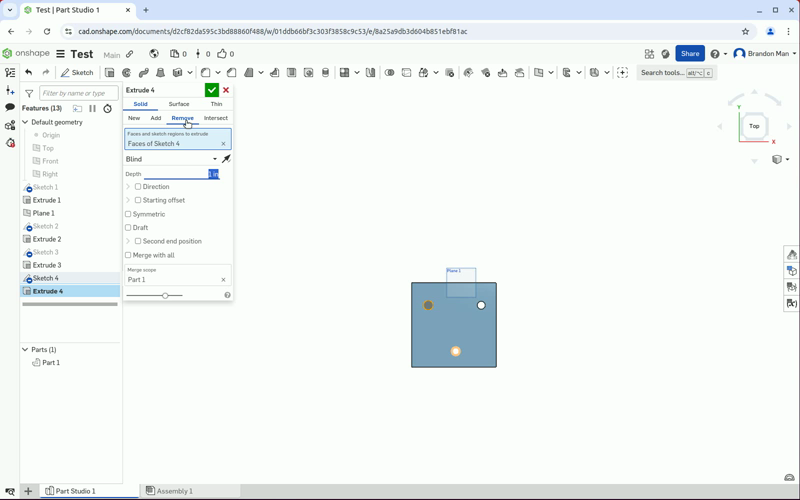
text(17.331)
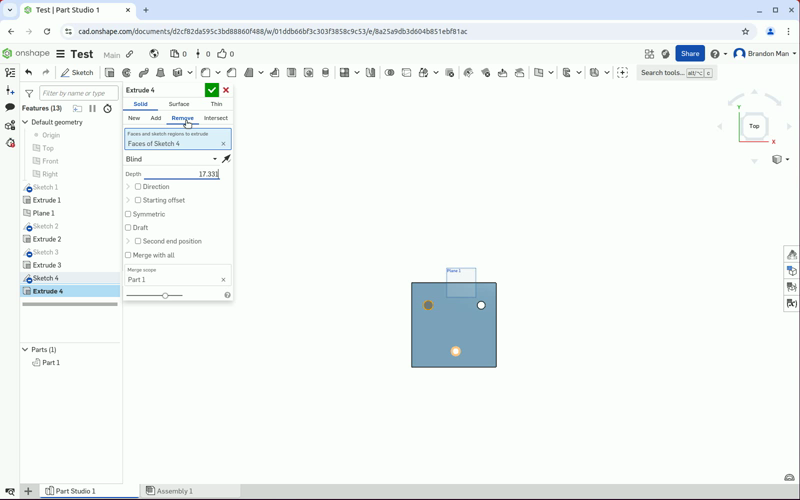
key(tab, 6)
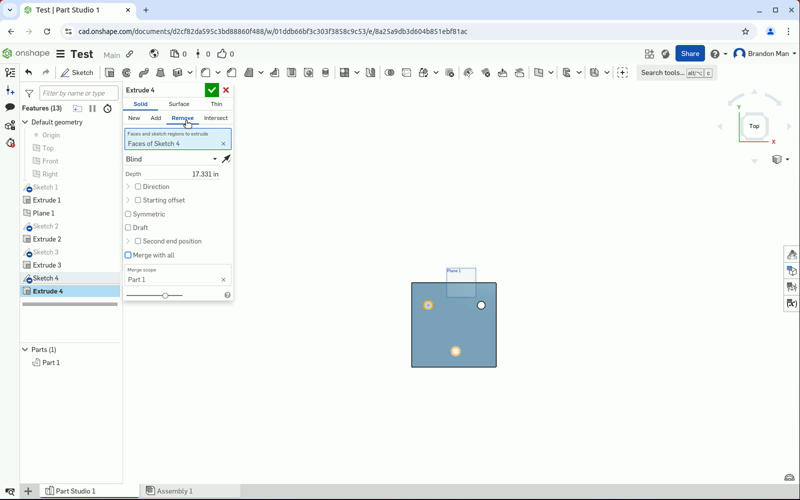
key(space)
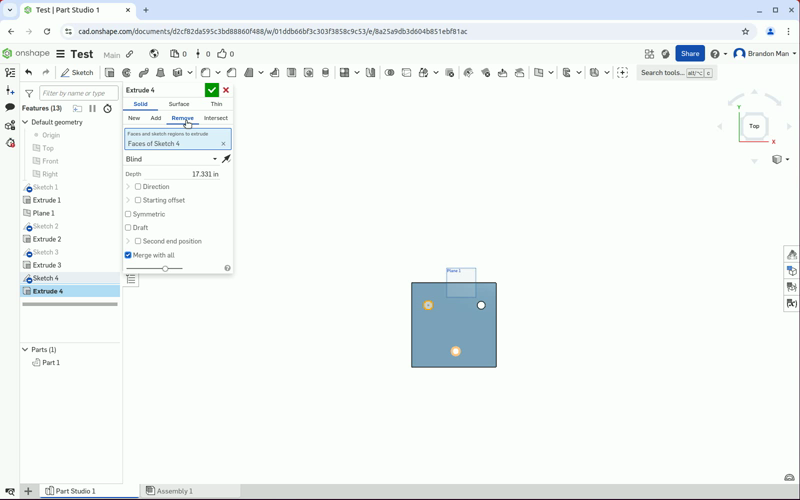
key(enter)
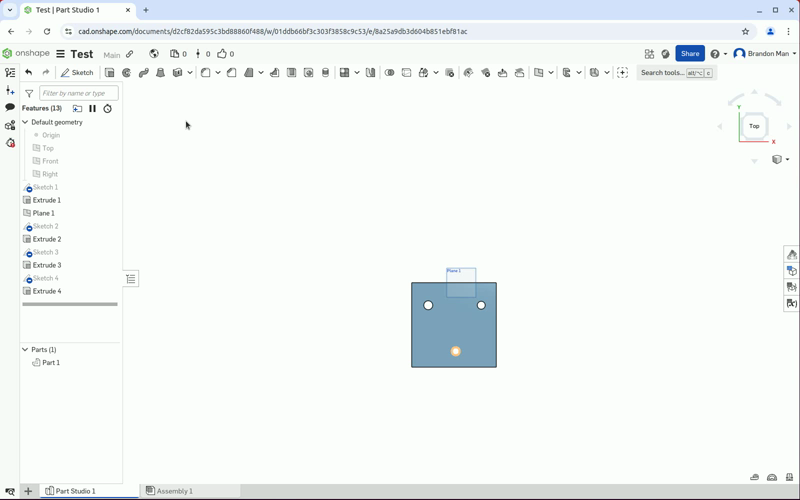
key(shift+h)
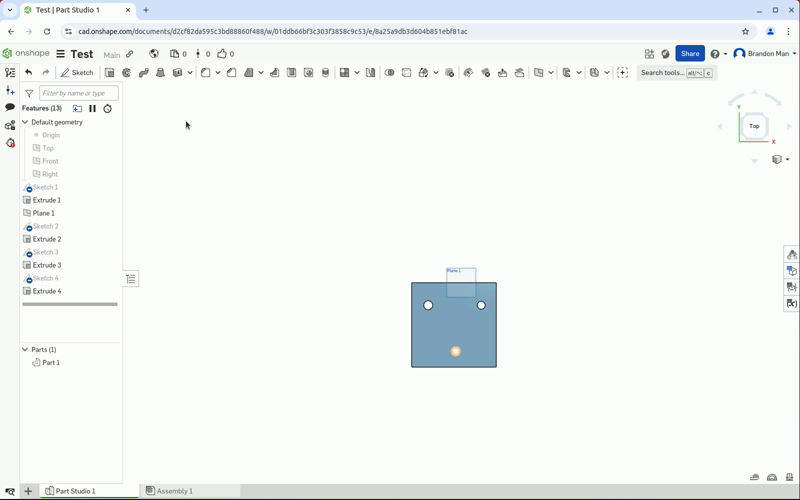
key(shift+h)
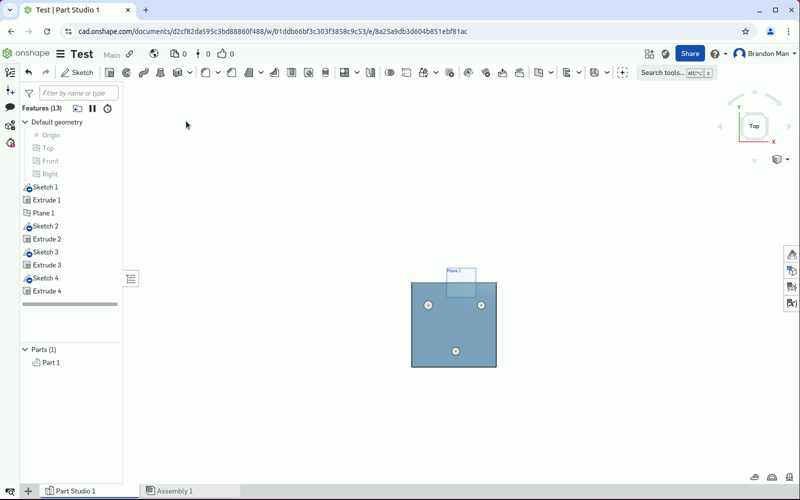
key(shift+7)
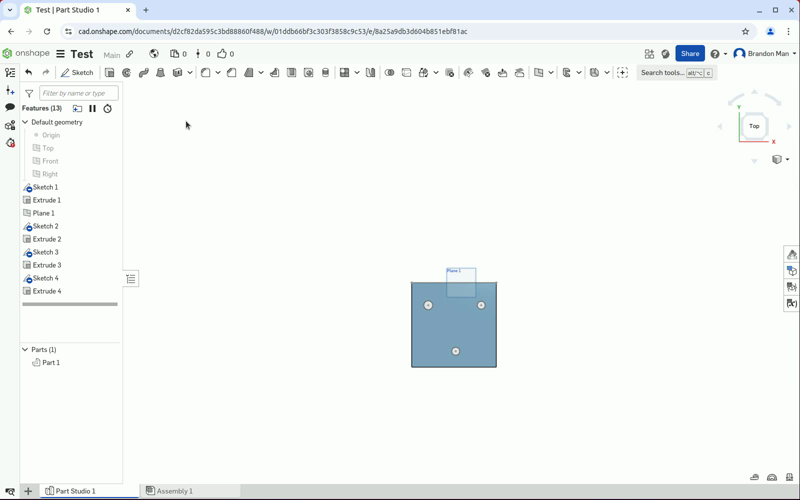
key(up, 3)
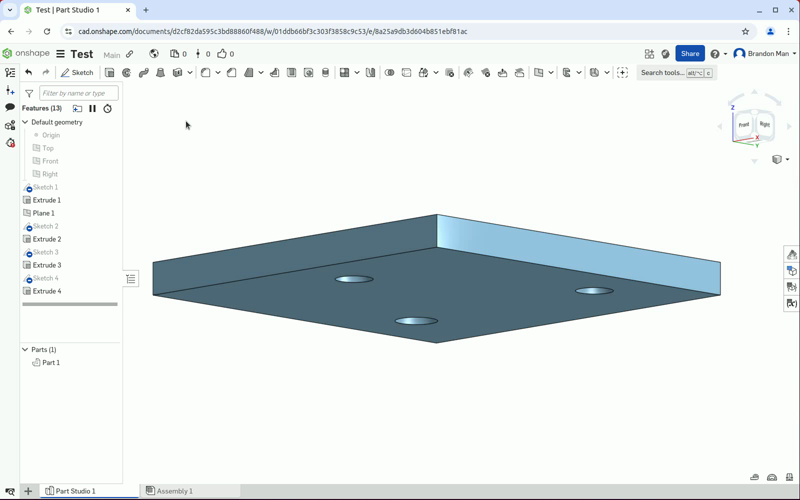
key(left, 3)
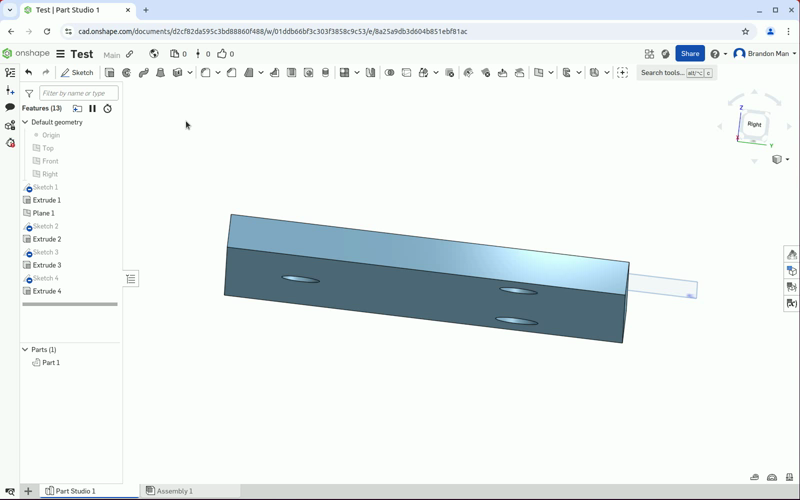
key(right, 3)
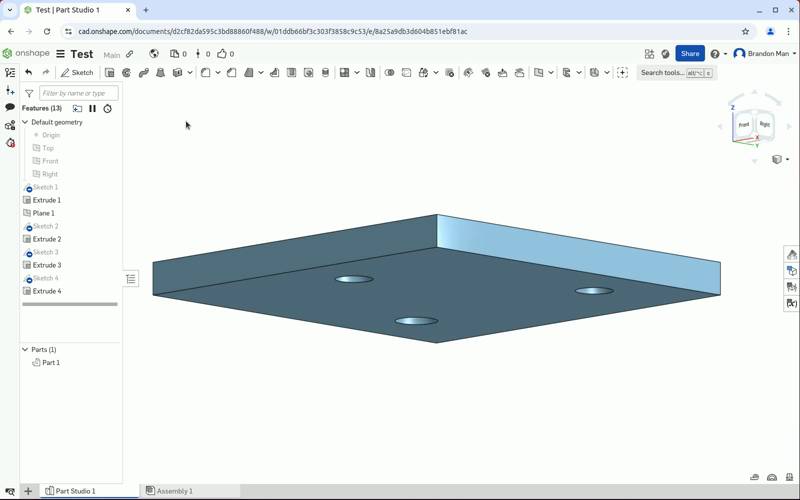
key(down, 3)
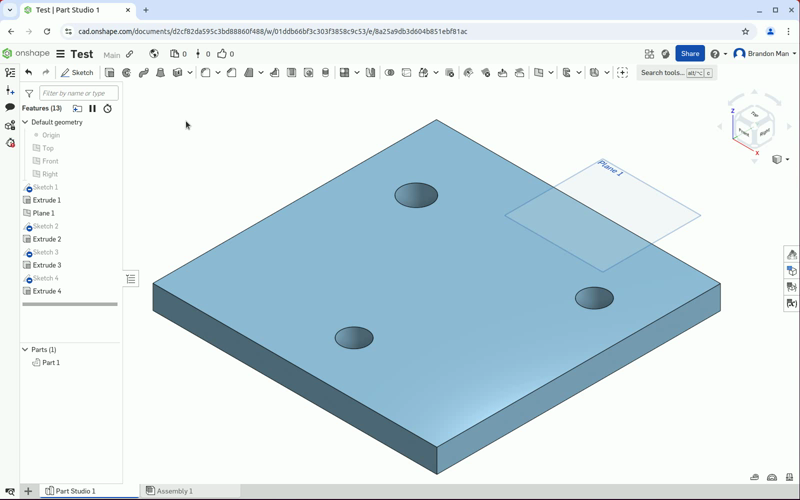
mouse_move(73, 189)
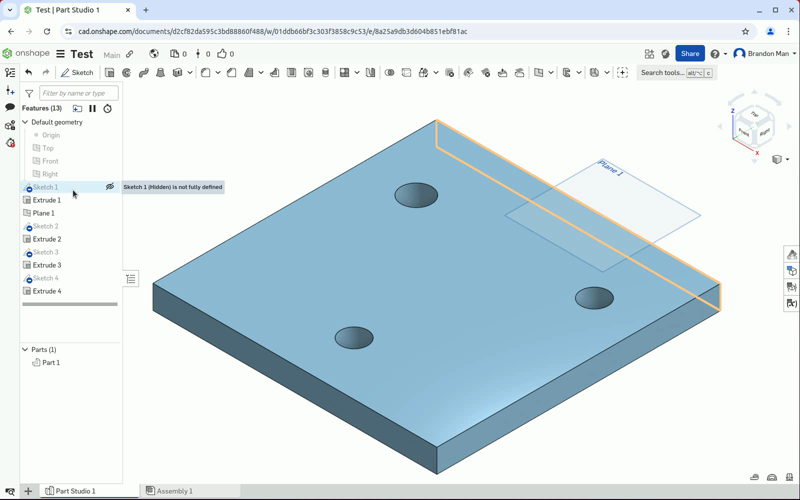
click(73, 189)